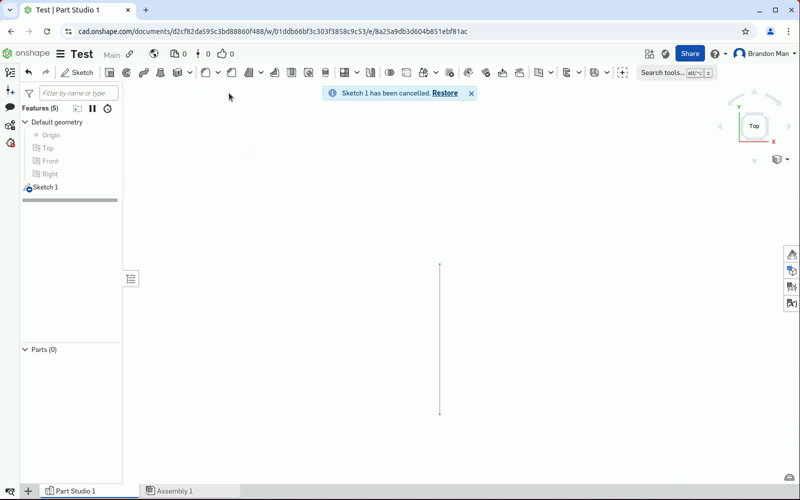
key(shift+h)
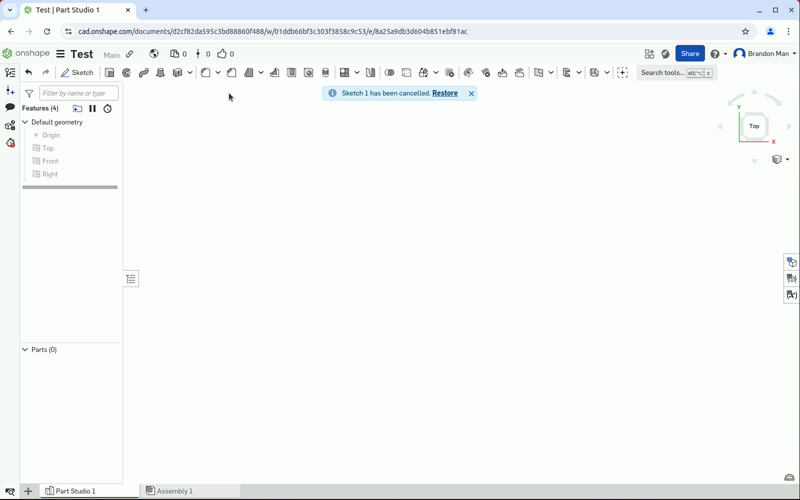
mouse_move(73, 352)
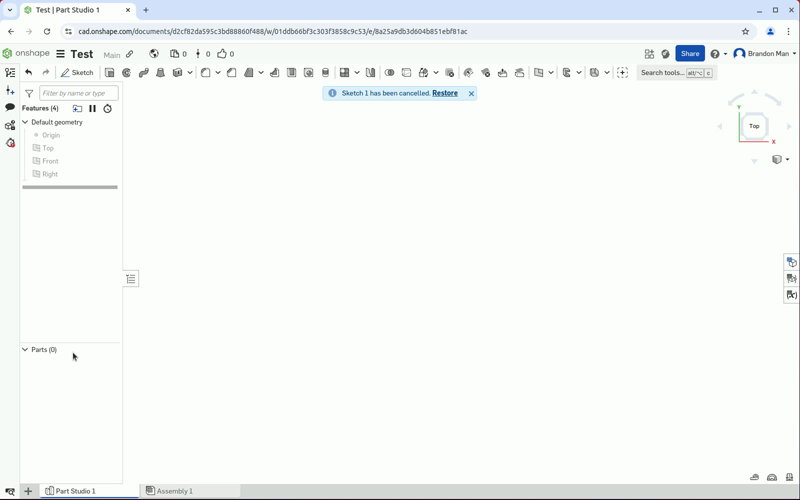
key(y)
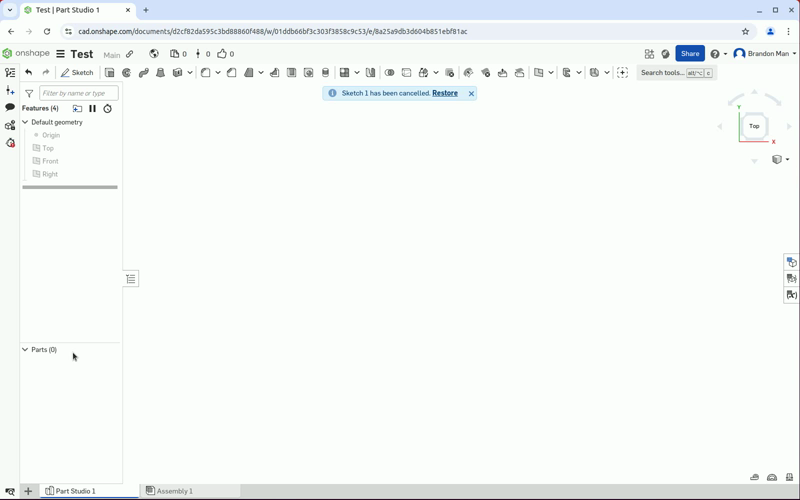
key(shift+p)
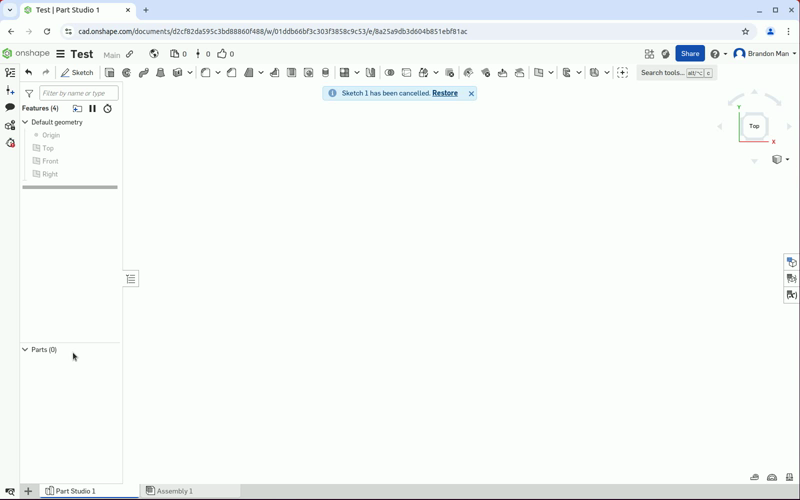
key(space)
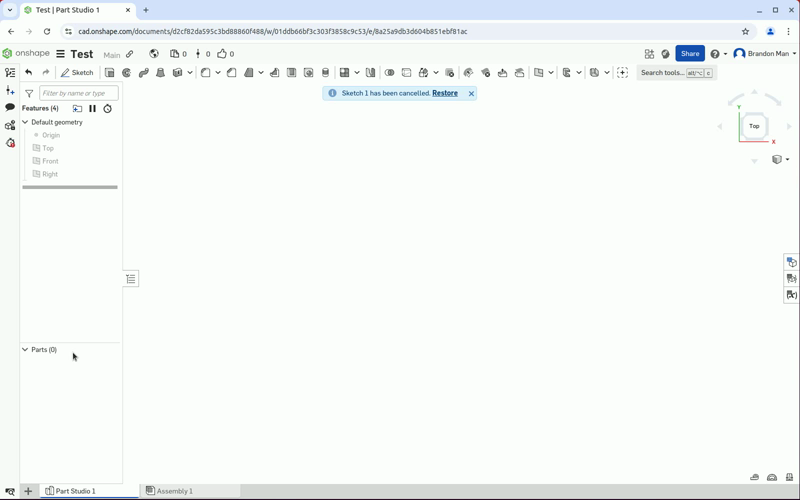
key_down(shift)
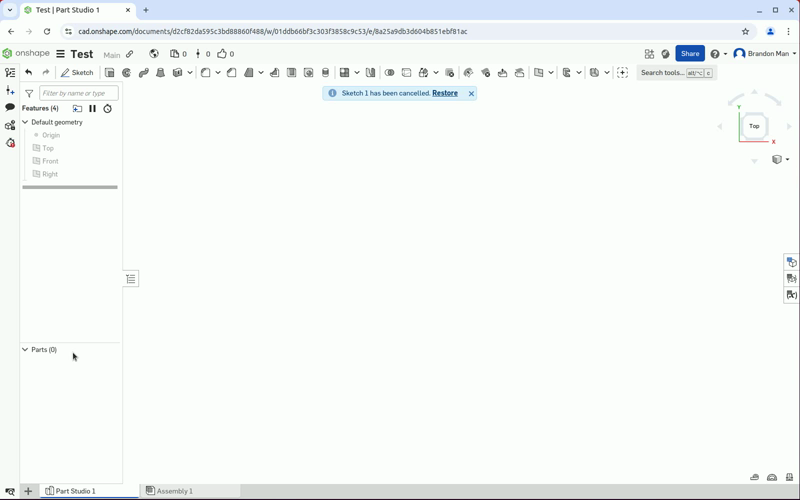
key(up)
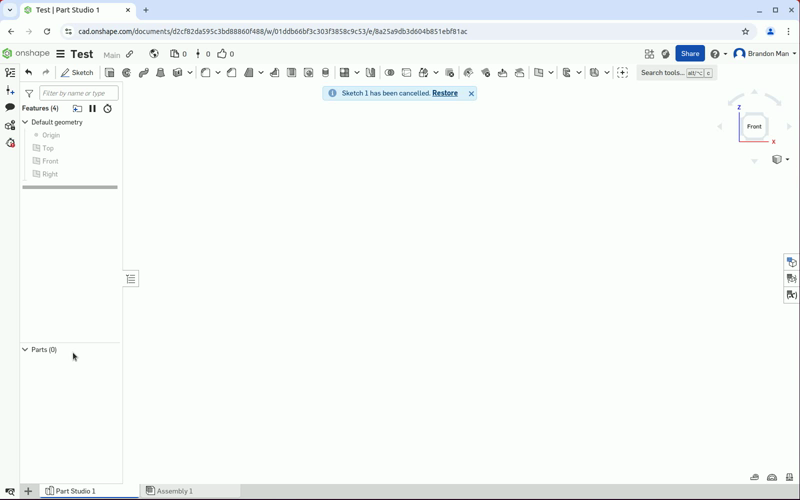
key_up(shift)
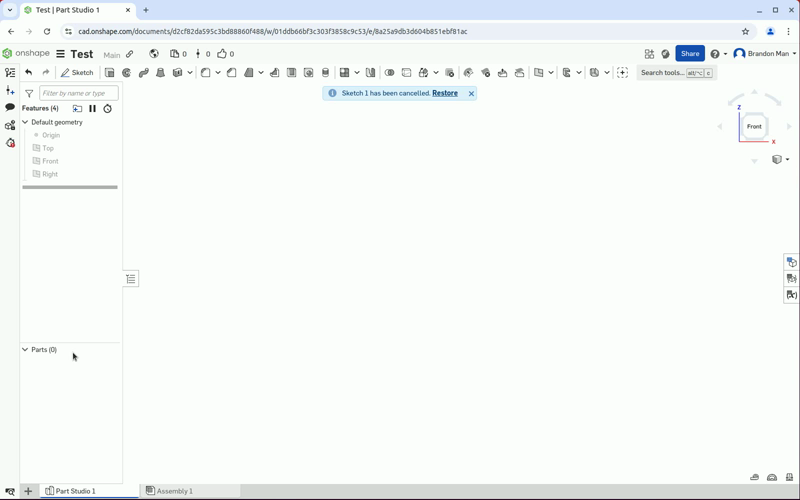
key(space)
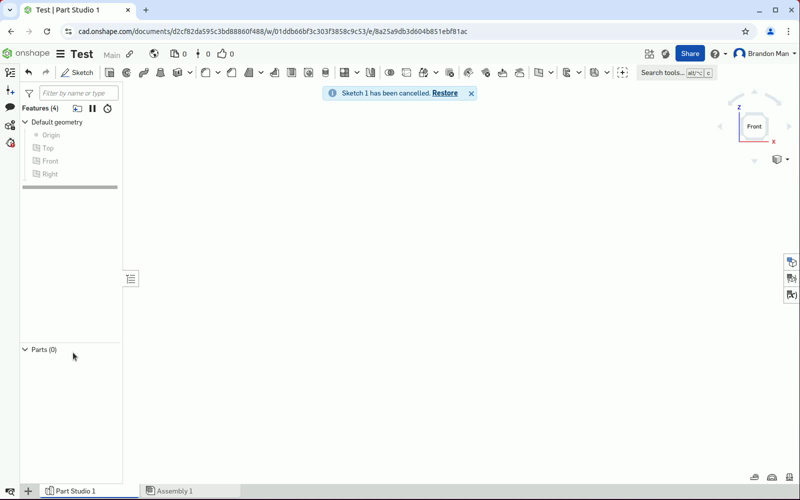
key_down(shift)
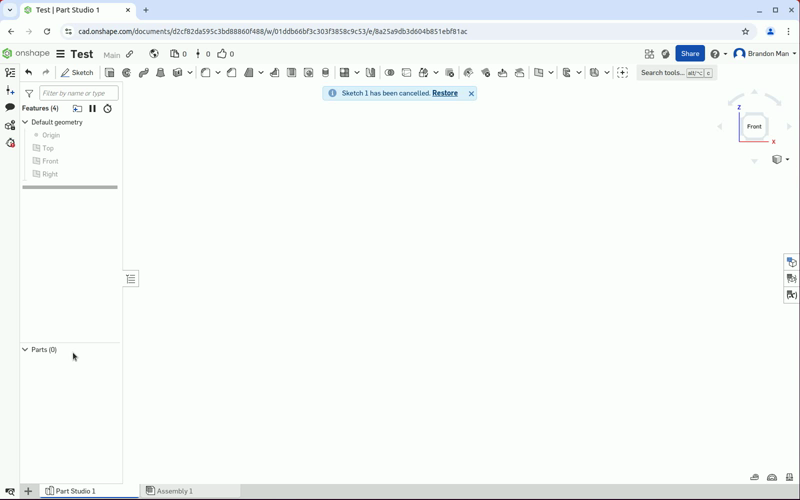
key(left)
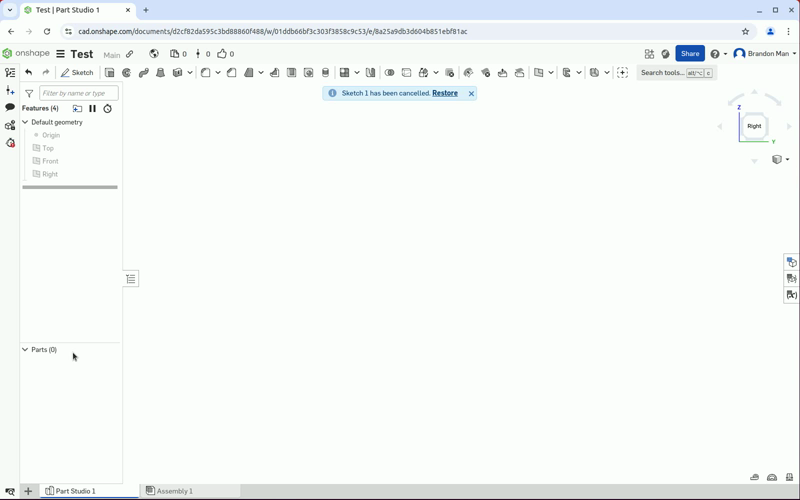
key_up(shift)
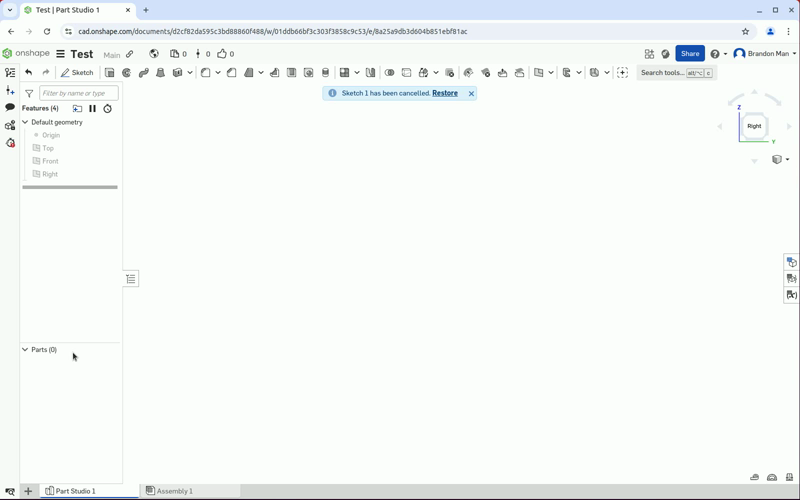
mouse_move(73, 352)
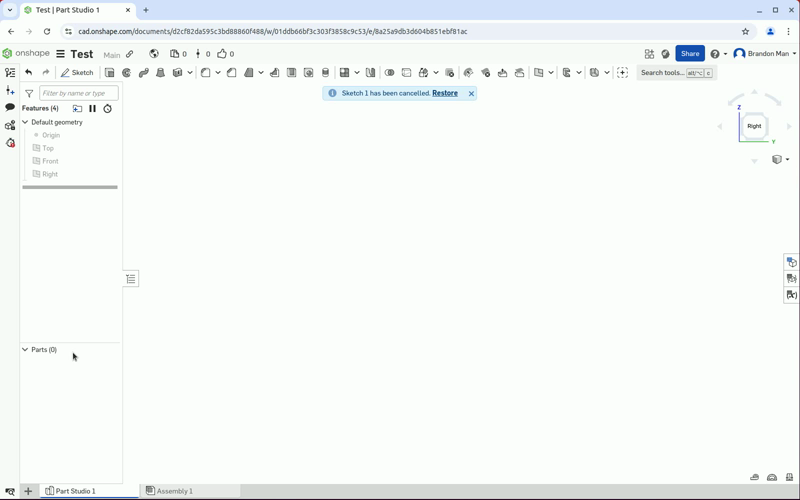
key(shift+y)
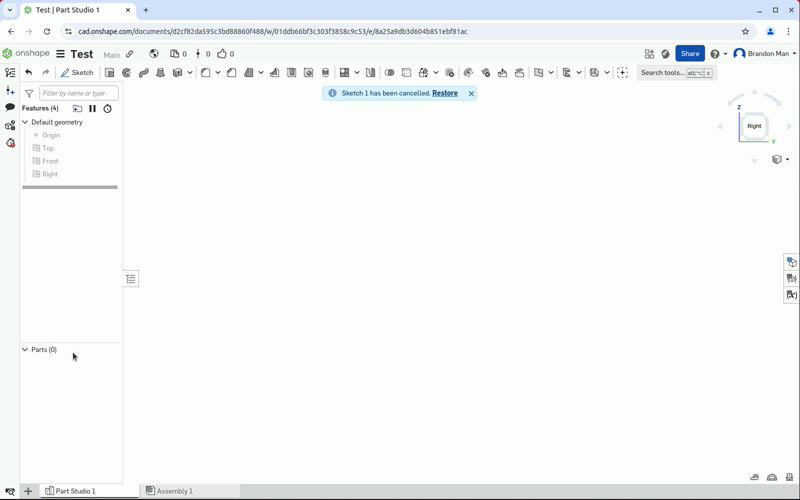
key(shift+s)
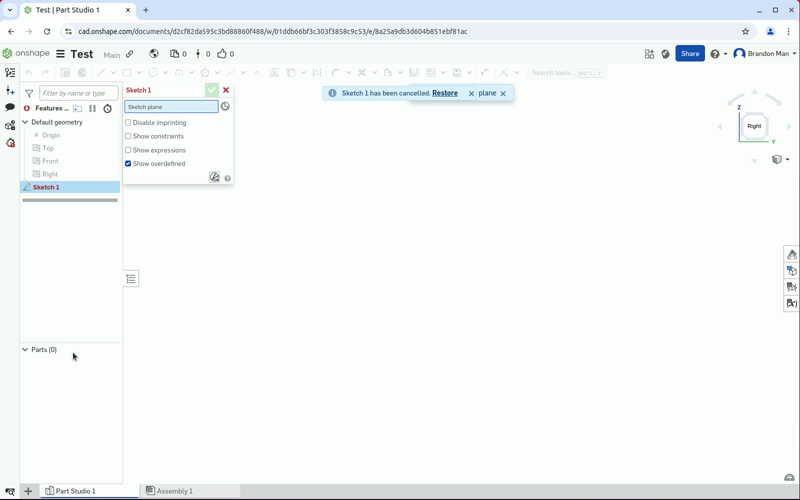
mouse_move(73, 176)
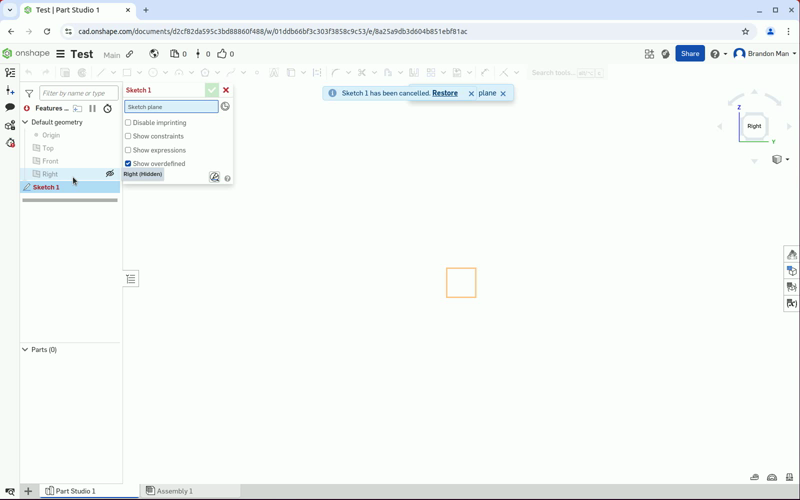
click(73, 176)
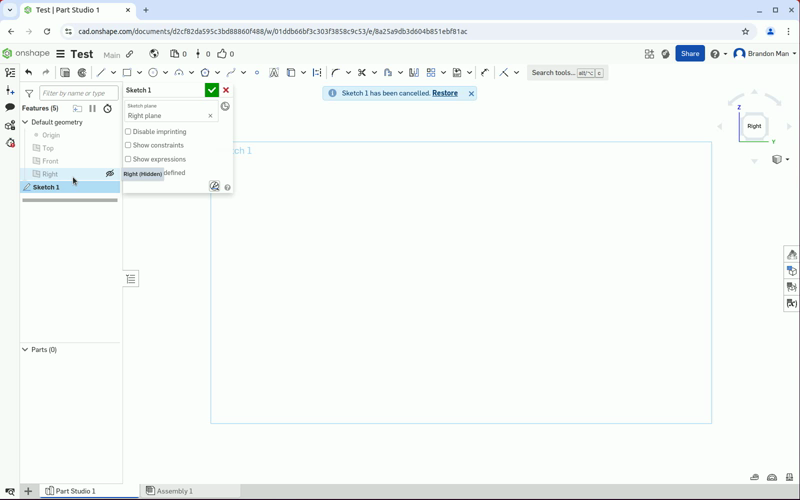
mouse_move(73, 352)
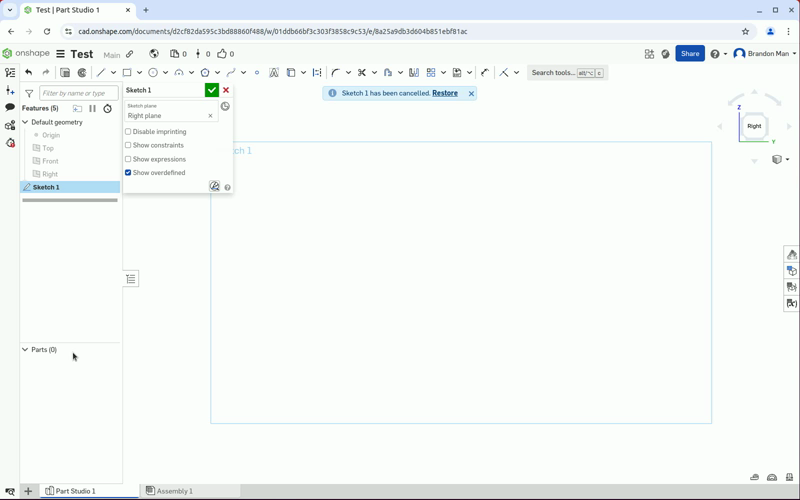
key(y)
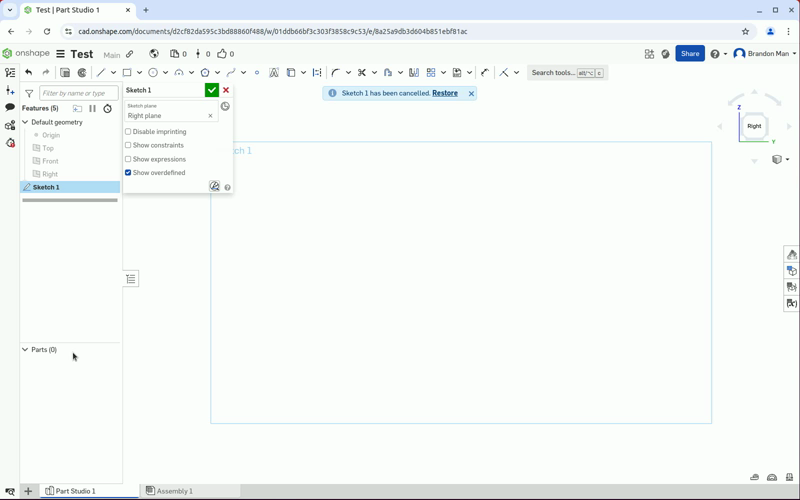
key(l)
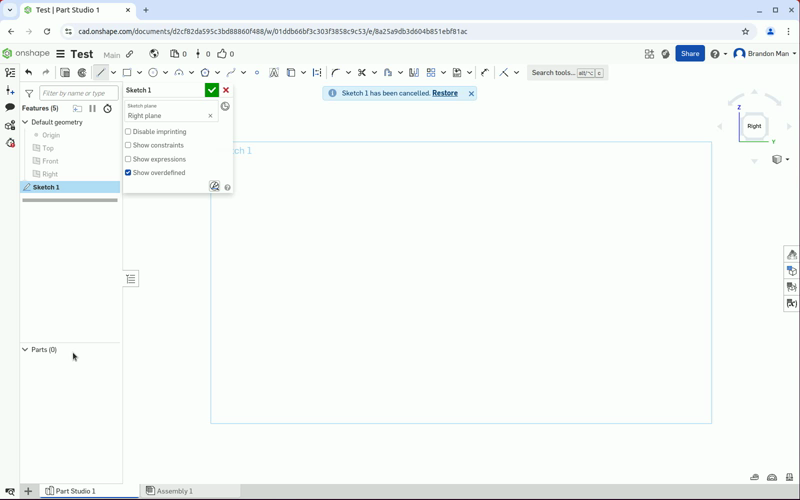
key_down(shift)
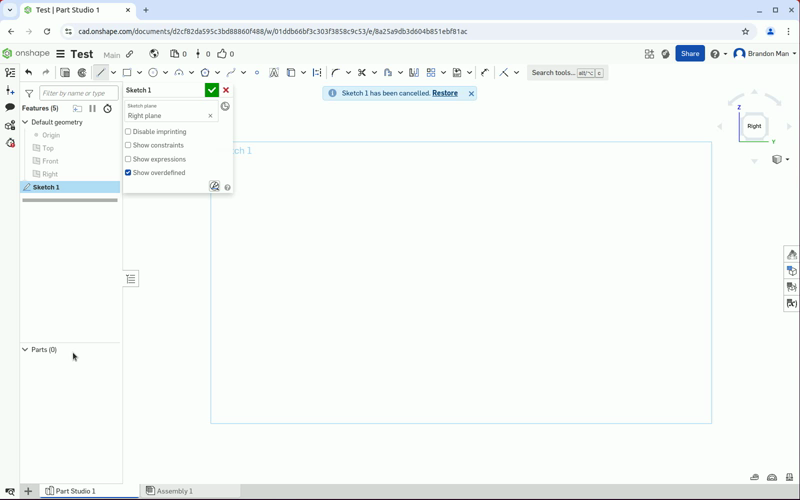
mouse_move(382, 395)
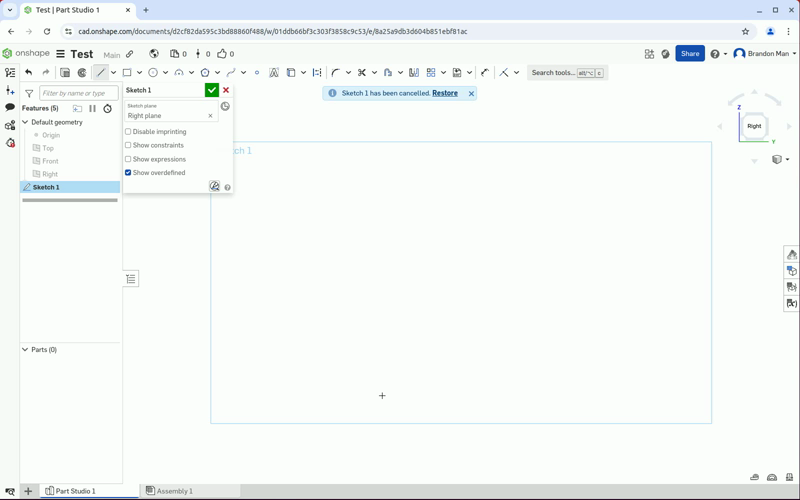
click(382, 395)
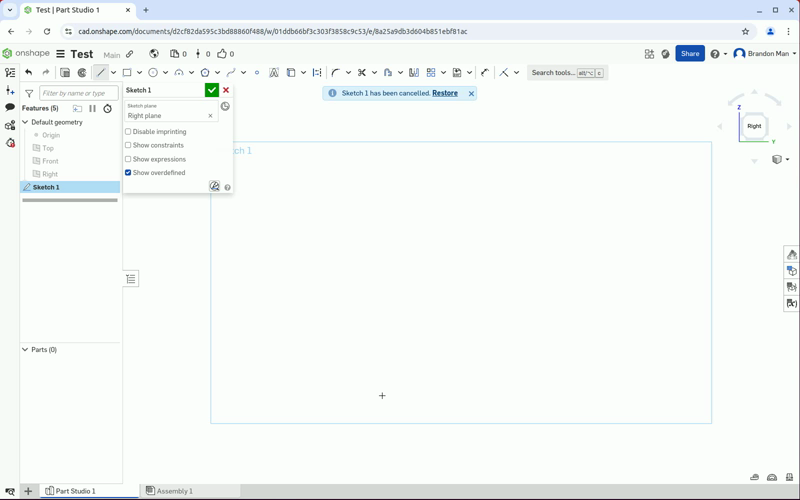
key_up(shift)
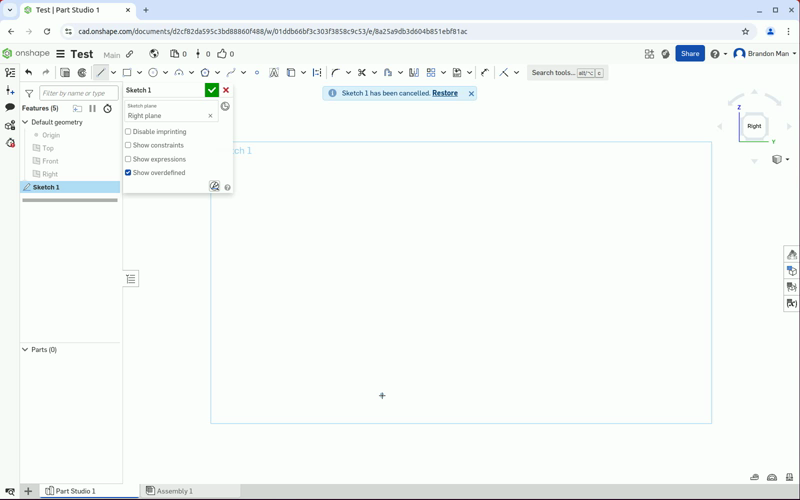
key_down(shift)
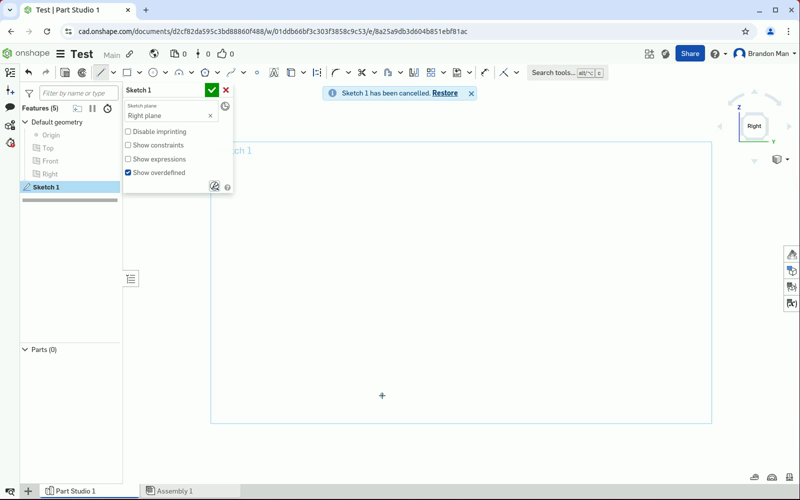
mouse_move(412, 395)
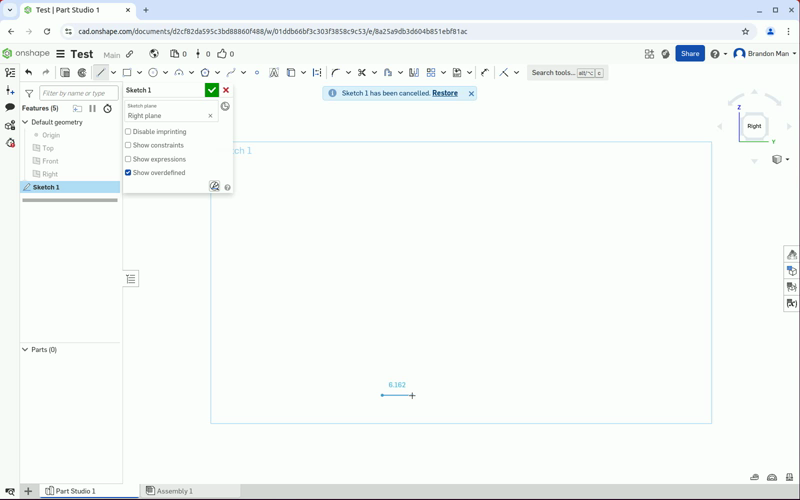
mouse_move(420, 395)
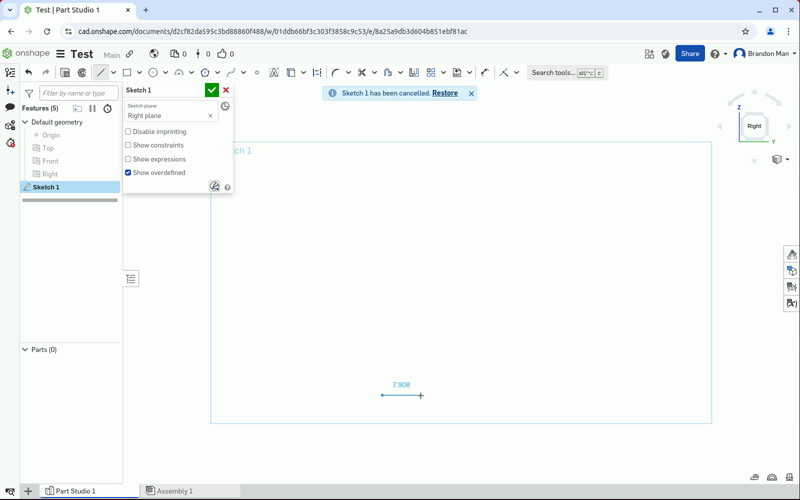
click(420, 395)
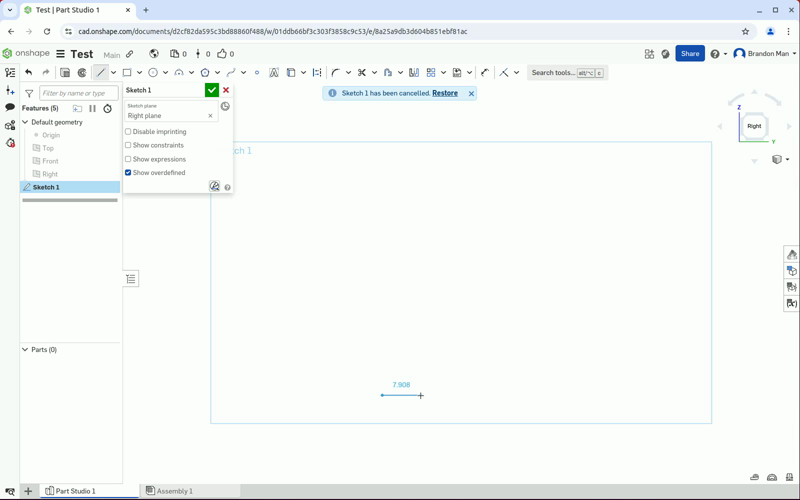
key_up(shift)
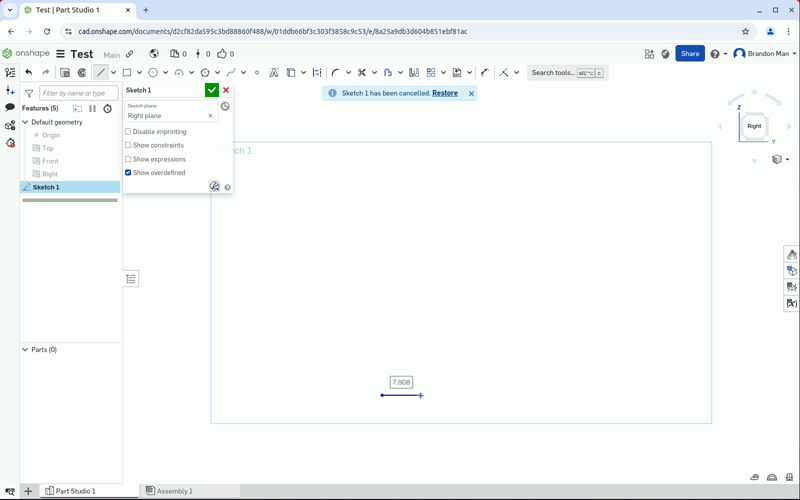
key_down(shift)
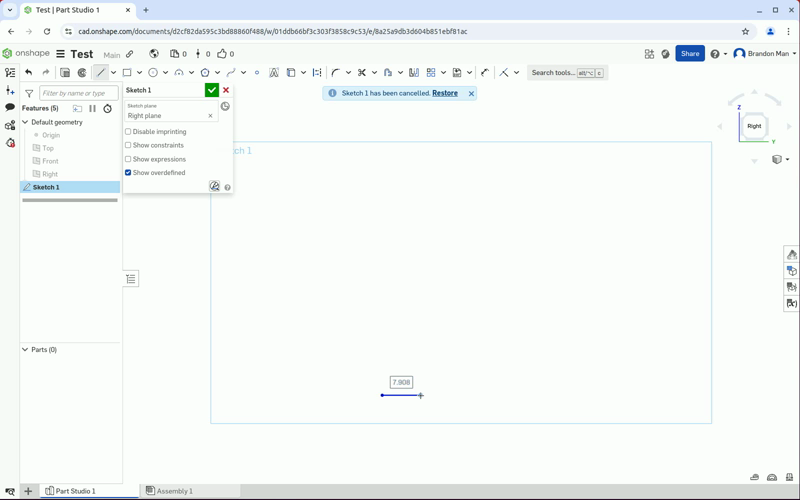
mouse_move(450, 395)
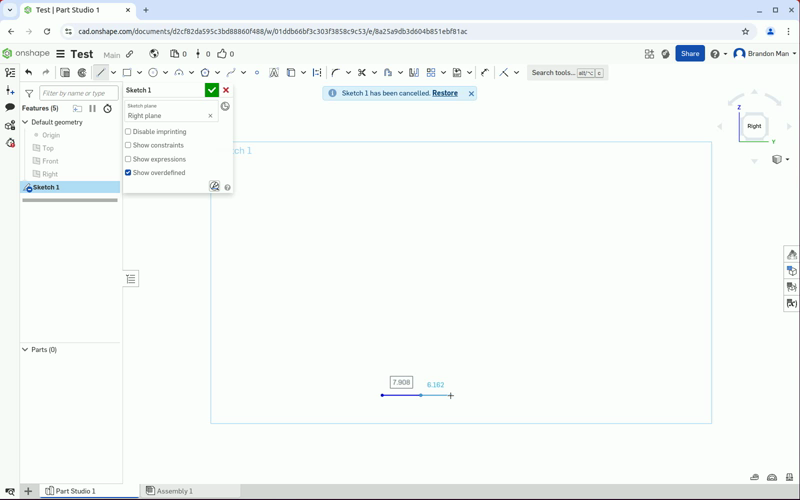
mouse_move(420, 357)
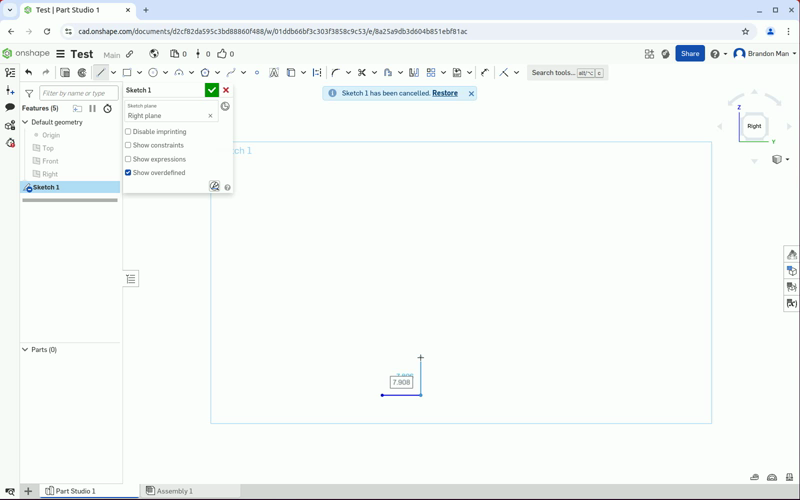
click(420, 357)
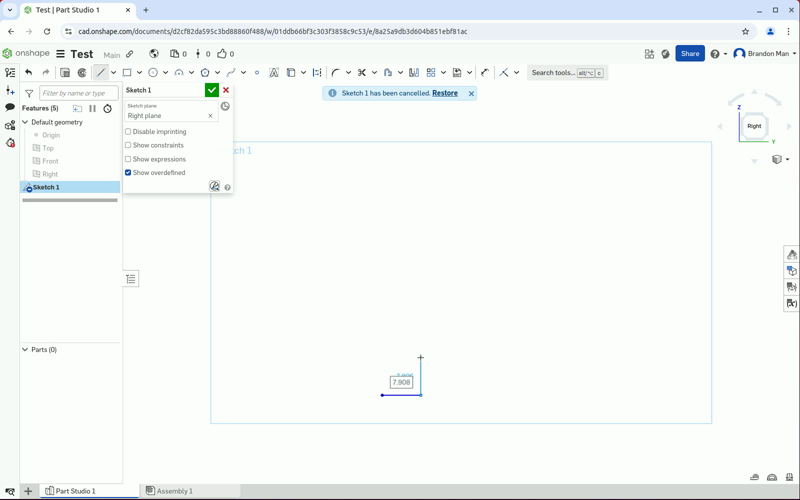
key_up(shift)
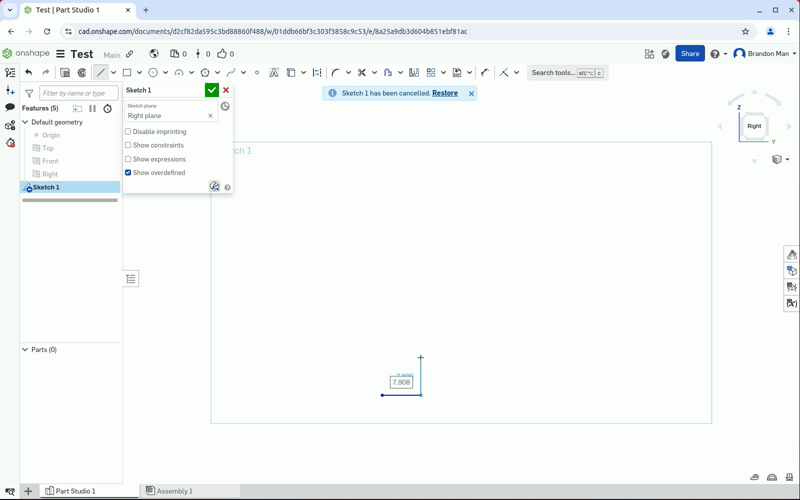
key_down(shift)
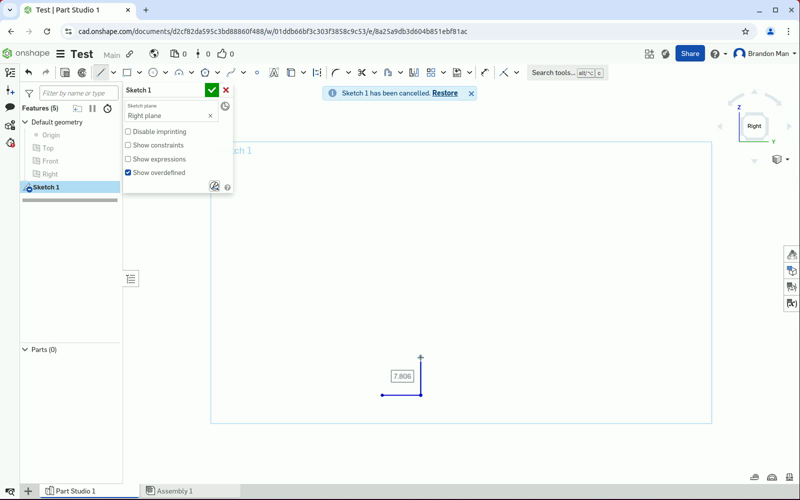
mouse_move(450, 357)
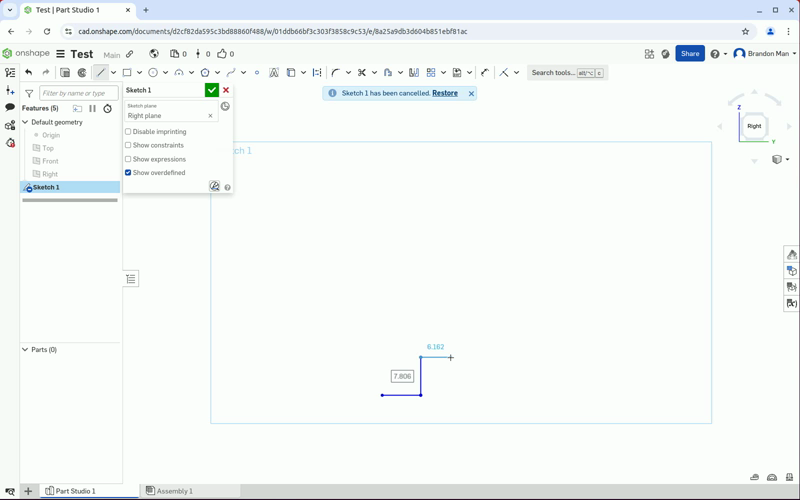
mouse_move(382, 357)
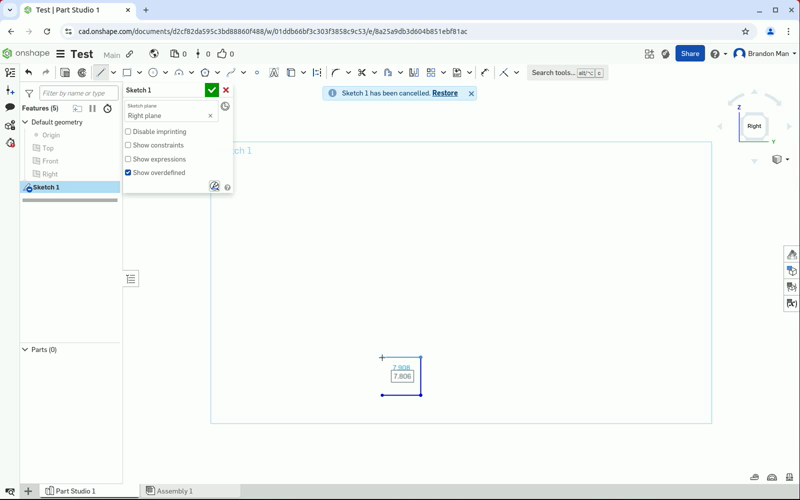
click(382, 357)
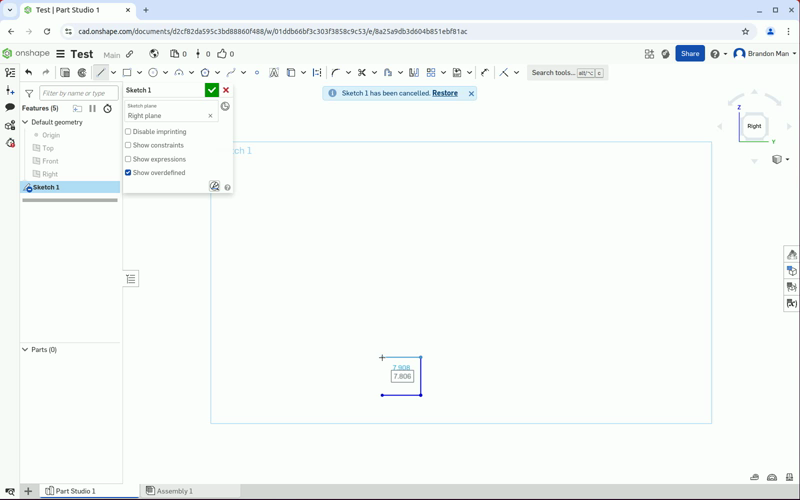
key_up(shift)
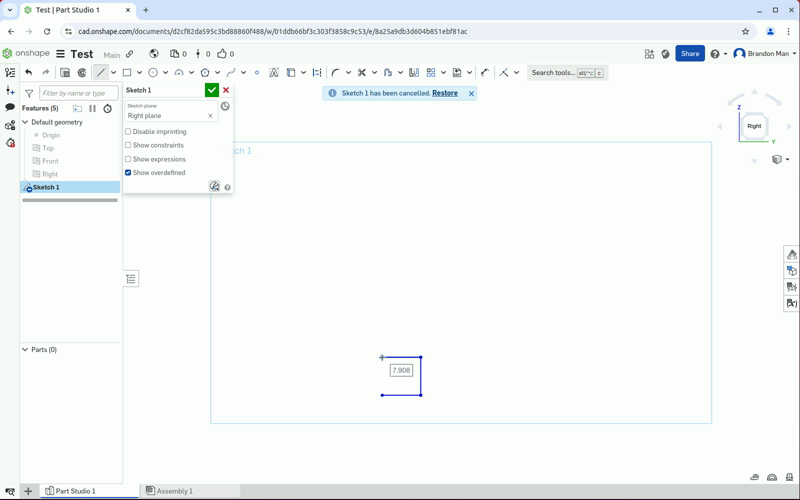
mouse_move(412, 357)
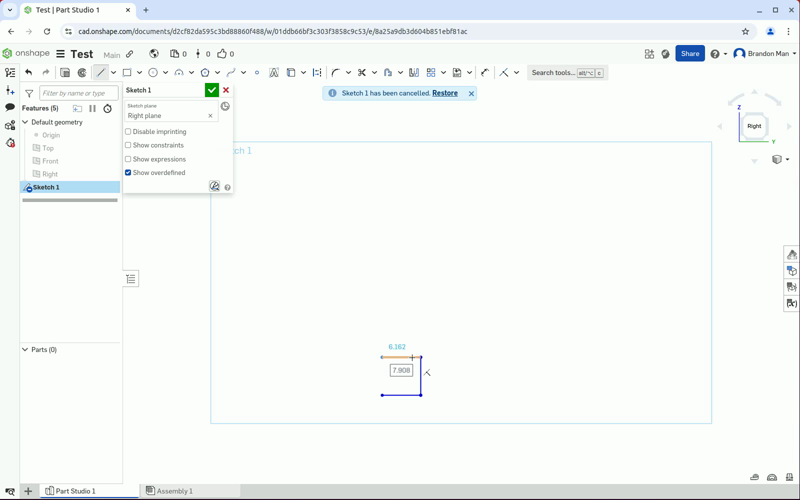
key_down(shift)
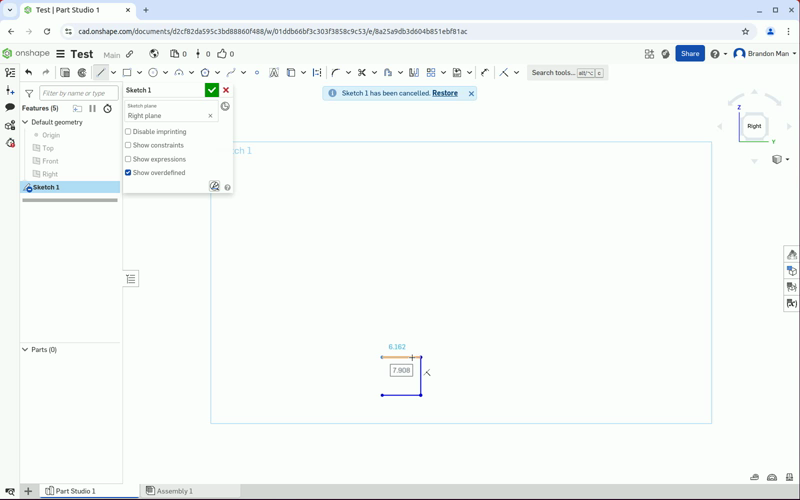
mouse_move(382, 395)
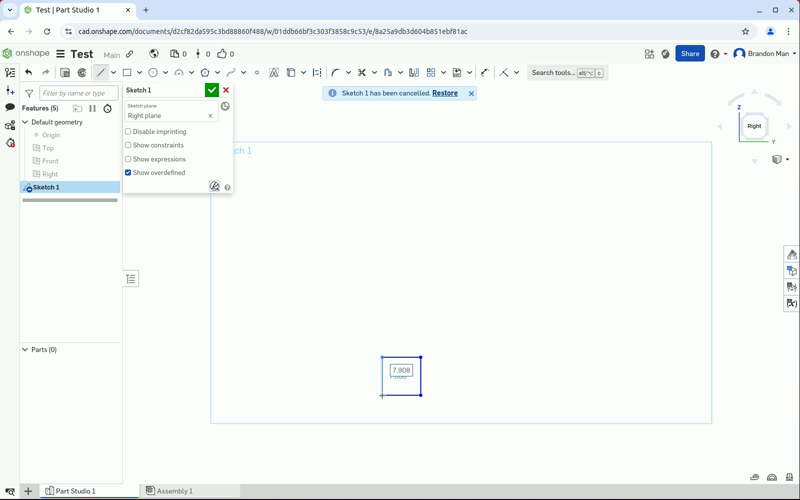
key_up(shift)
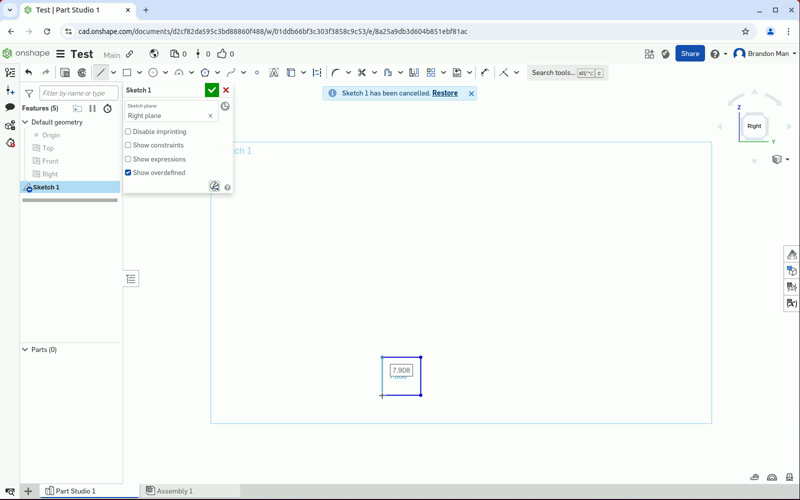
click(382, 395)
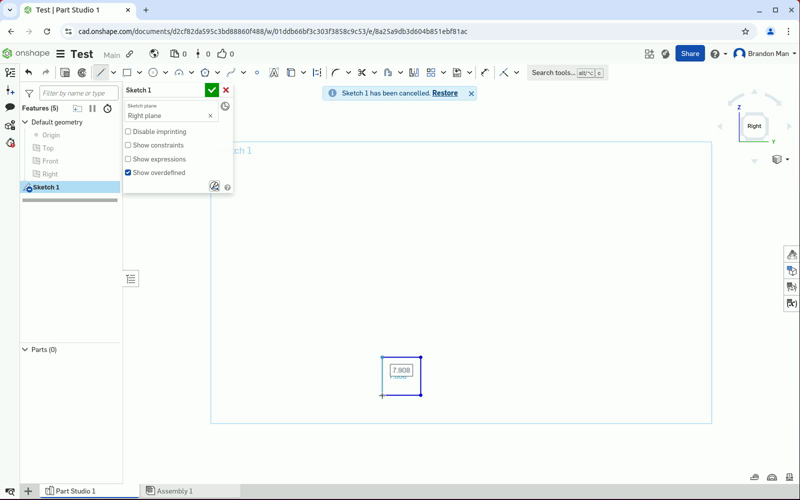
key(esc)
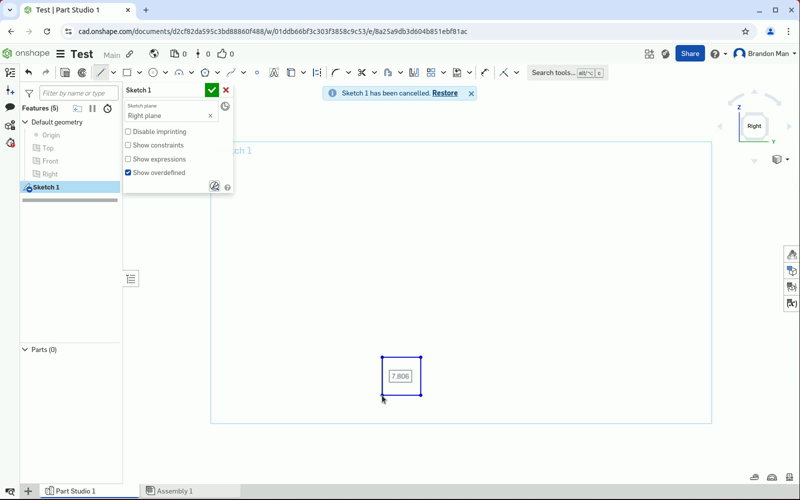
mouse_move(408, 394)
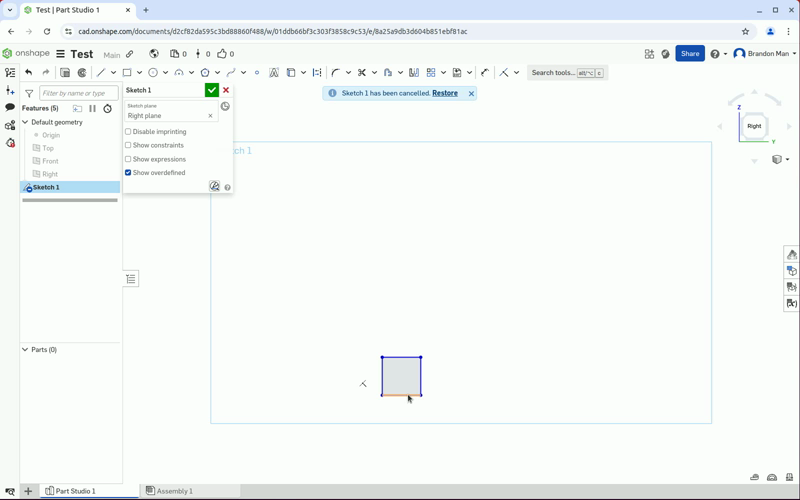
scroll(6)
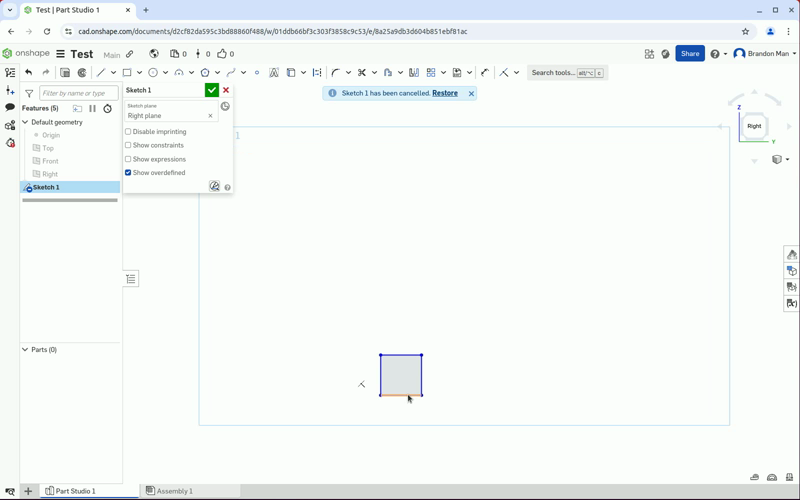
scroll(6)
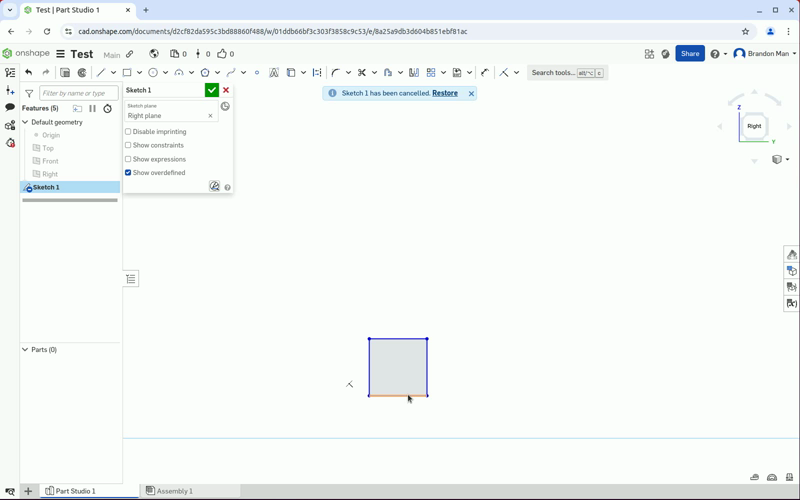
scroll(6)
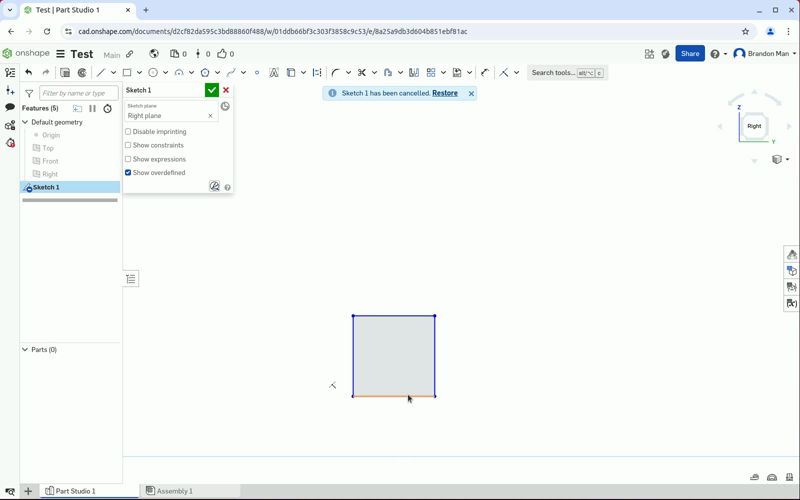
scroll(6)
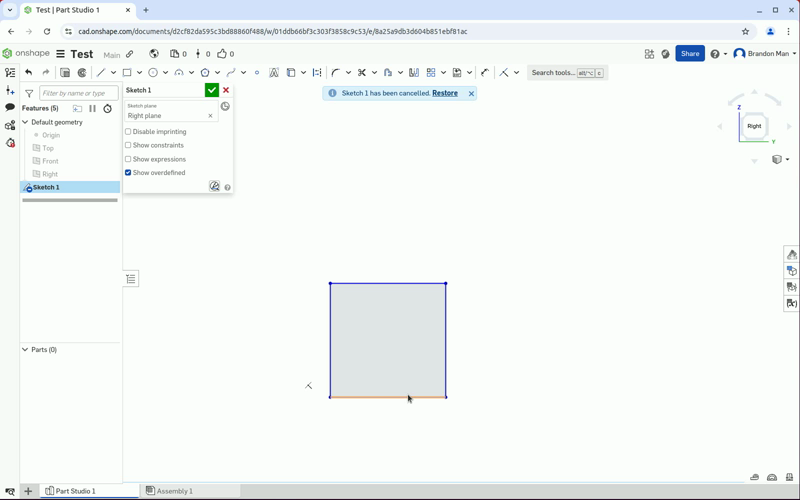
scroll(6)
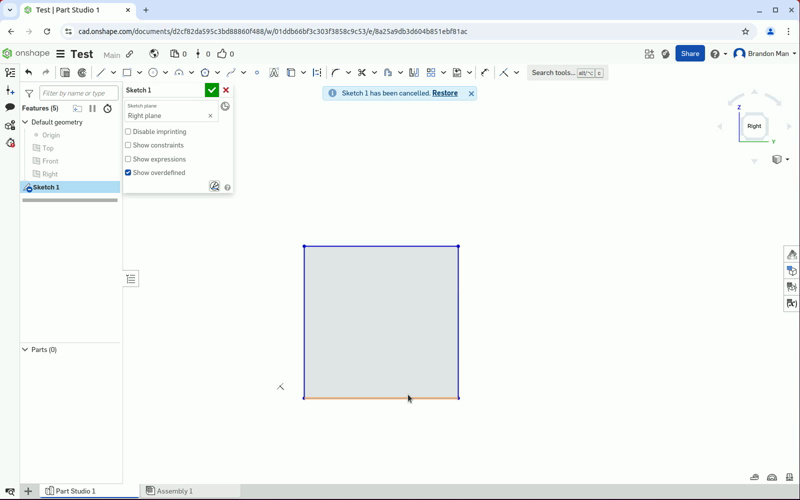
scroll(6)
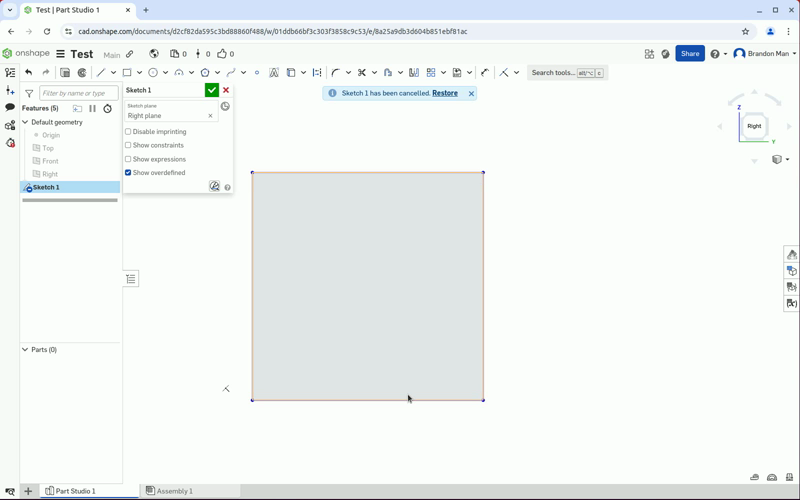
scroll(6)
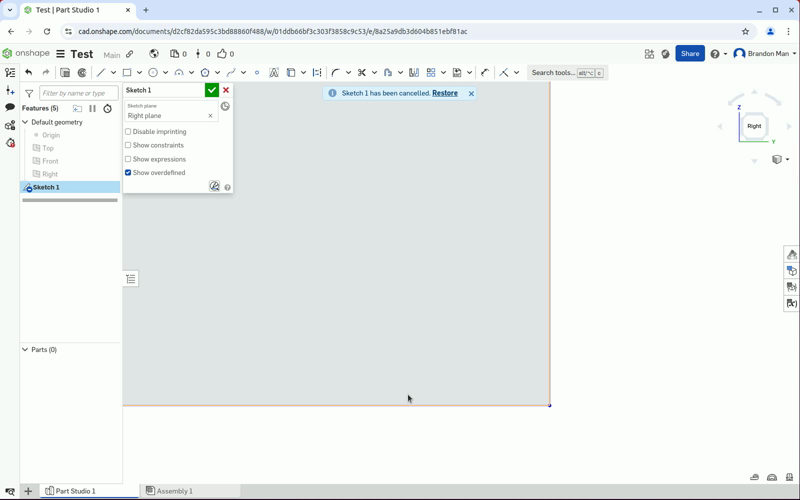
click(408, 394)
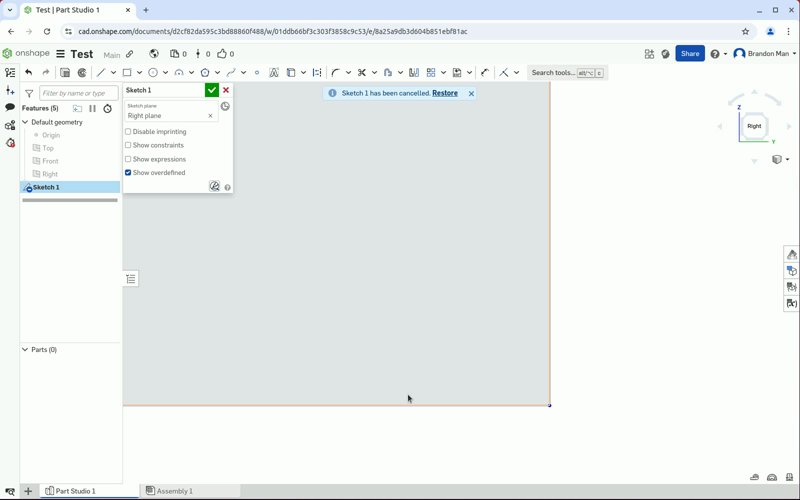
scroll(-6)
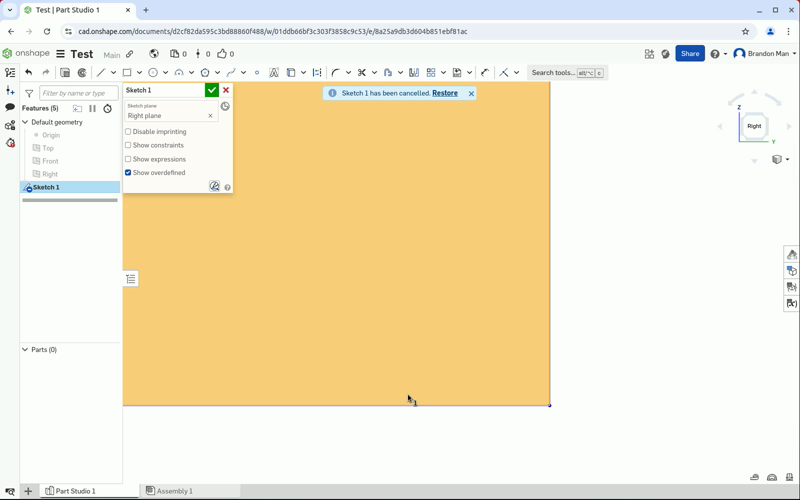
scroll(-6)
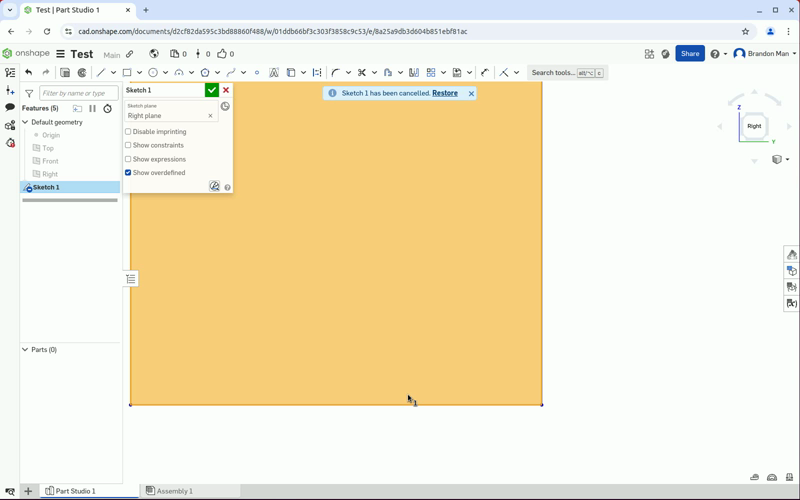
scroll(-6)
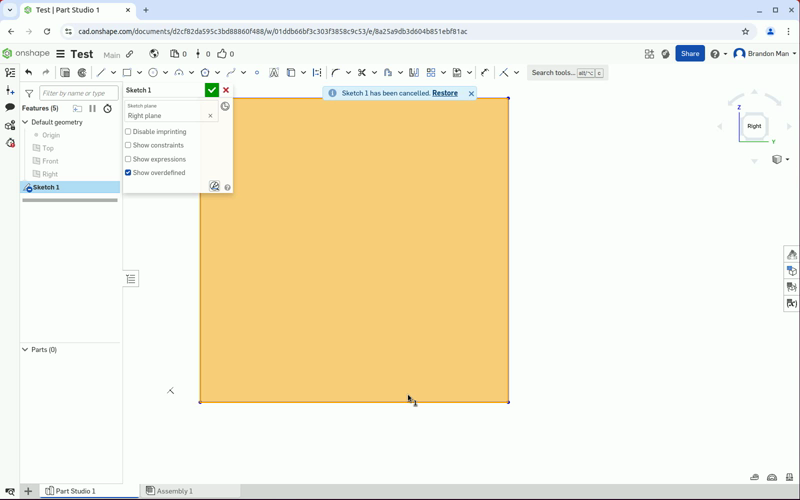
scroll(-6)
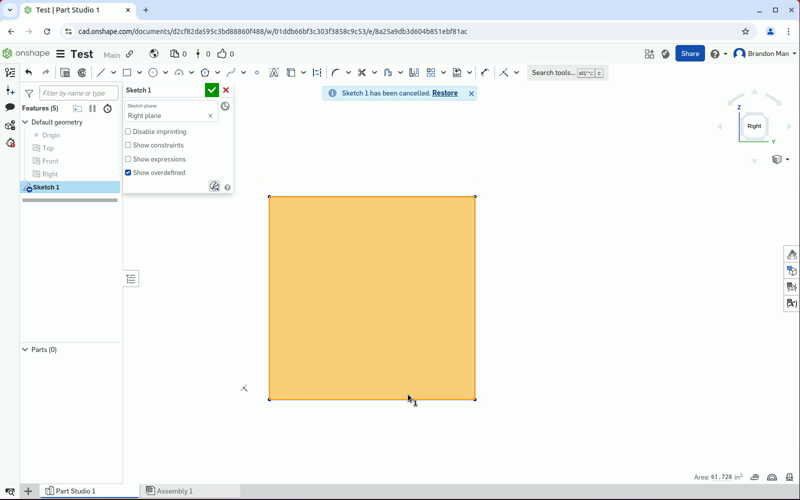
scroll(-6)
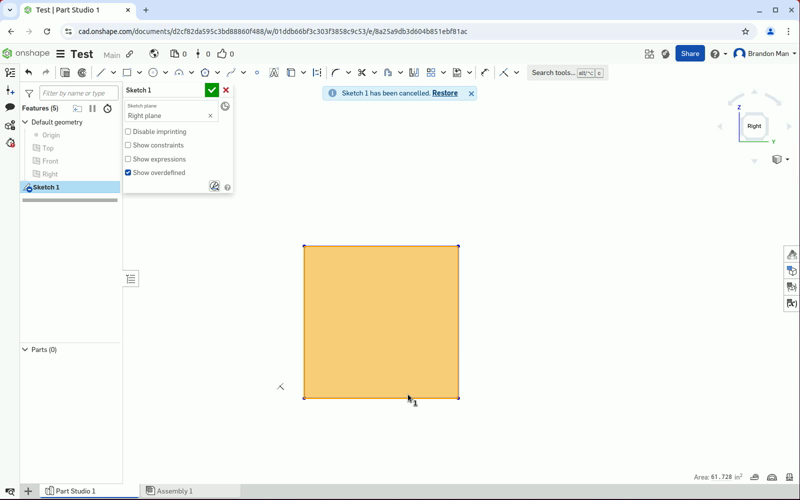
scroll(-6)
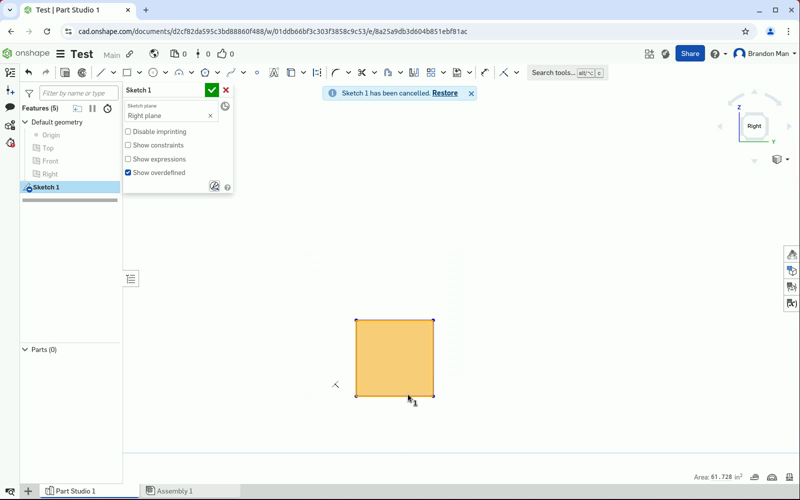
scroll(-6)
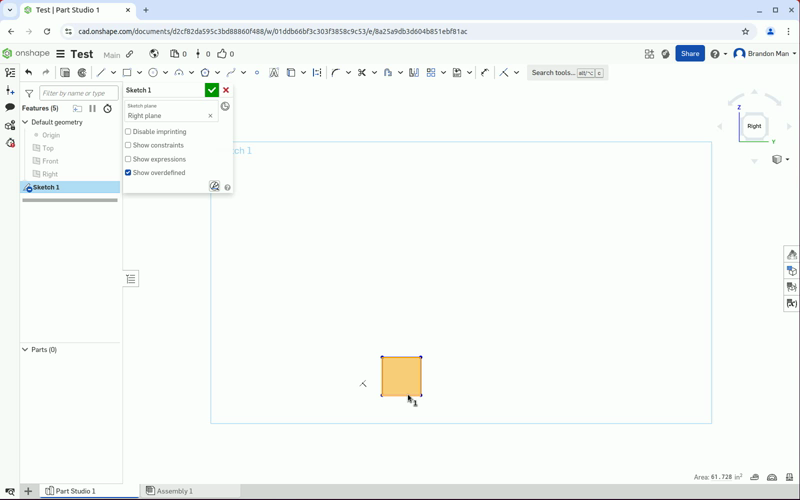
mouse_move(73, 352)
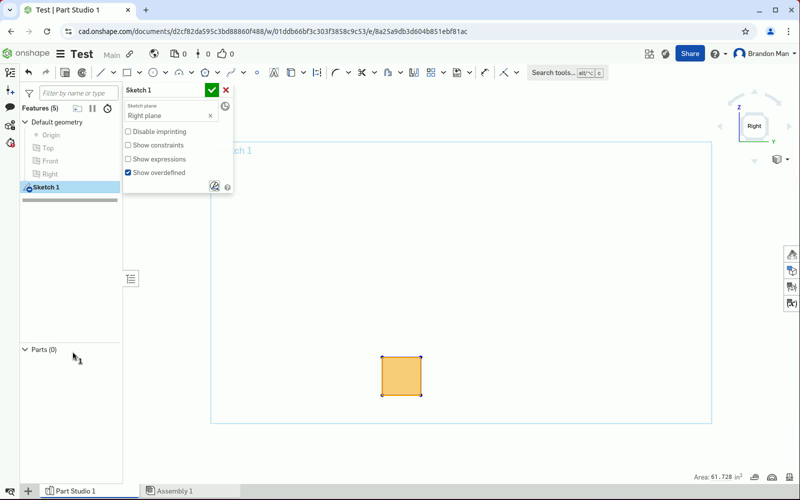
key(shift+y)
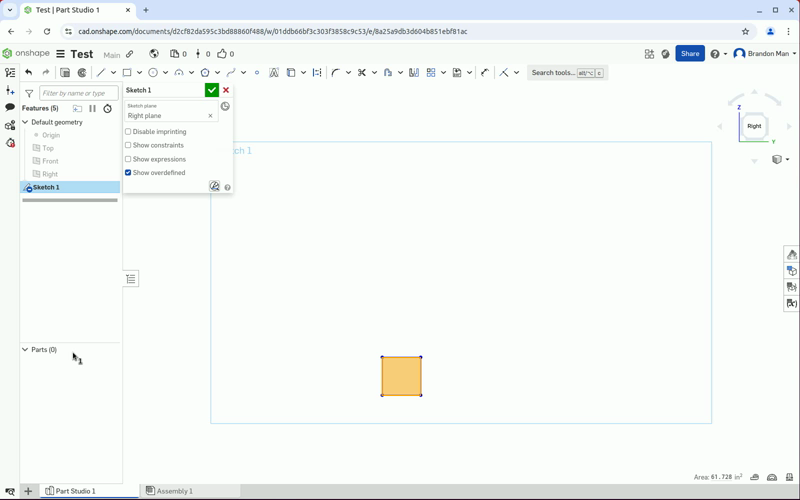
key(shift+e)
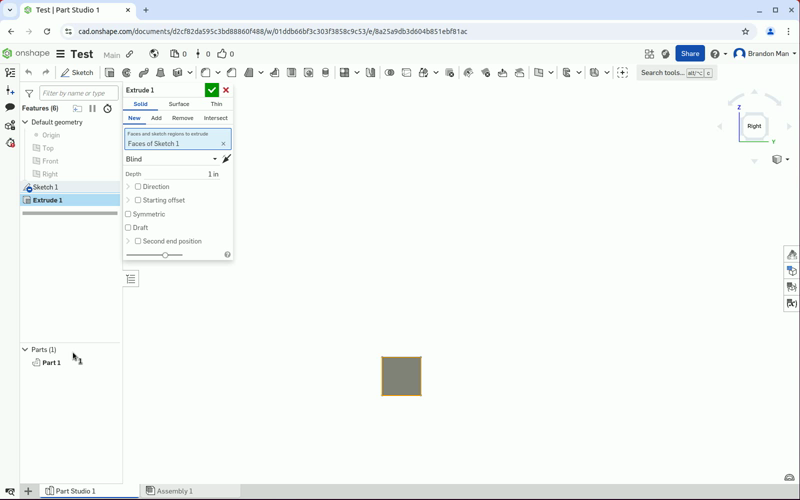
mouse_move(143, 106)
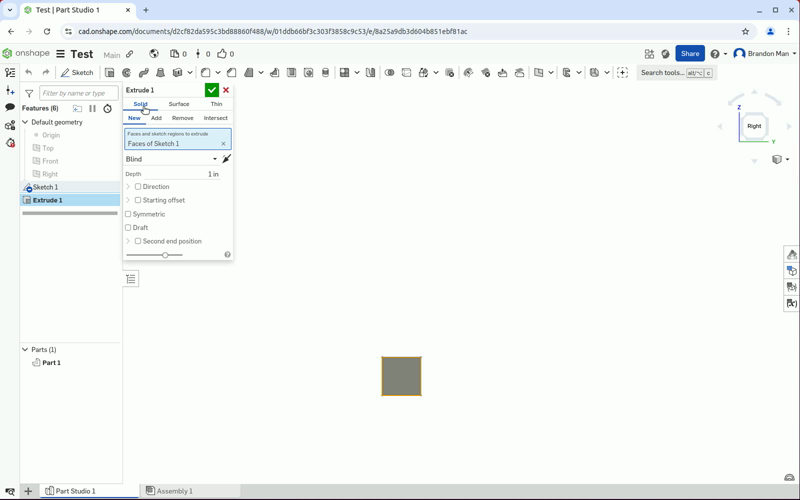
click(143, 106)
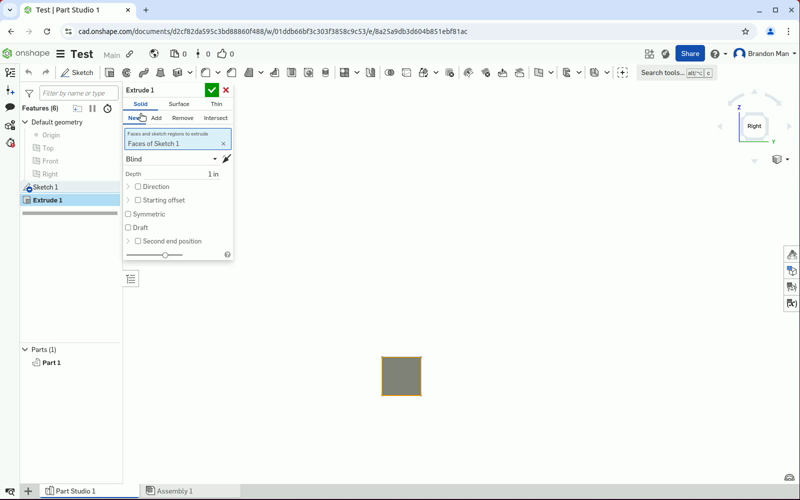
mouse_move(137, 120)
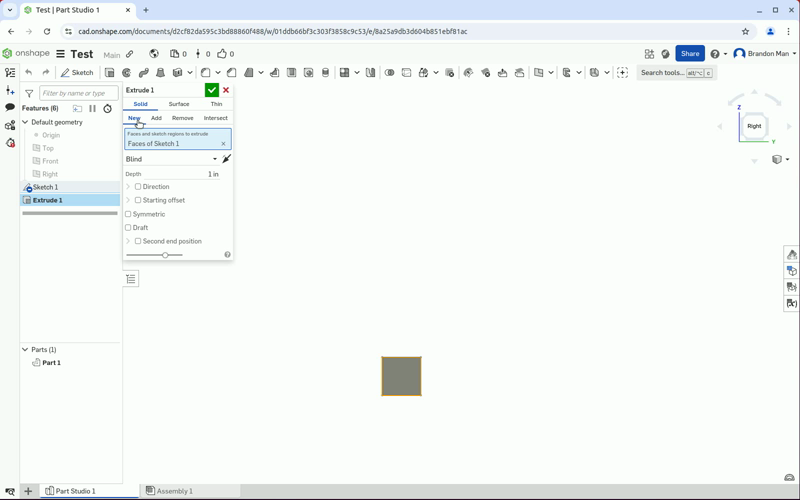
click(137, 120)
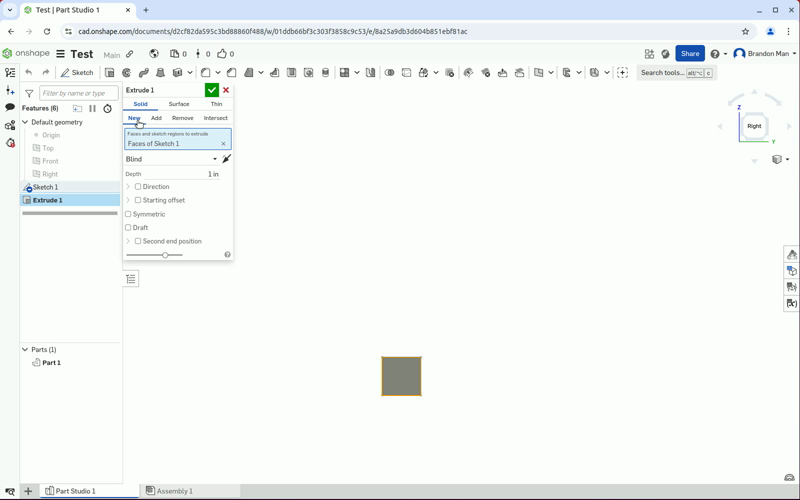
key(tab, 4)
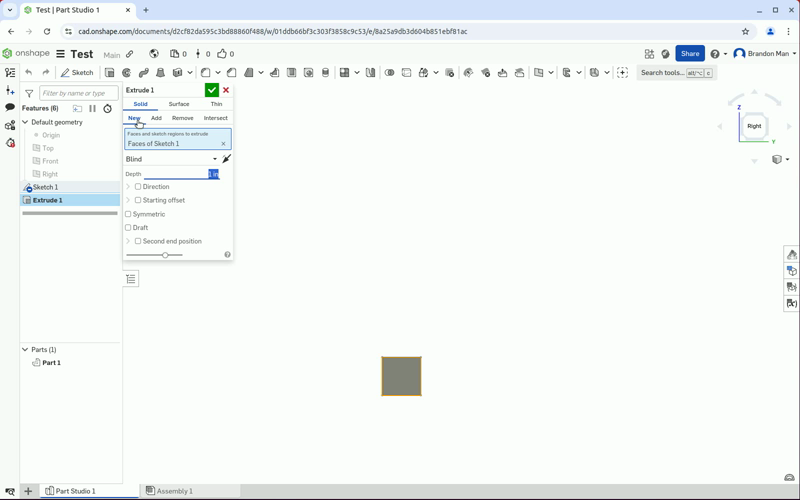
text(7.703)
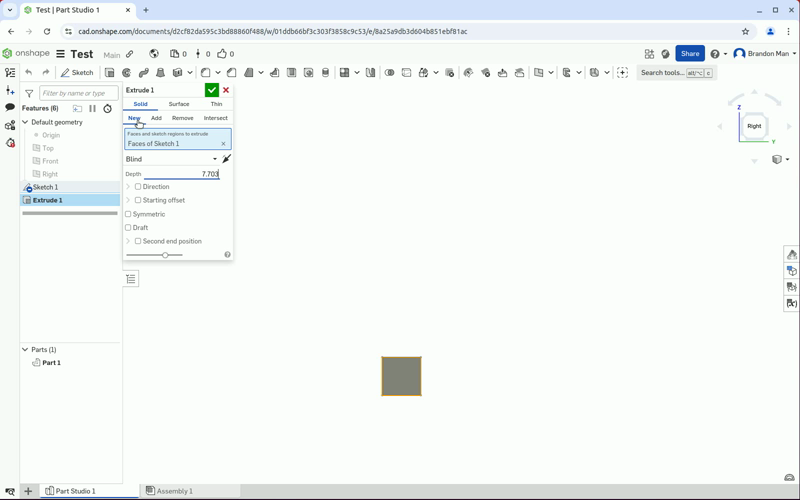
key(enter)
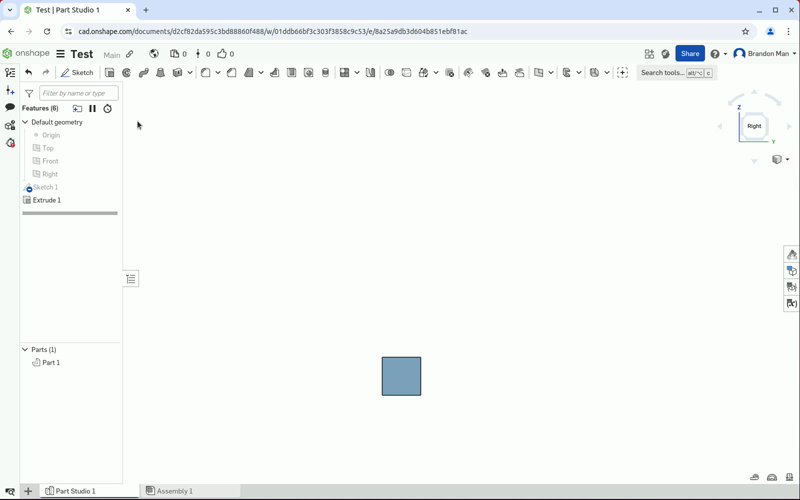
key(shift+h)
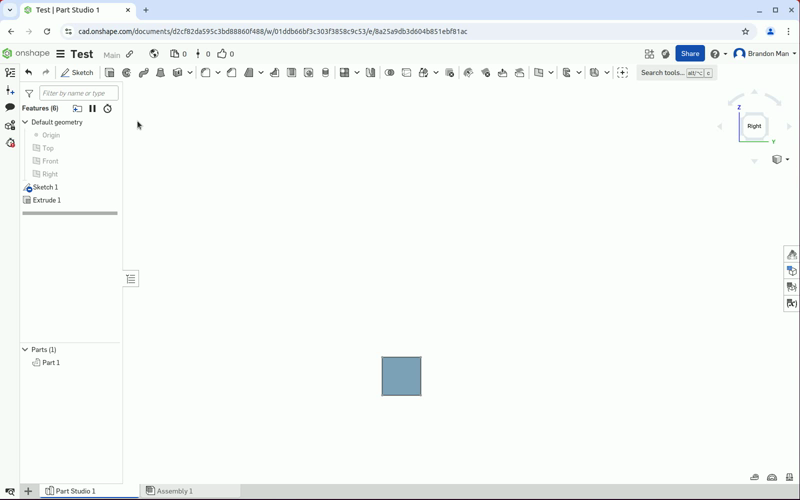
key(shift+h)
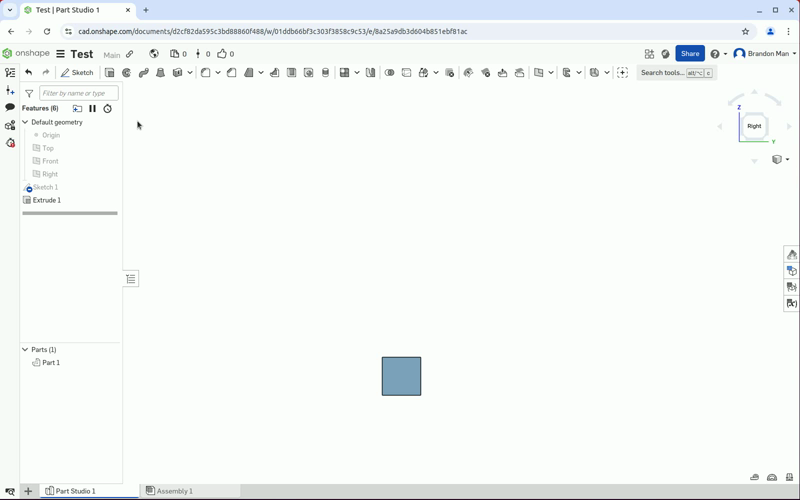
mouse_move(73, 189)
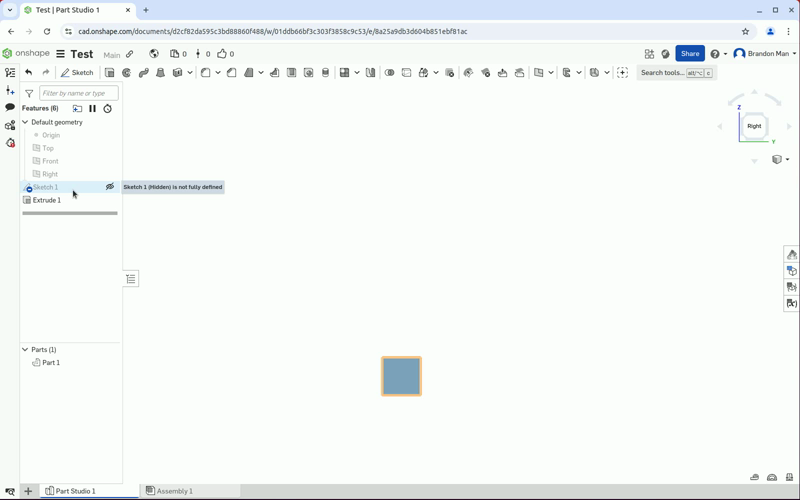
click(73, 189)
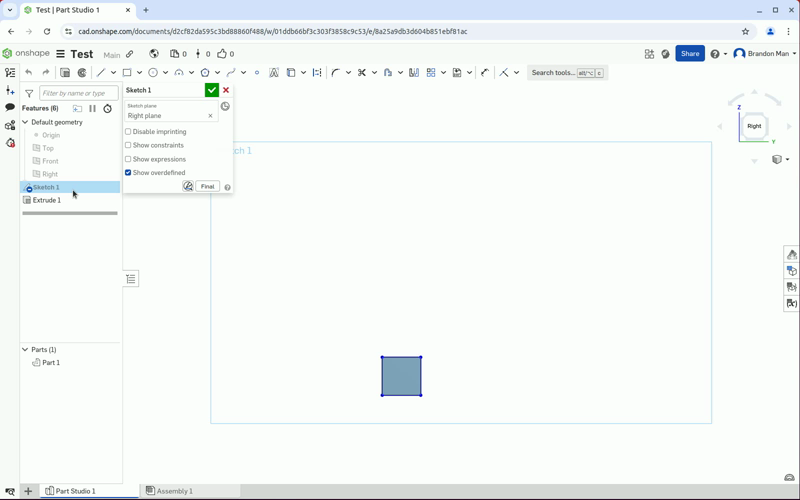
mouse_move(229, 92)
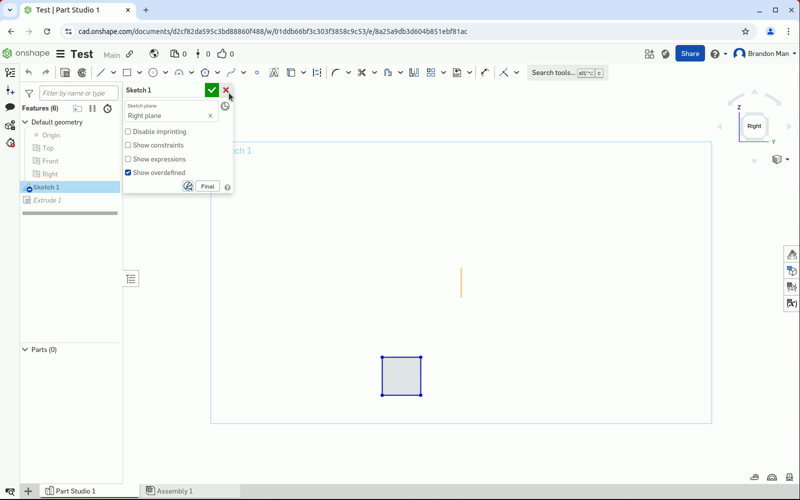
click(229, 92)
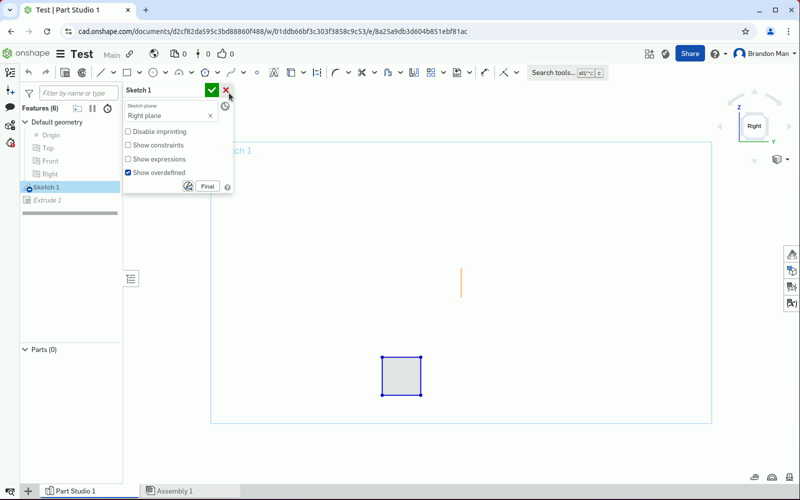
key(shift+s)
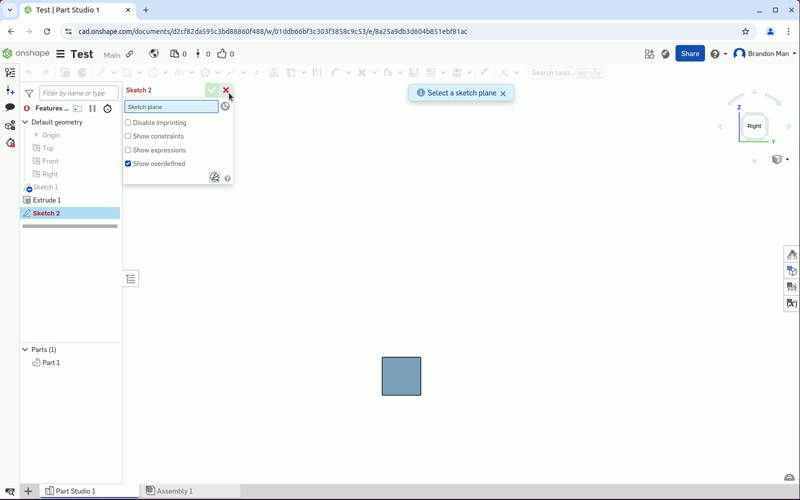
mouse_move(73, 176)
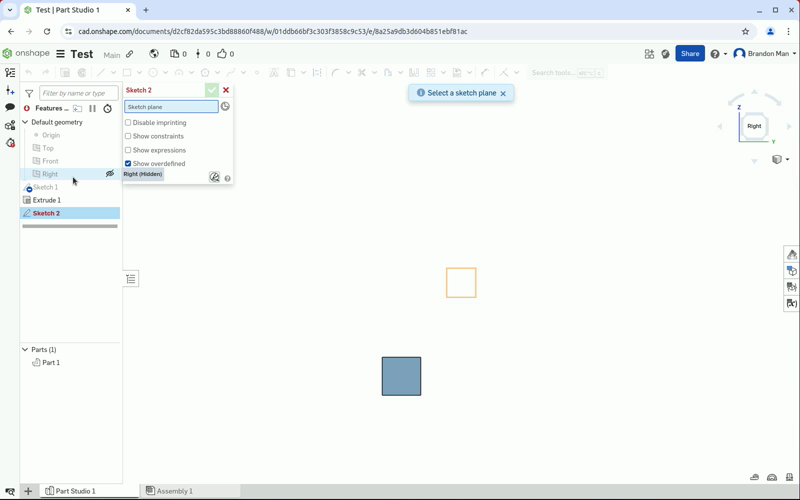
click(73, 176)
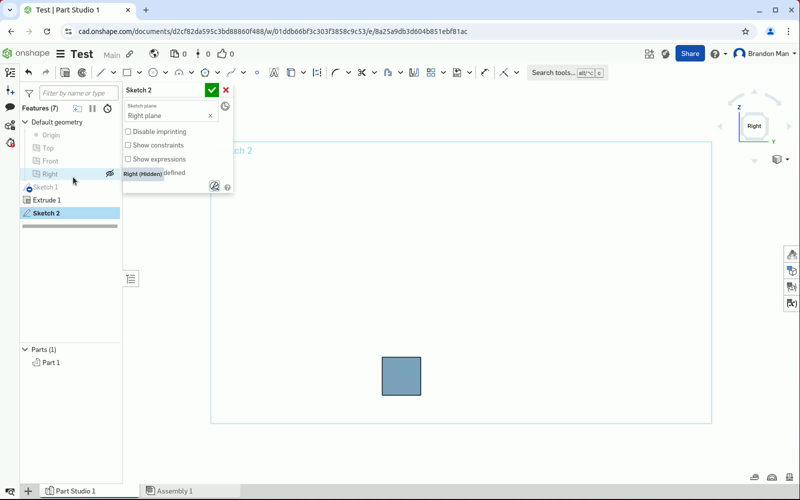
mouse_move(73, 352)
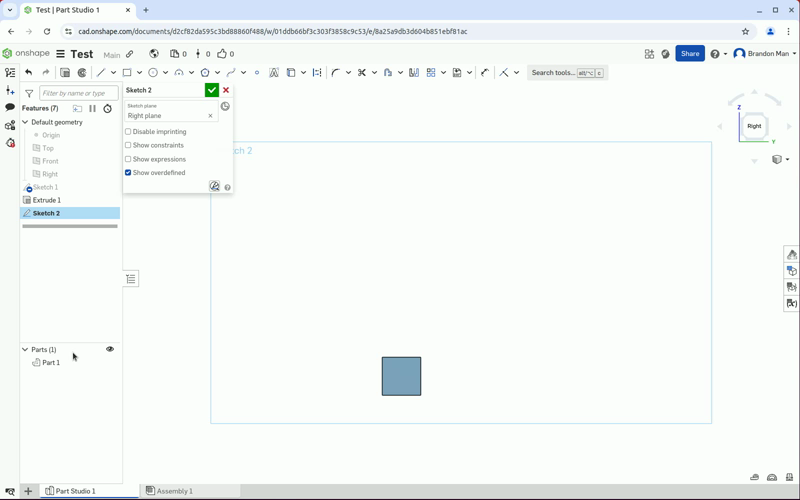
key(y)
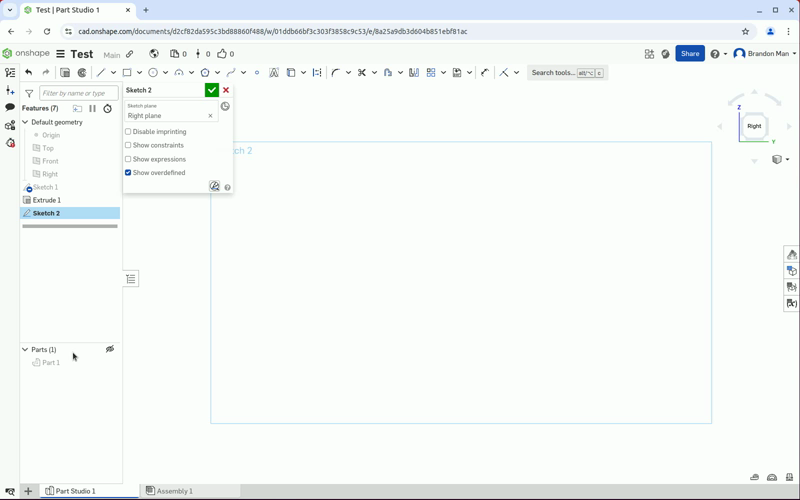
key(l)
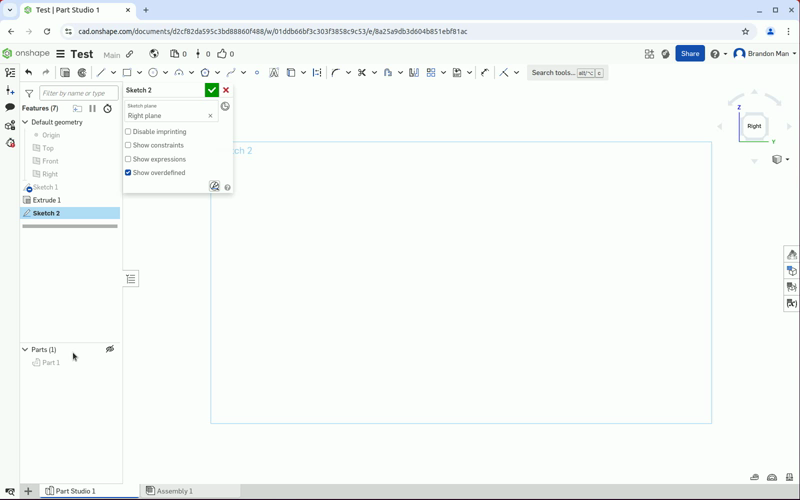
key_down(shift)
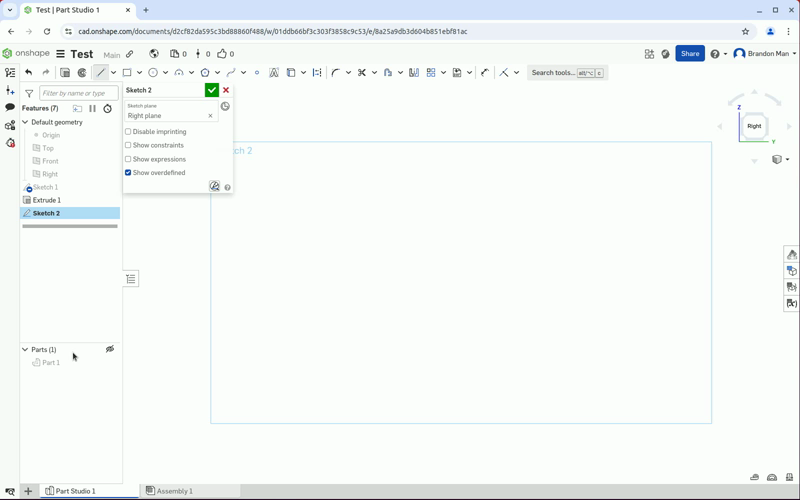
mouse_move(501, 395)
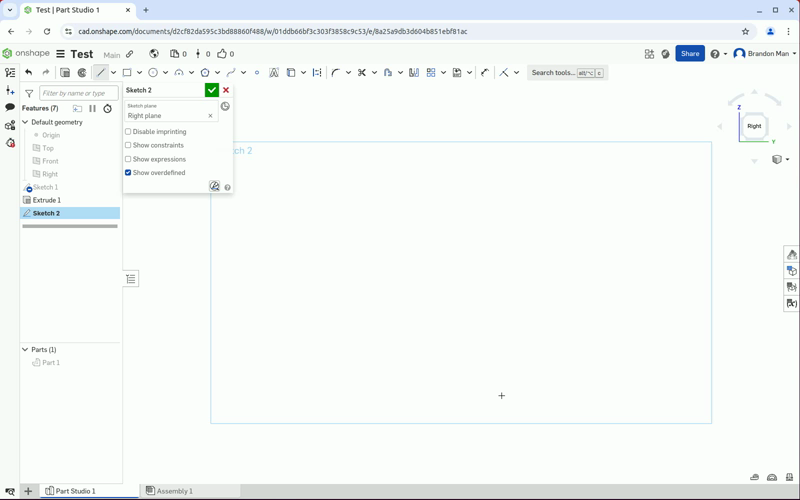
click(501, 395)
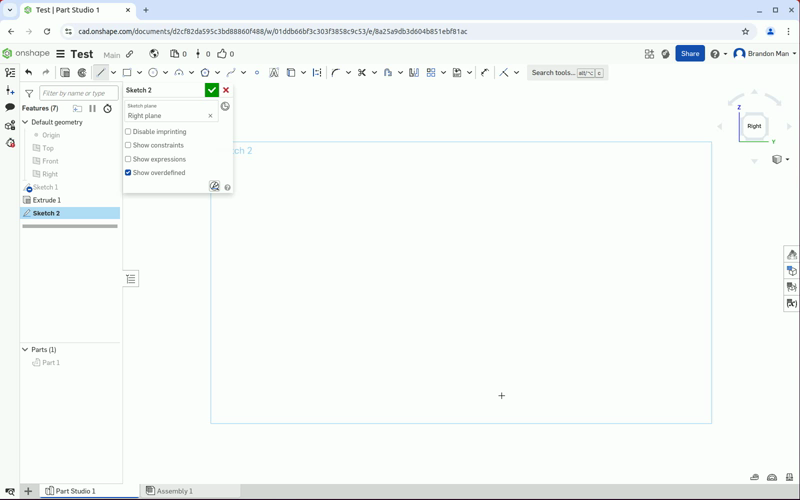
key_up(shift)
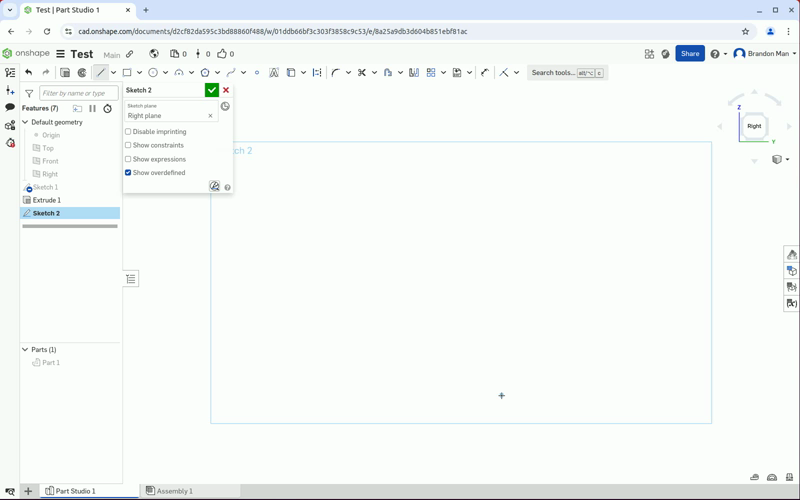
key_down(shift)
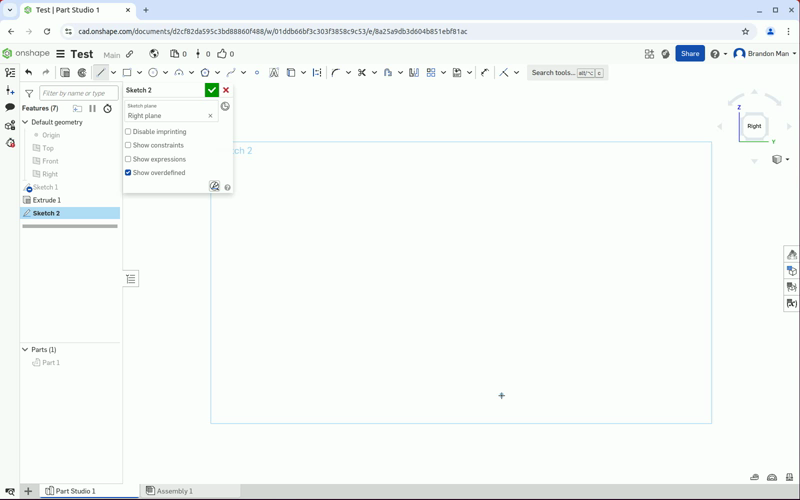
mouse_move(531, 395)
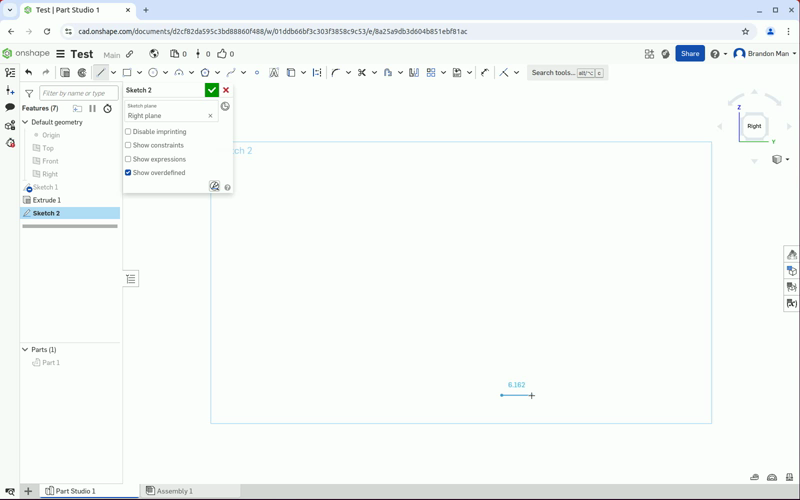
mouse_move(540, 395)
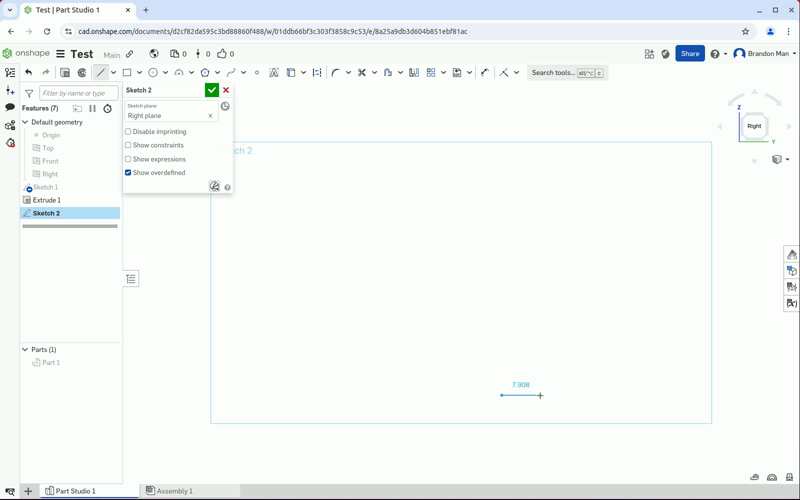
click(540, 395)
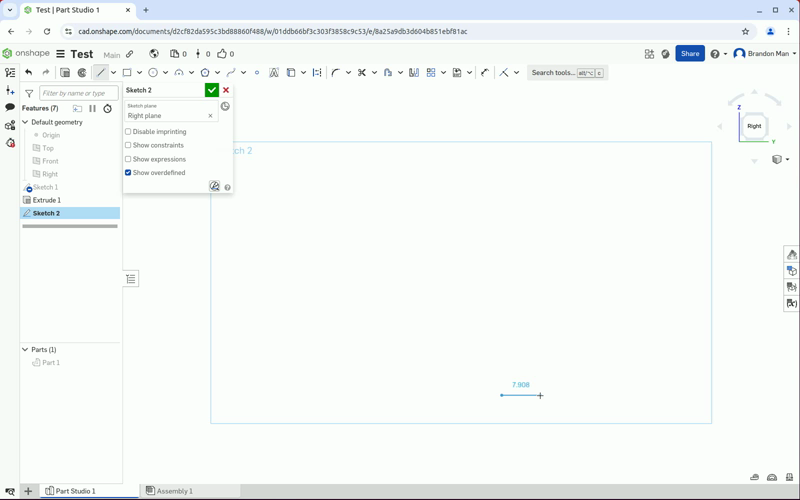
key_up(shift)
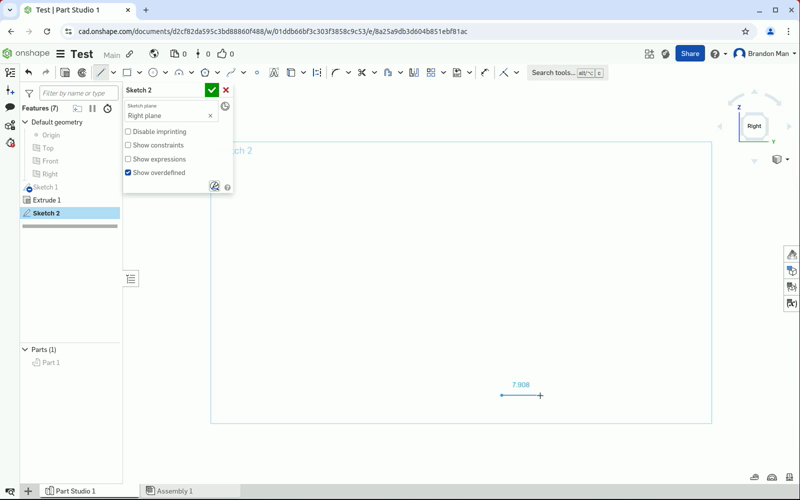
key_down(shift)
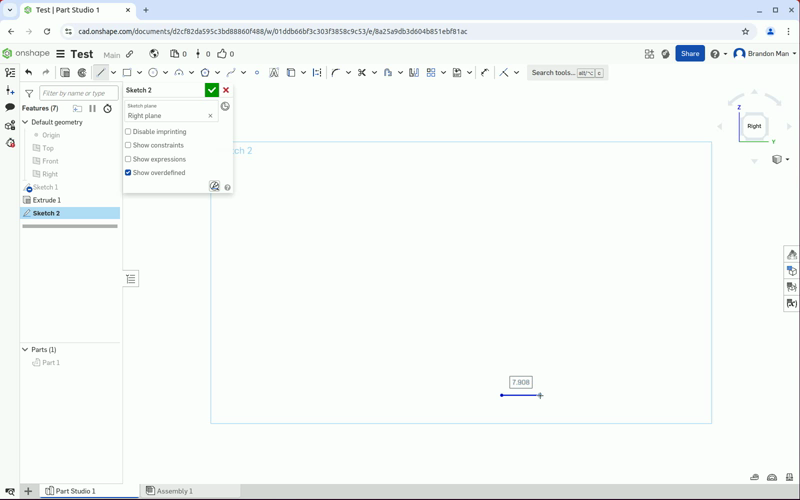
mouse_move(570, 395)
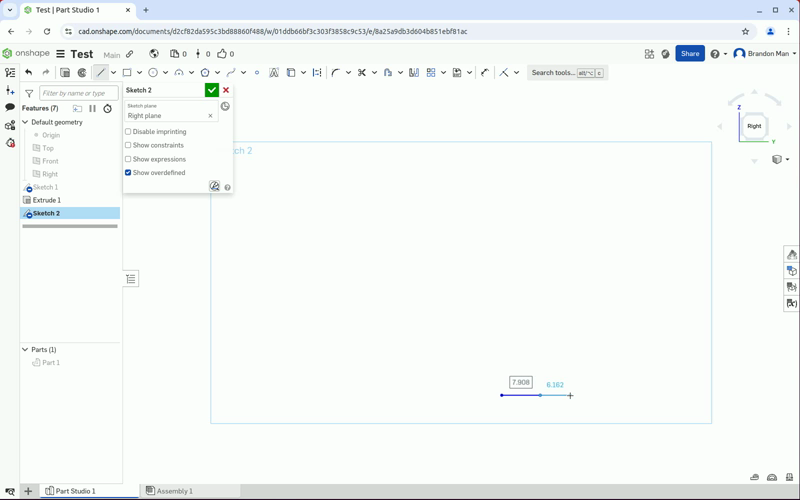
mouse_move(540, 357)
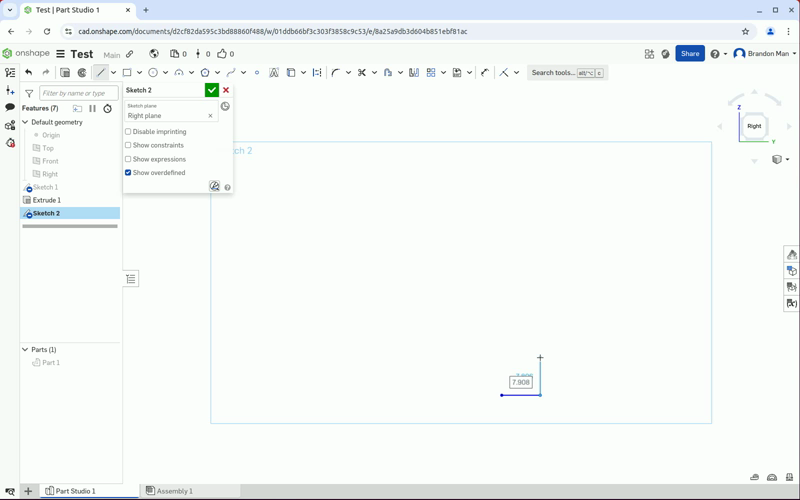
click(540, 357)
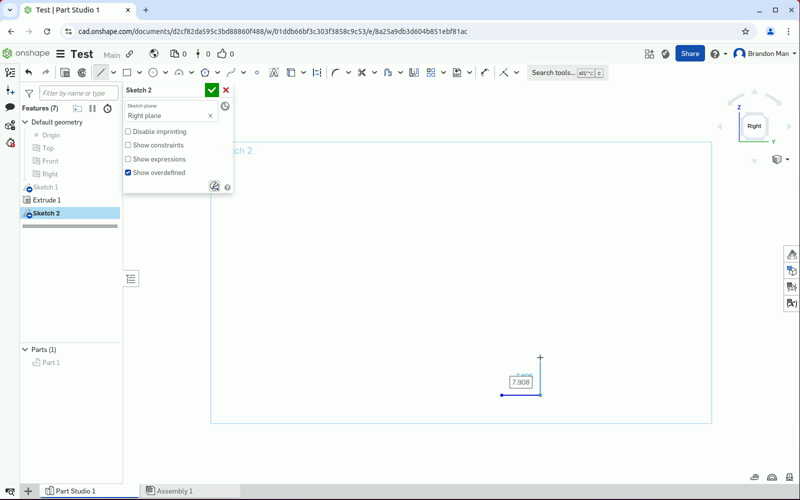
key_up(shift)
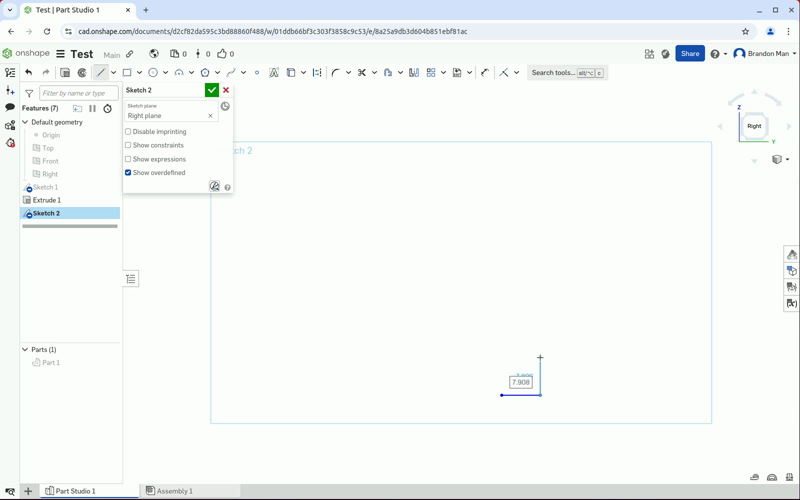
key_down(shift)
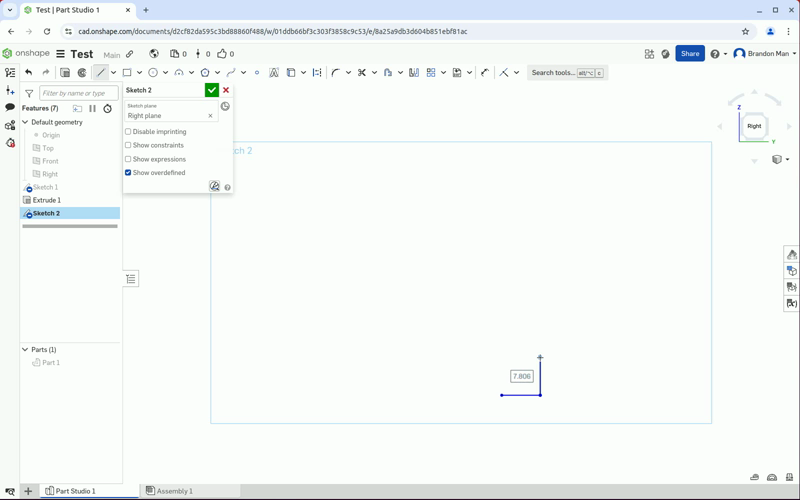
mouse_move(570, 357)
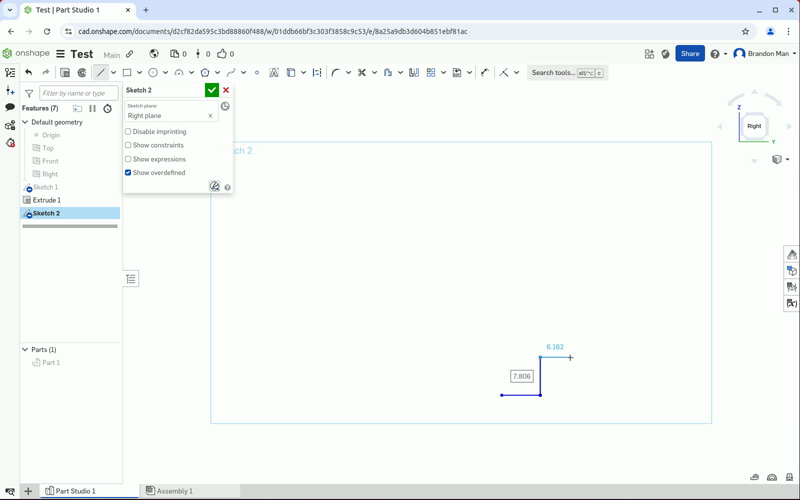
mouse_move(501, 357)
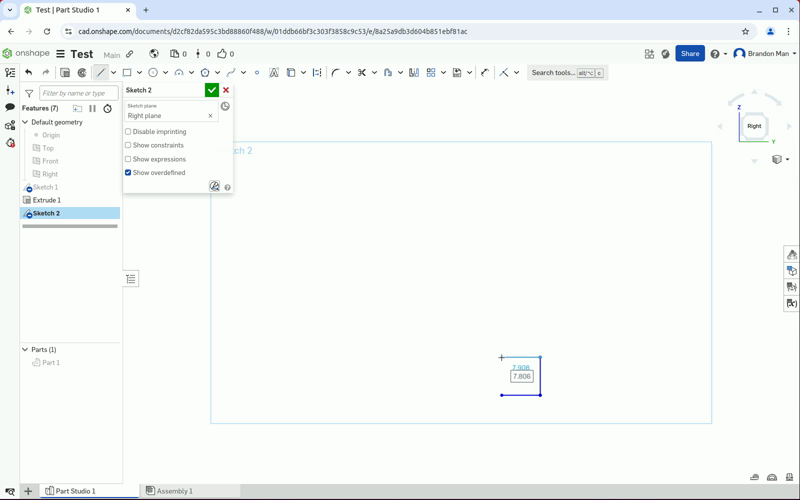
click(501, 357)
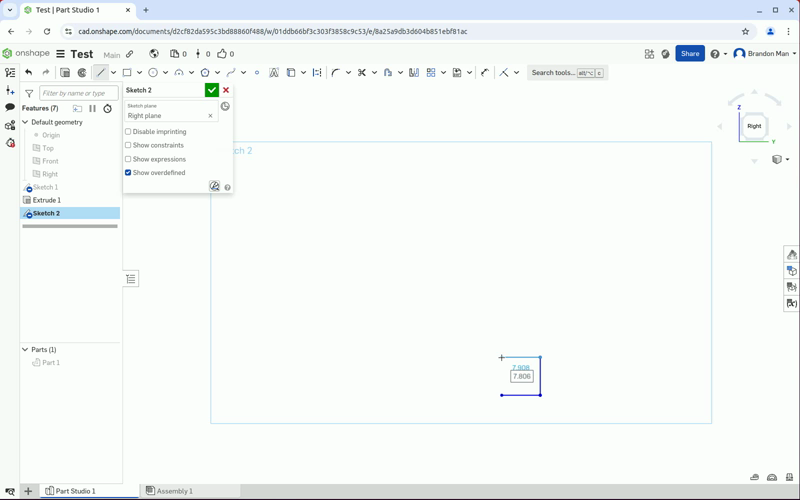
key_up(shift)
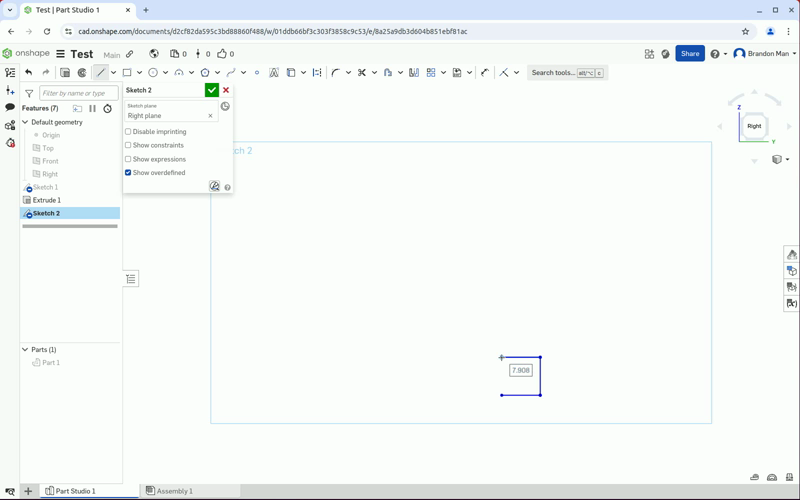
mouse_move(531, 357)
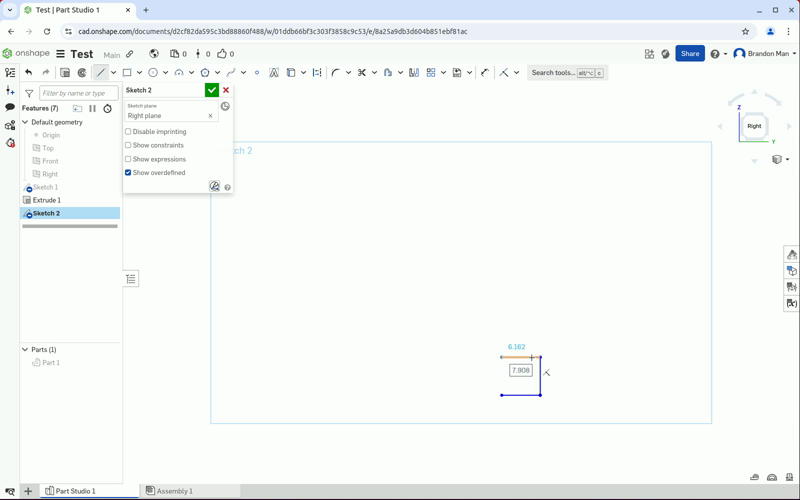
key_down(shift)
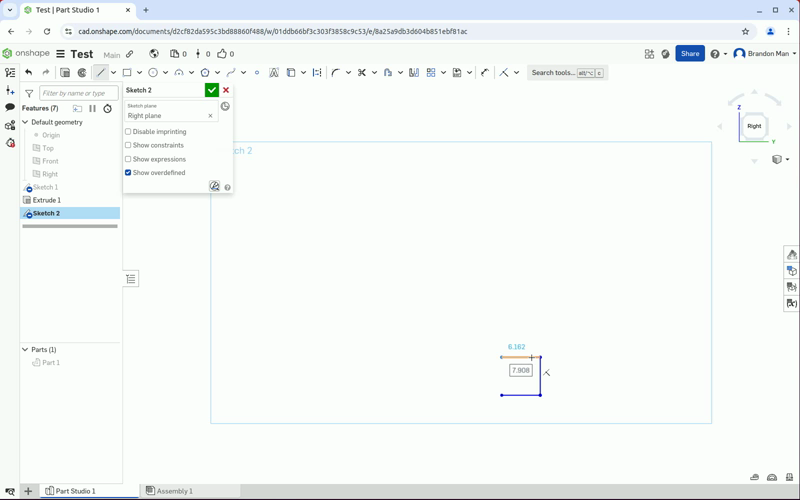
mouse_move(501, 395)
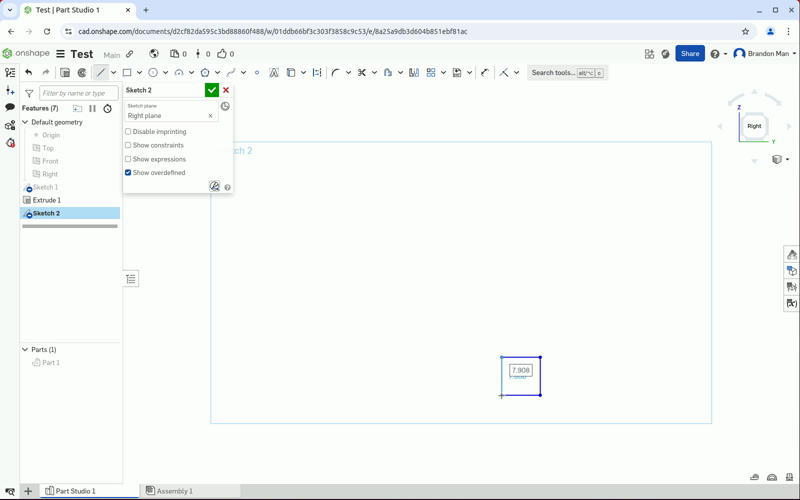
key_up(shift)
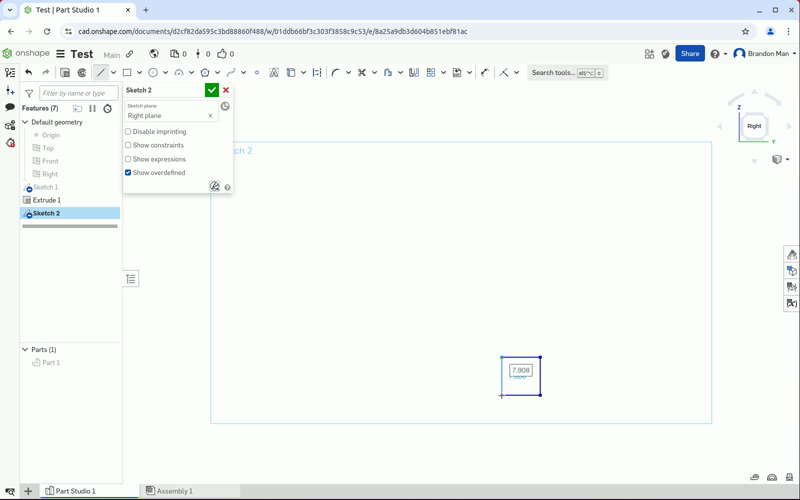
click(501, 395)
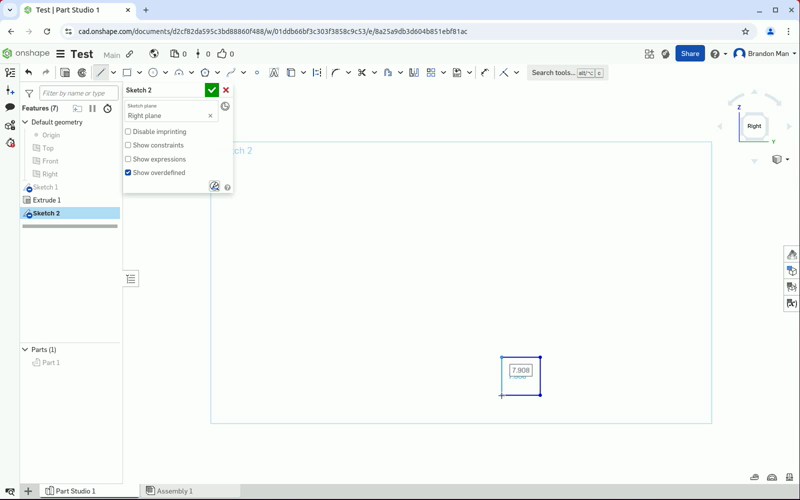
key(esc)
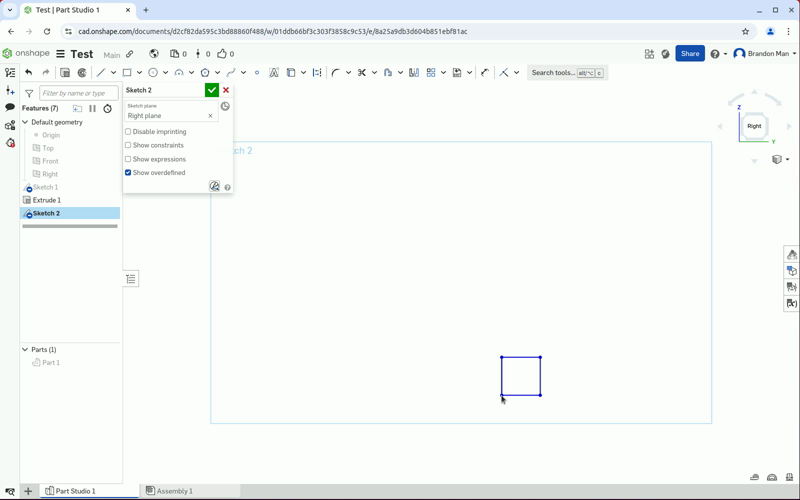
mouse_move(535, 394)
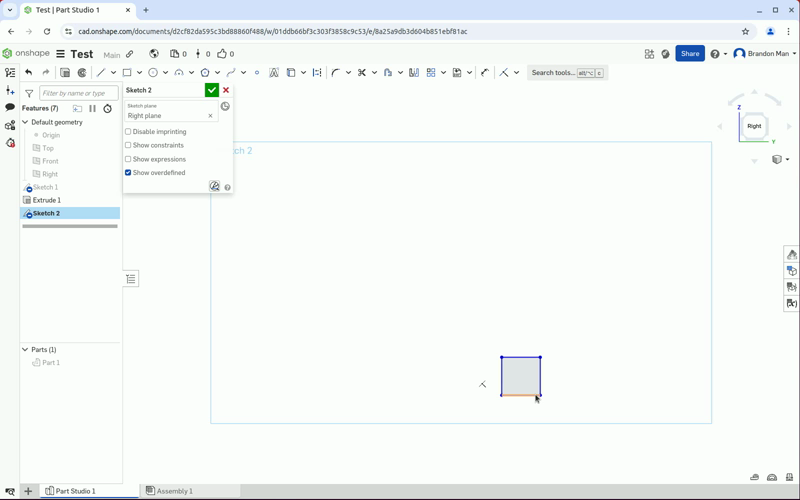
scroll(6)
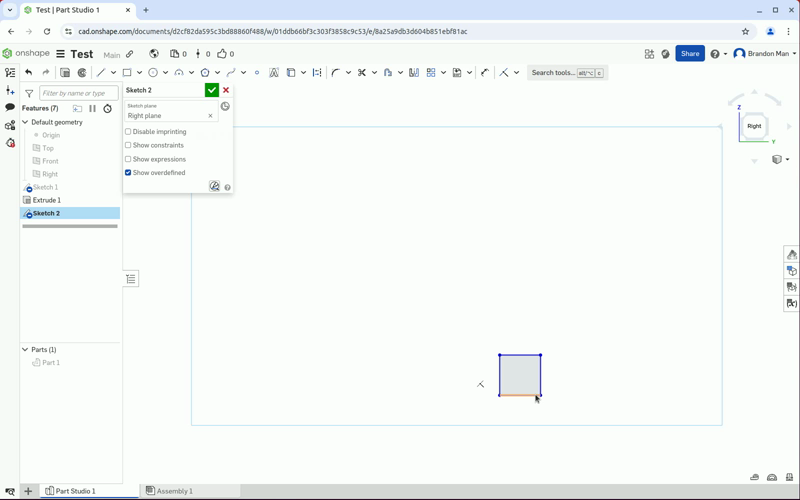
scroll(6)
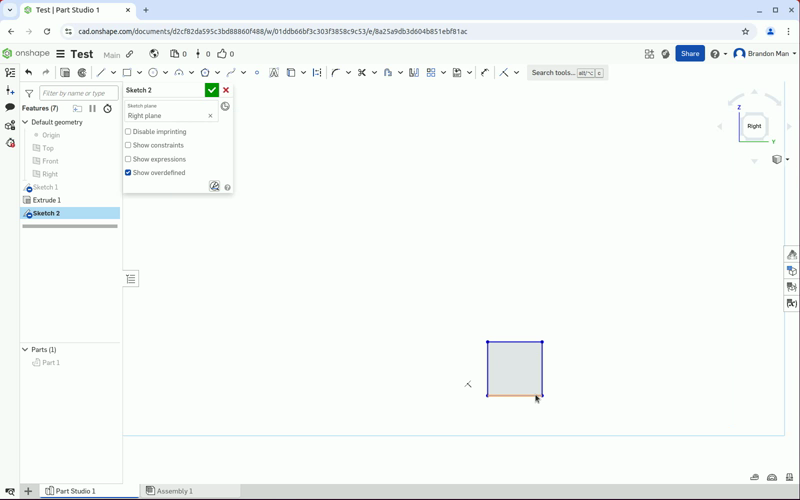
scroll(6)
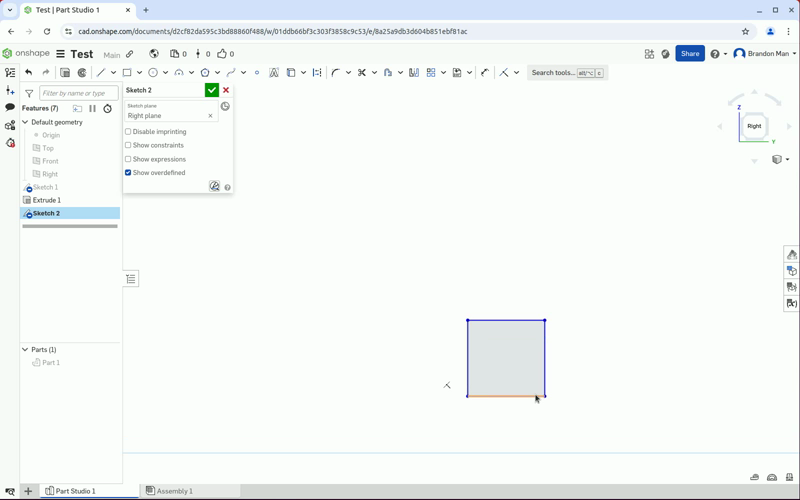
scroll(6)
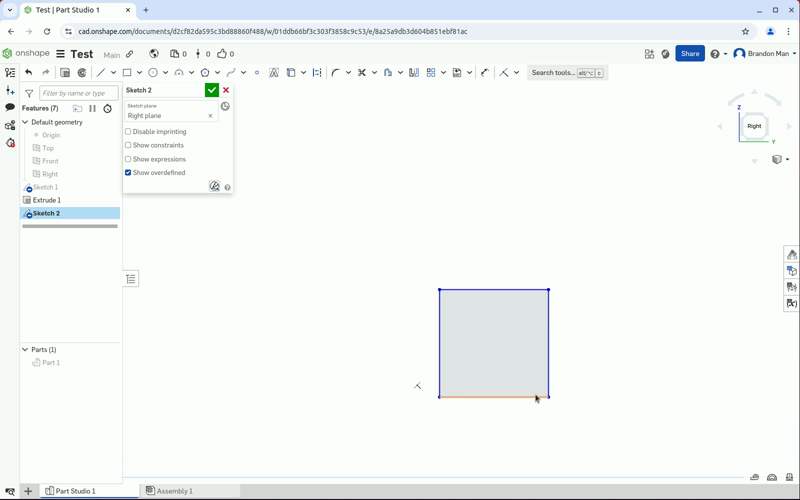
scroll(6)
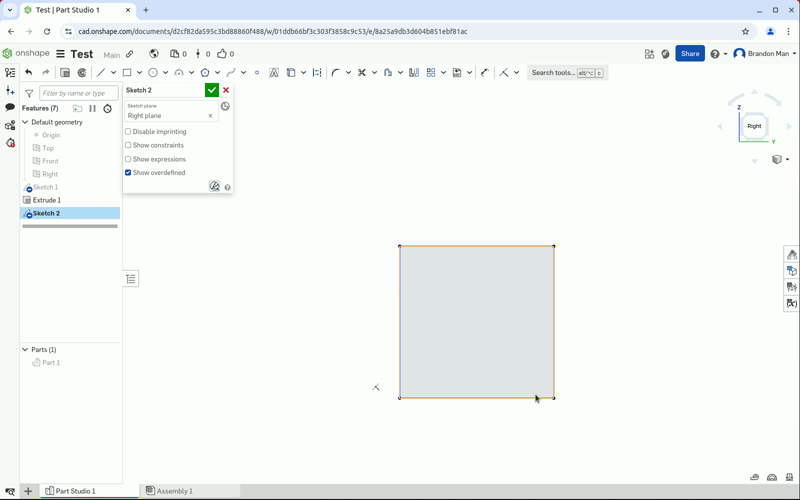
scroll(6)
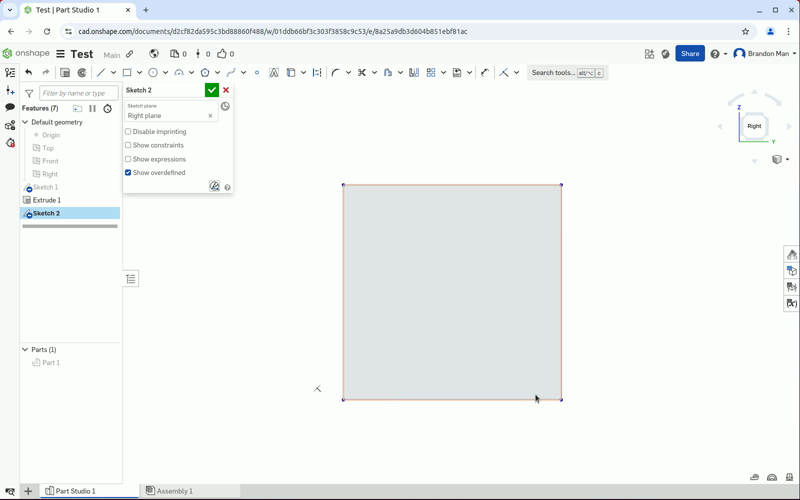
scroll(6)
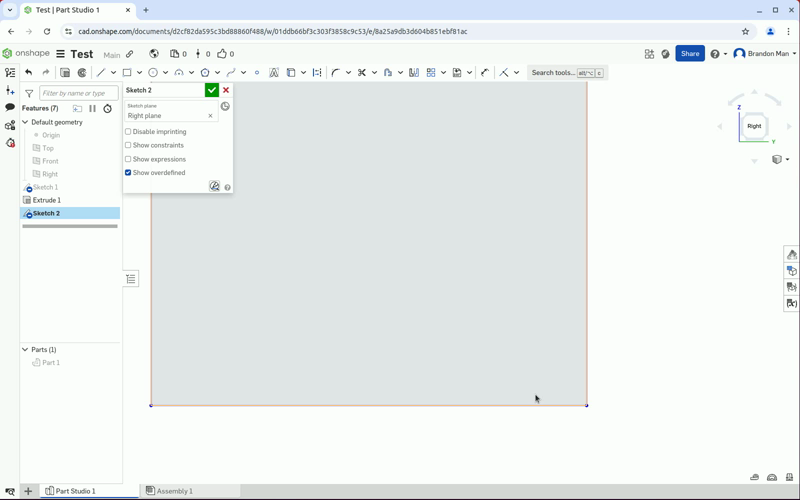
click(535, 394)
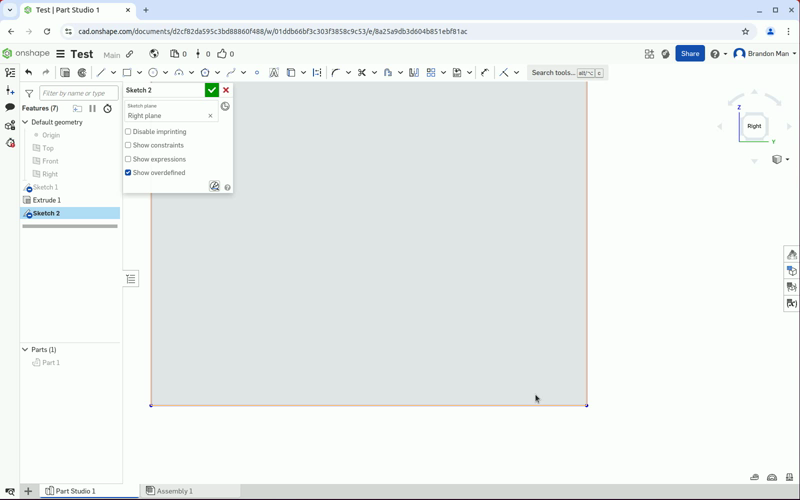
scroll(-6)
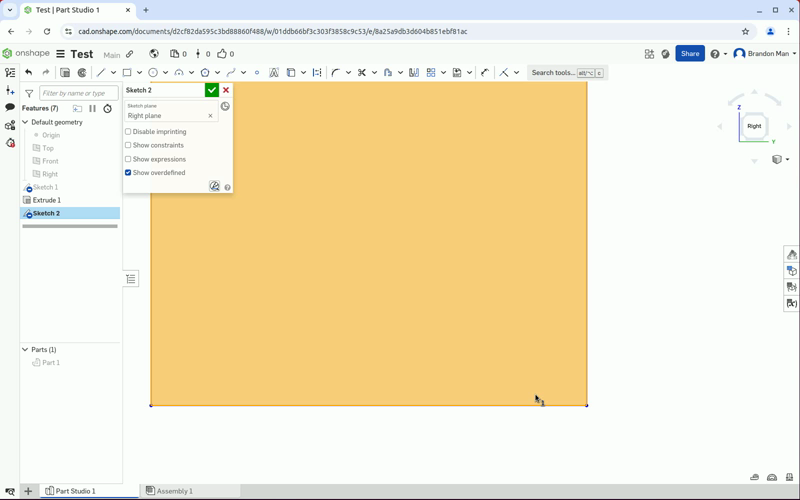
scroll(-6)
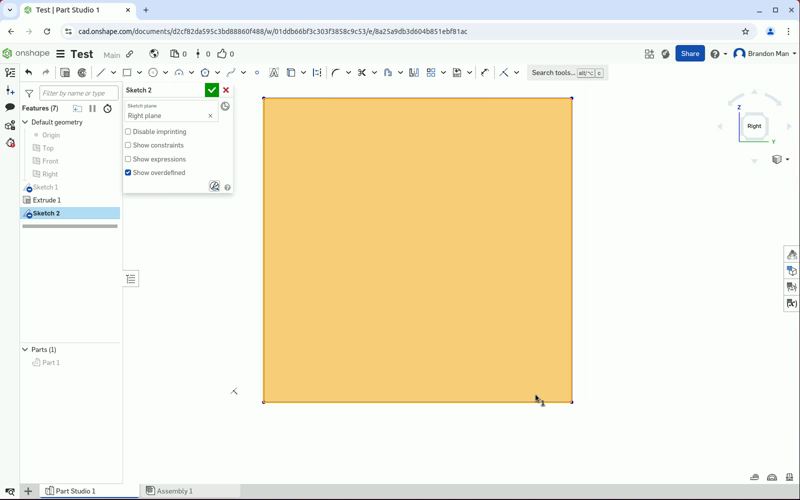
scroll(-6)
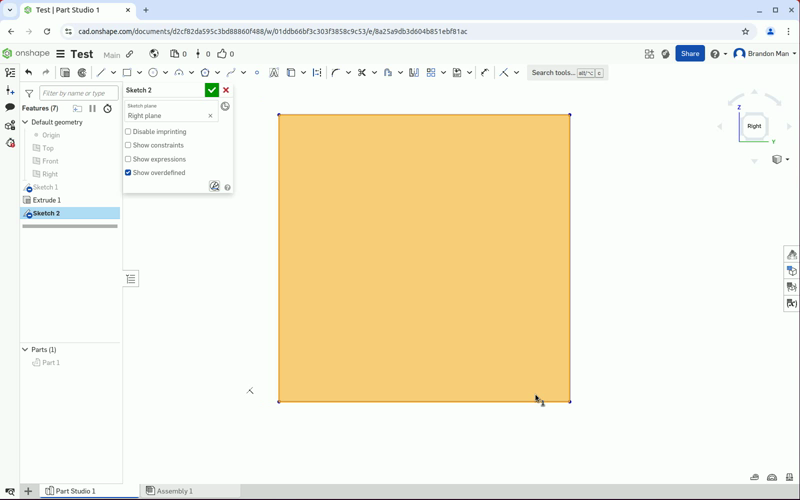
scroll(-6)
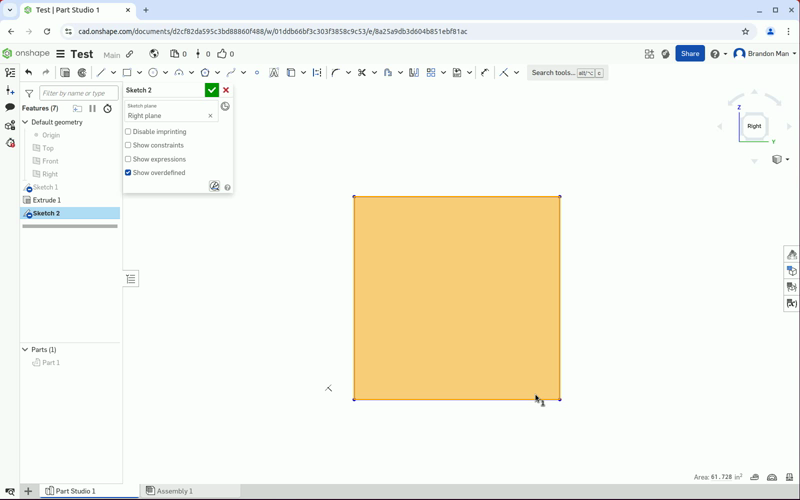
scroll(-6)
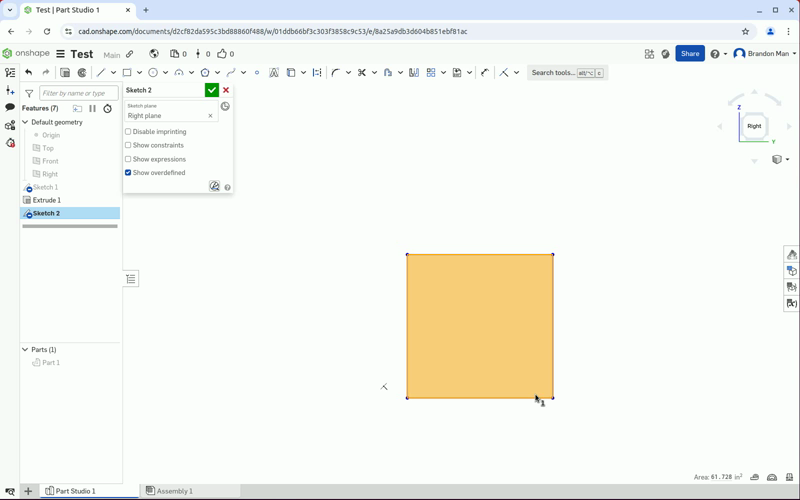
scroll(-6)
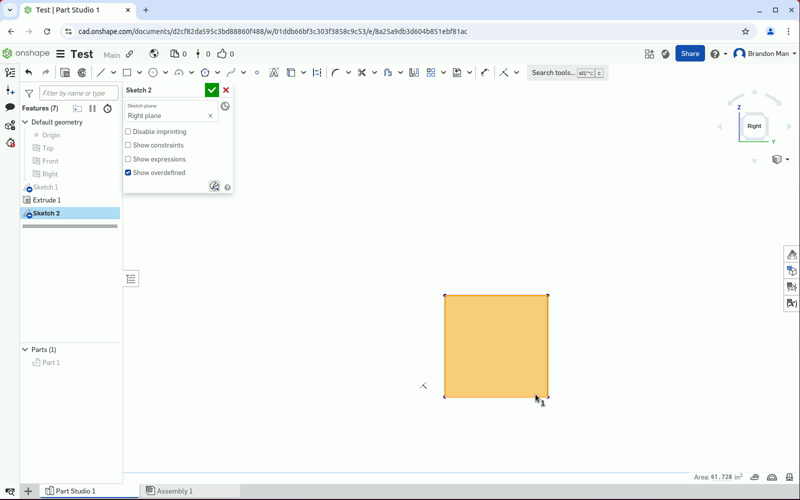
scroll(-6)
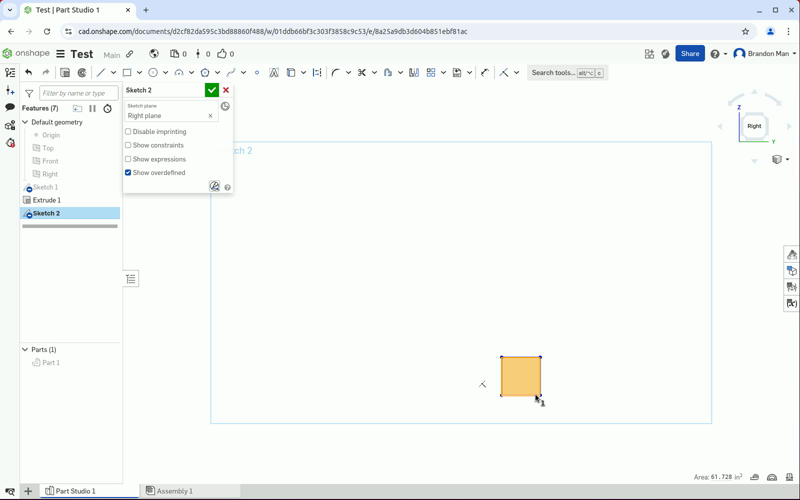
mouse_move(73, 352)
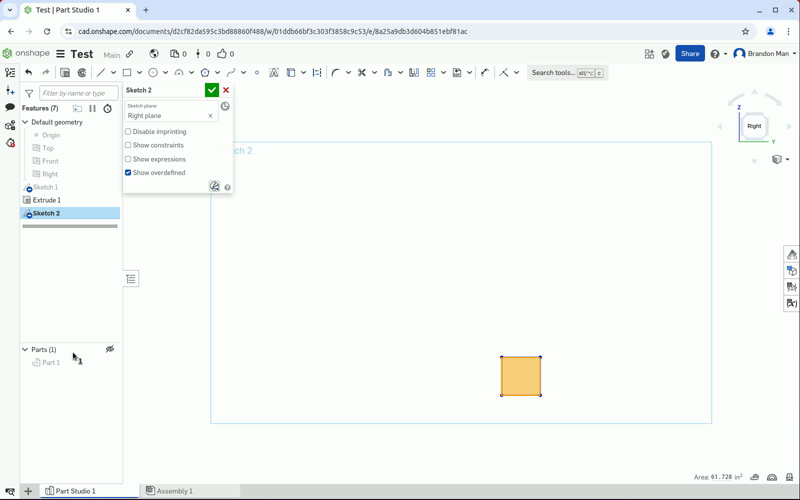
key(shift+y)
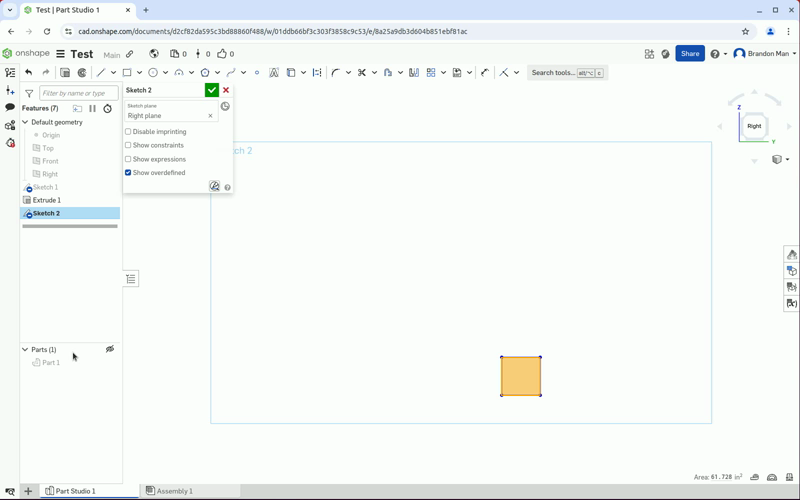
key(shift+e)
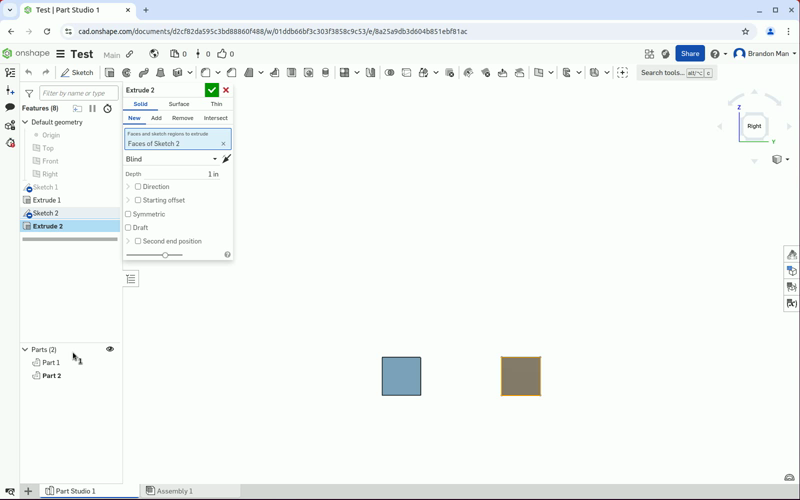
mouse_move(143, 106)
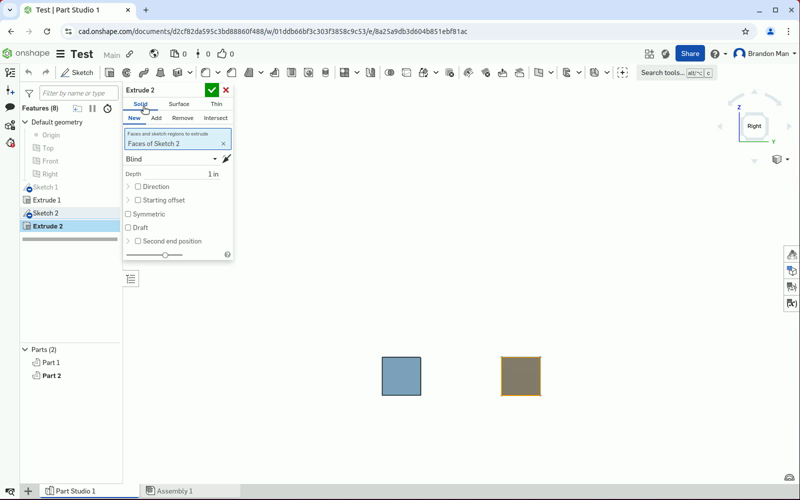
click(143, 106)
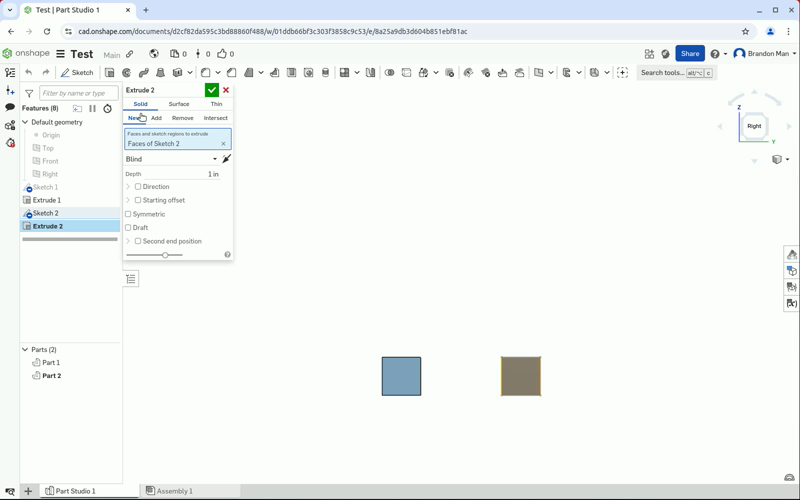
mouse_move(137, 120)
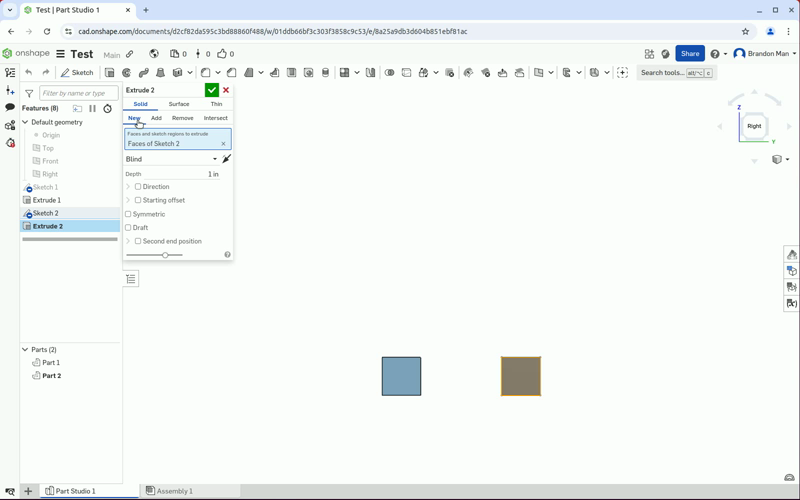
click(137, 120)
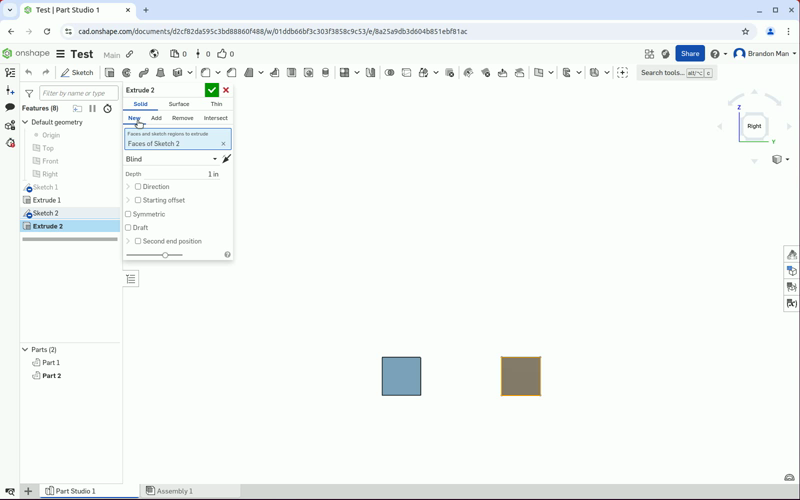
key(tab, 4)
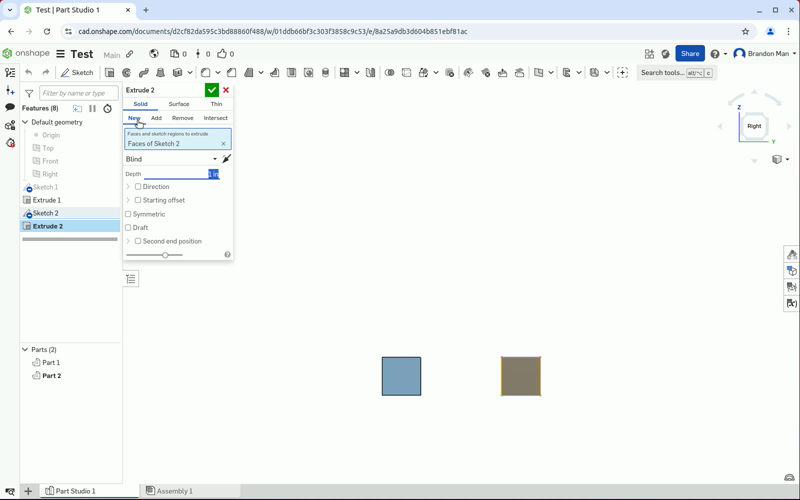
text(7.703)
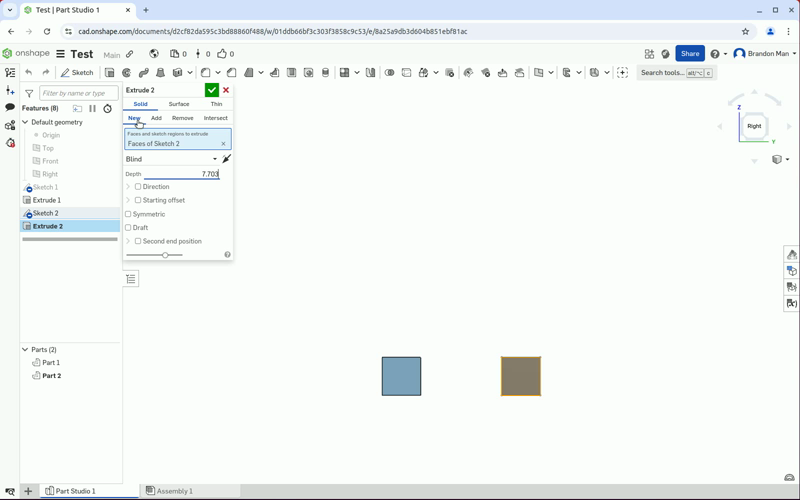
key(enter)
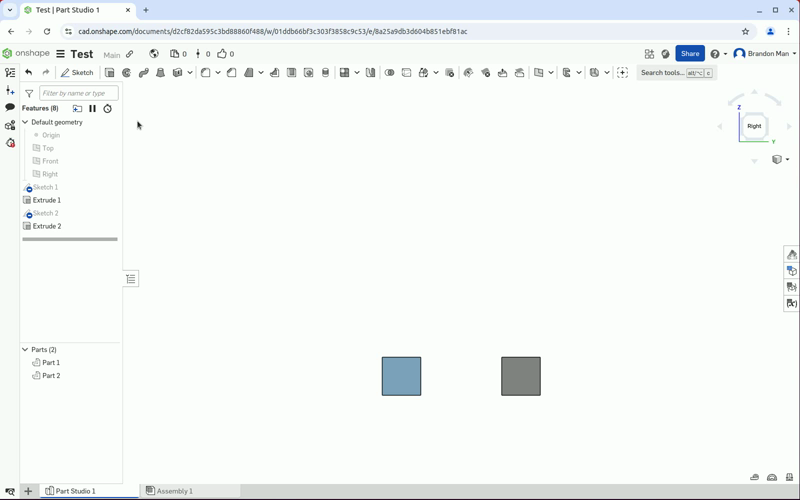
key(shift+h)
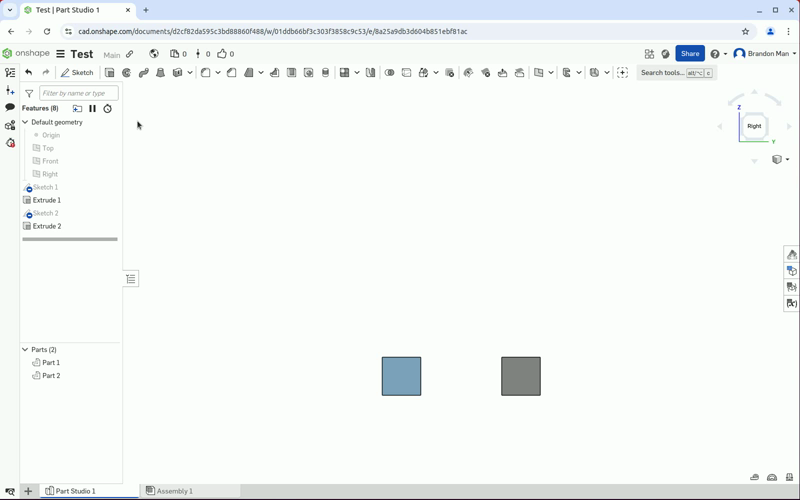
key(shift+h)
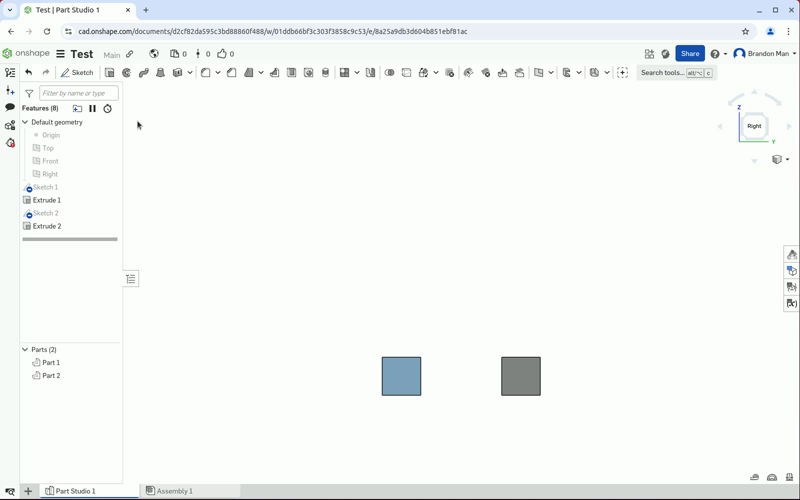
mouse_move(73, 189)
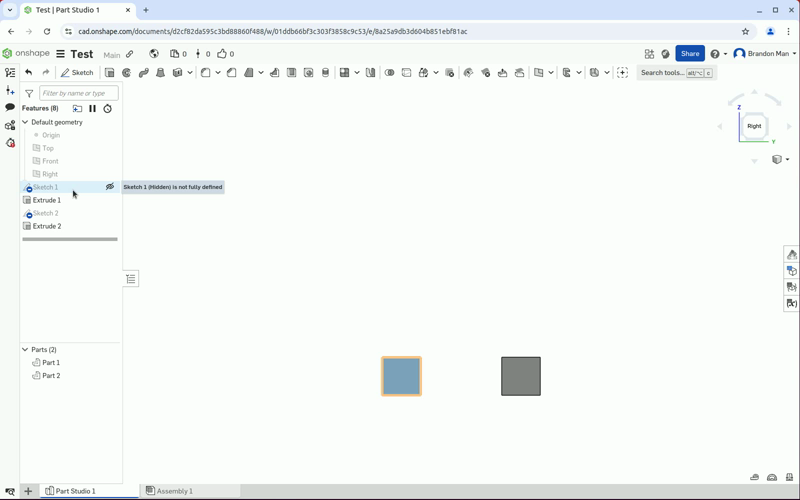
click(73, 189)
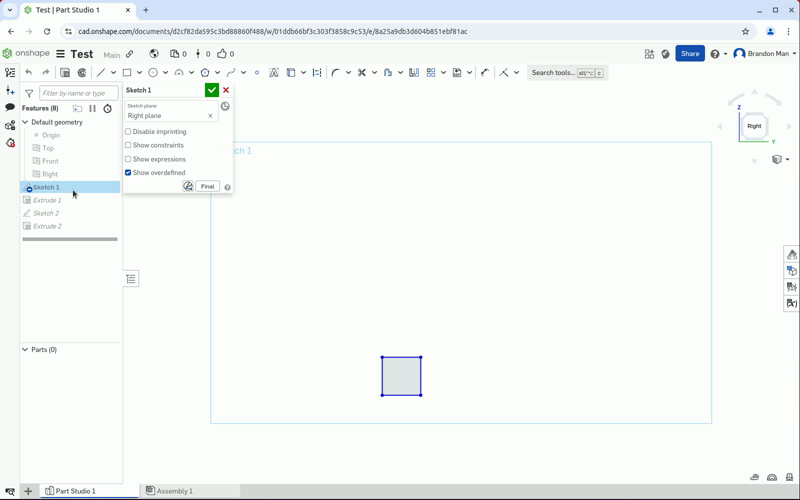
mouse_move(229, 92)
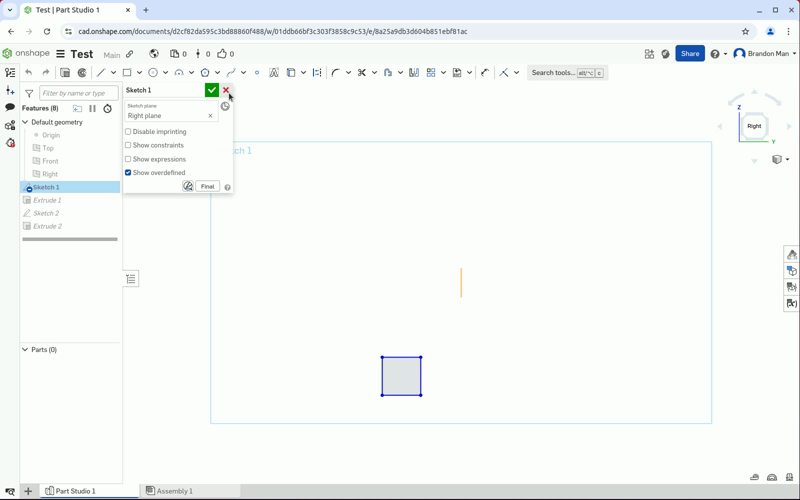
click(229, 92)
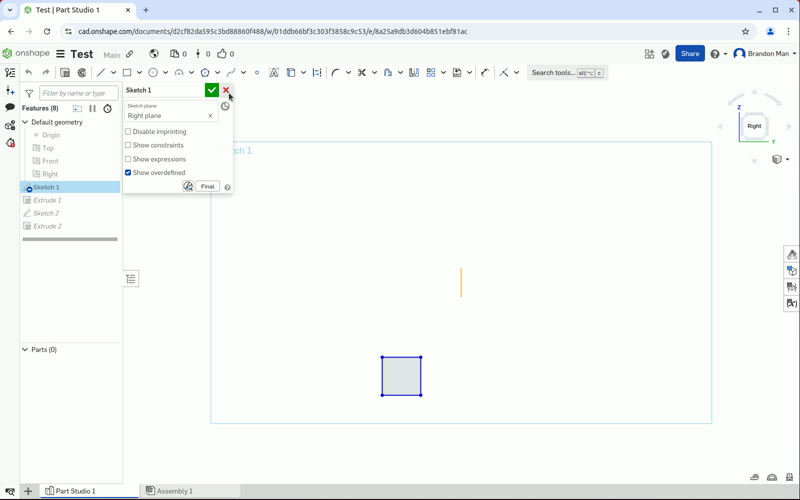
key(shift+s)
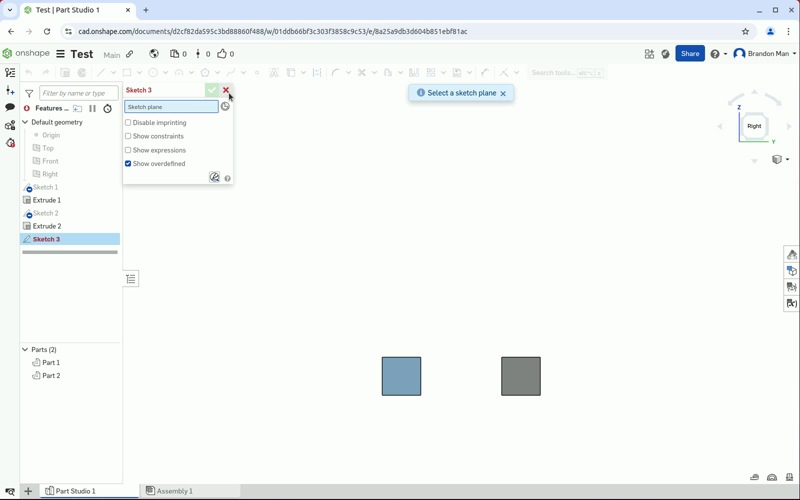
mouse_move(73, 176)
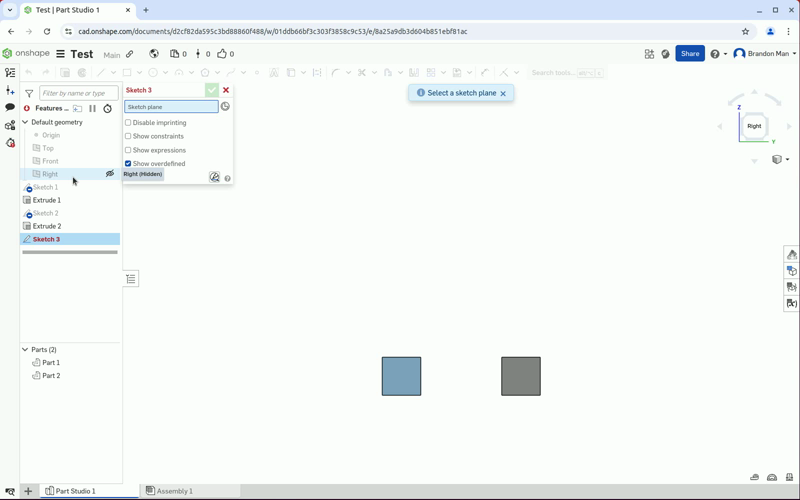
click(73, 176)
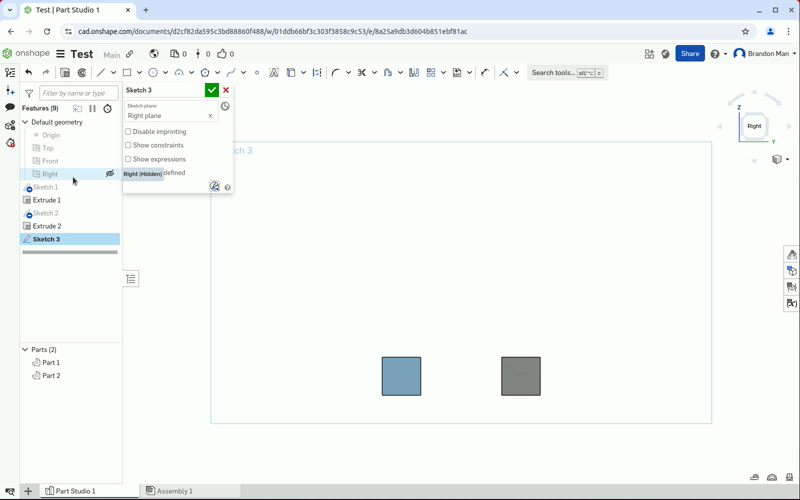
mouse_move(73, 352)
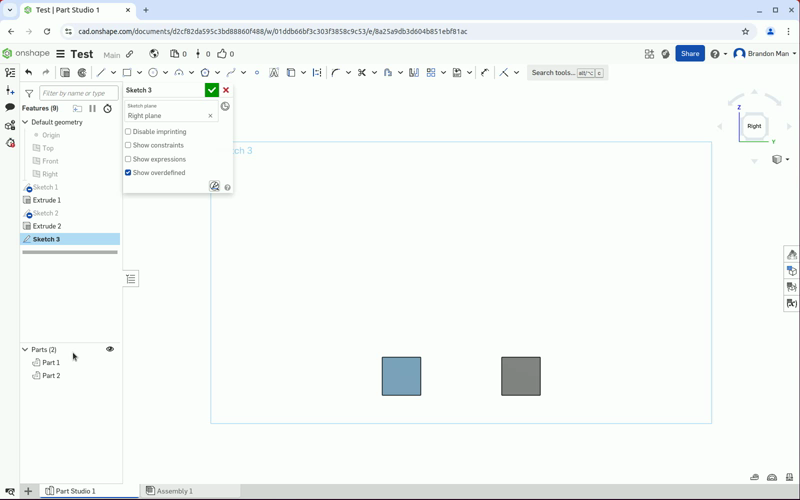
key(y)
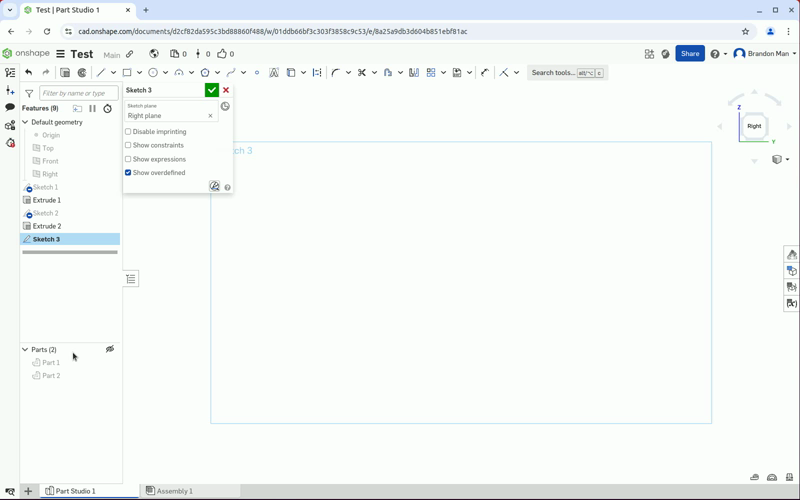
key(l)
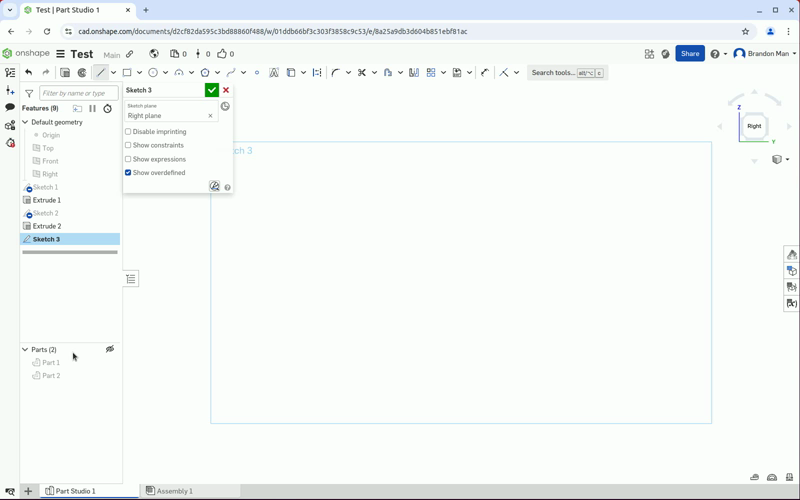
key_down(shift)
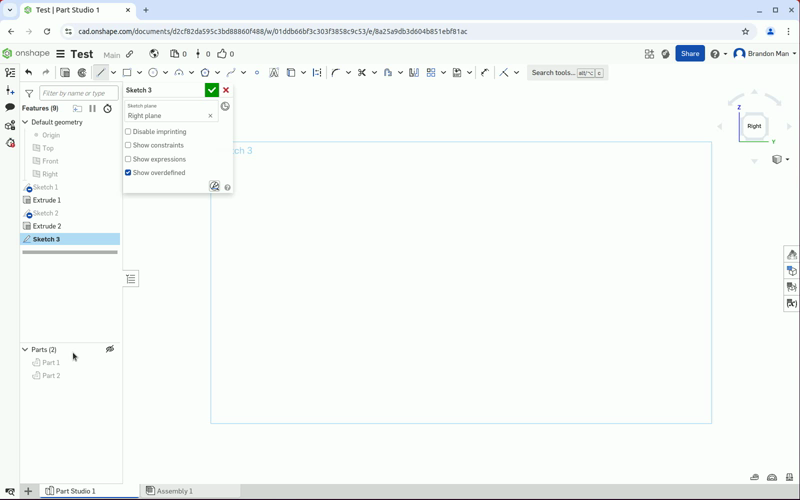
mouse_move(419, 307)
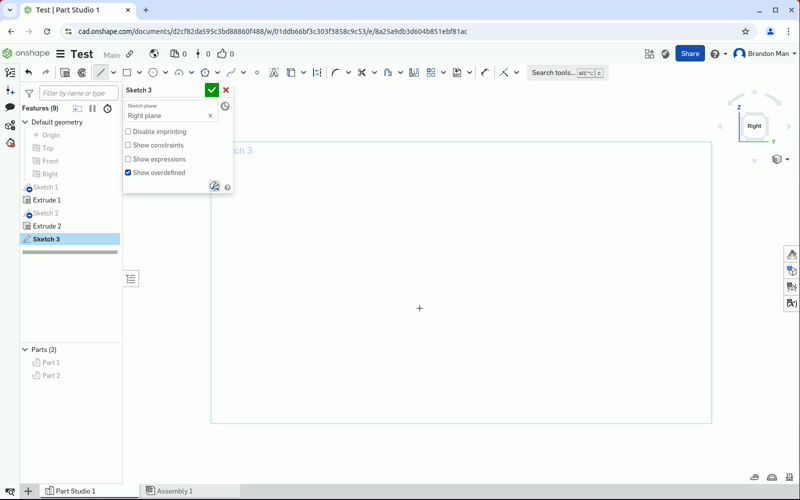
click(419, 307)
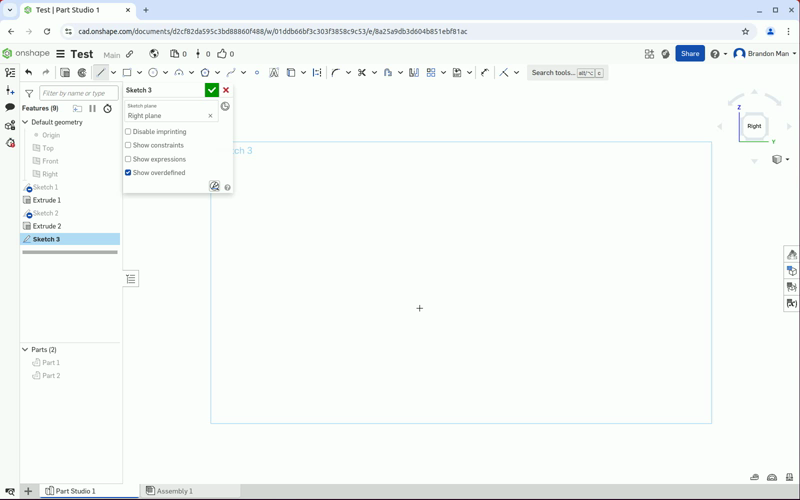
key_up(shift)
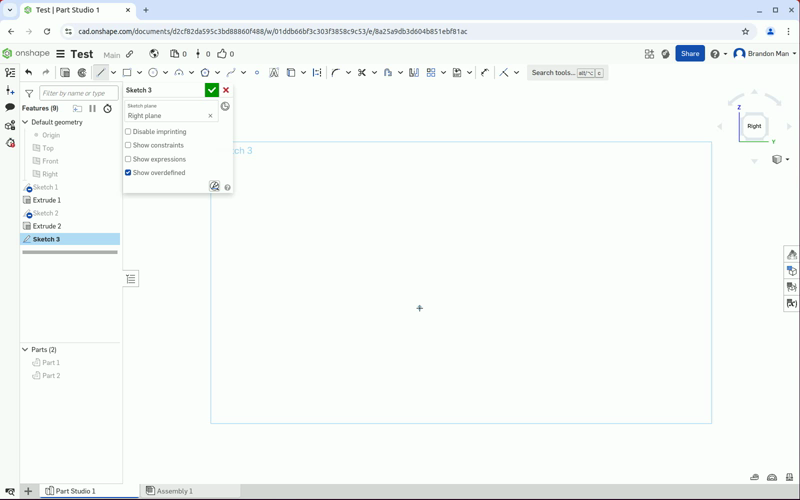
key_down(shift)
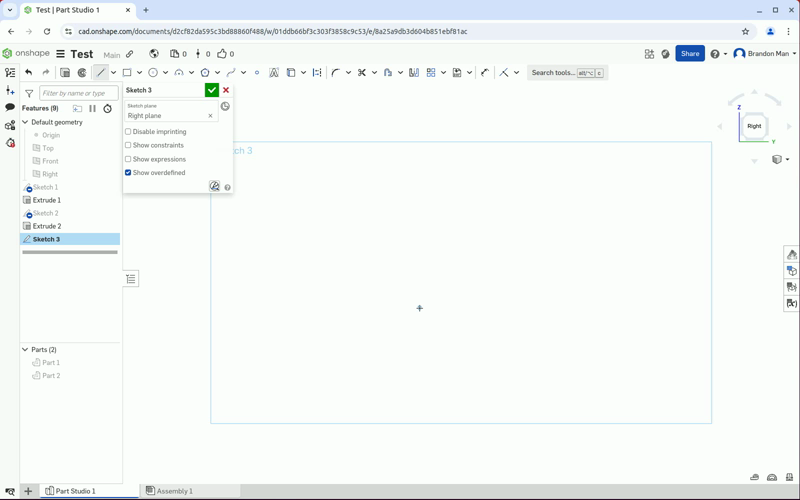
mouse_move(501, 307)
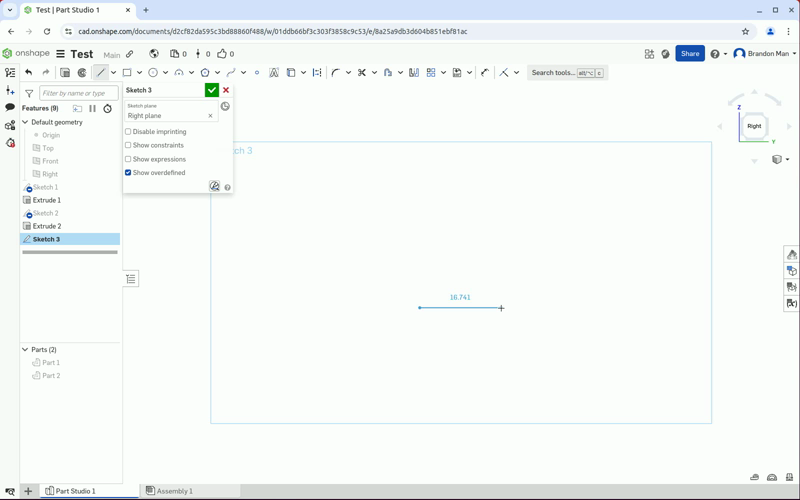
click(501, 307)
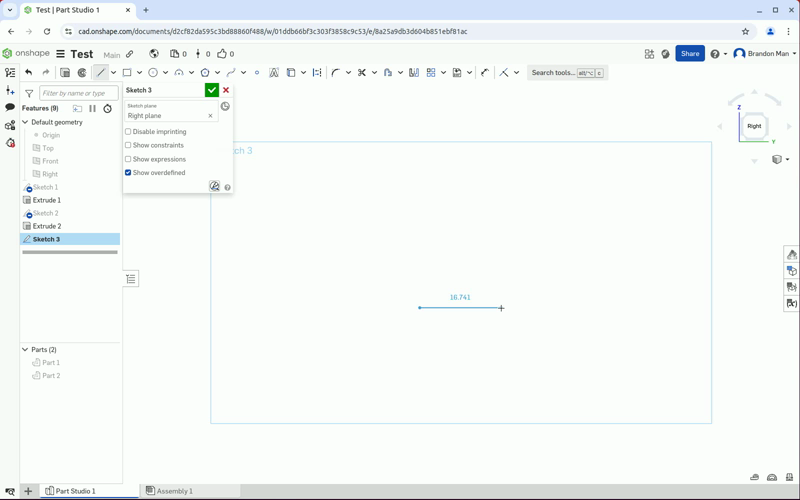
key_up(shift)
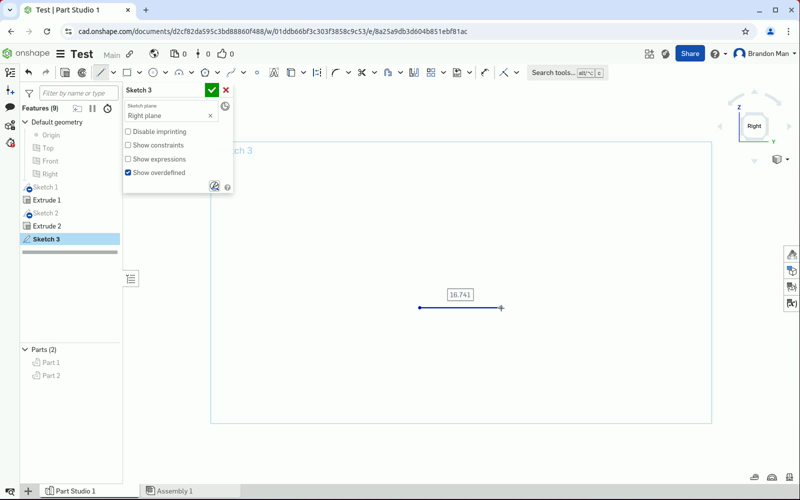
key_down(shift)
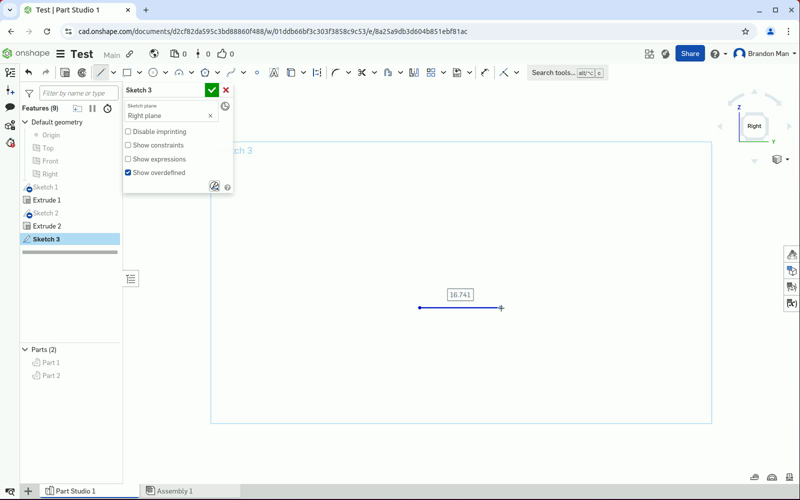
mouse_move(531, 307)
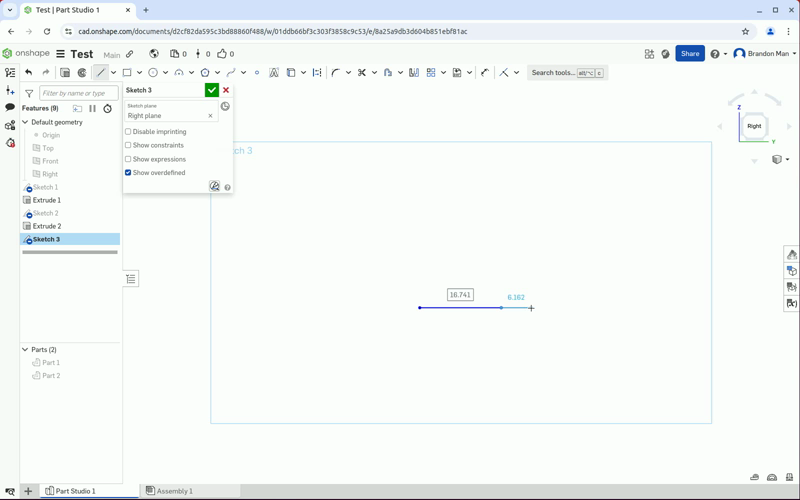
mouse_move(501, 258)
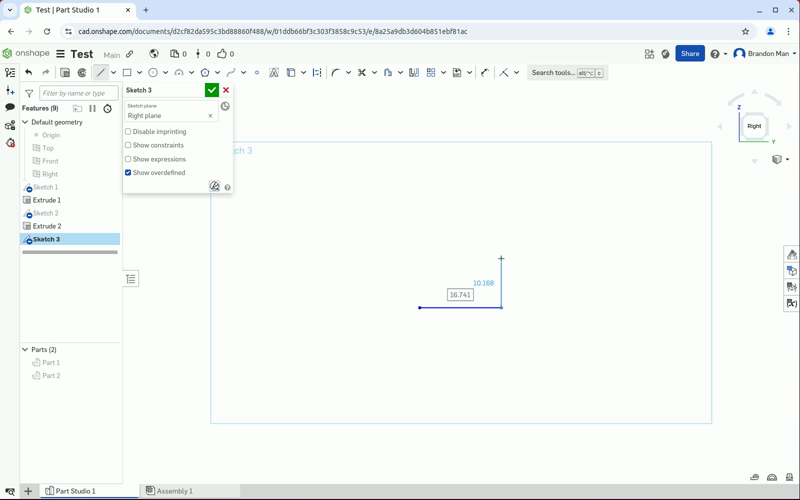
click(501, 258)
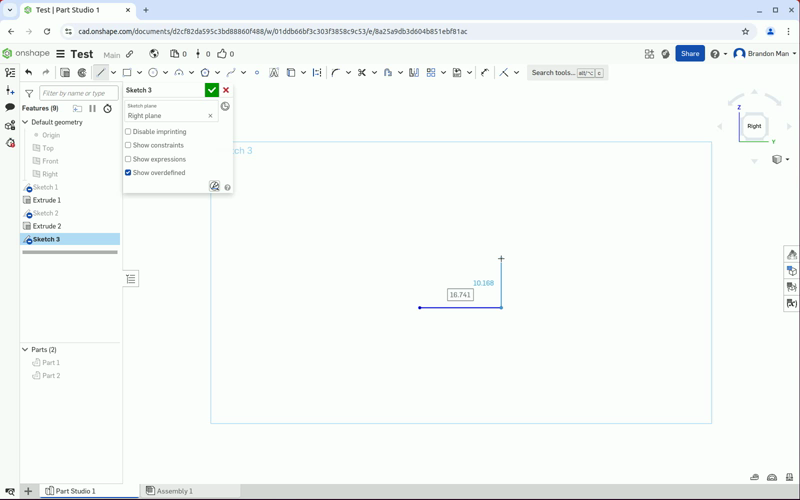
key_up(shift)
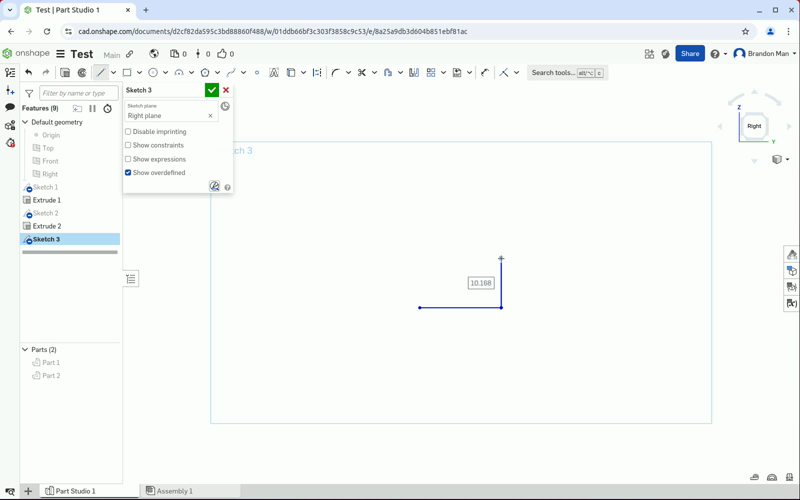
key_down(shift)
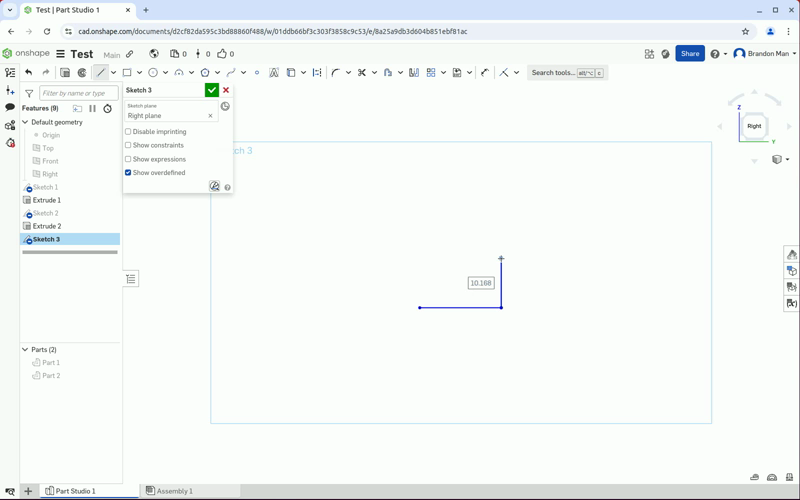
mouse_move(419, 258)
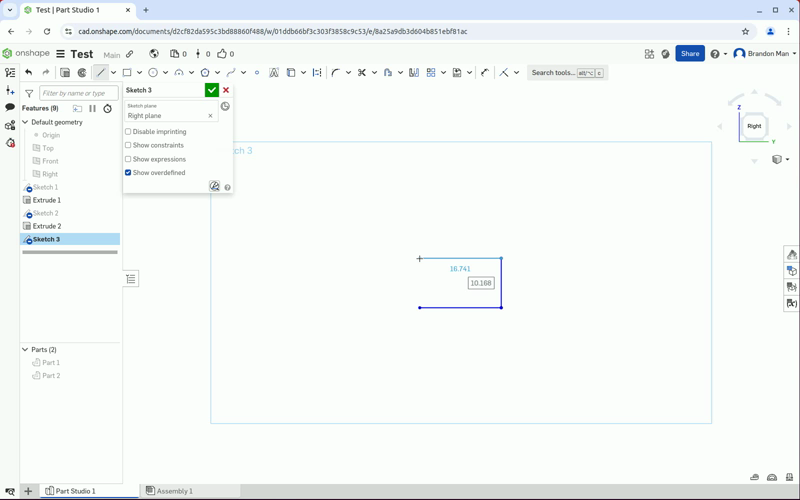
click(419, 258)
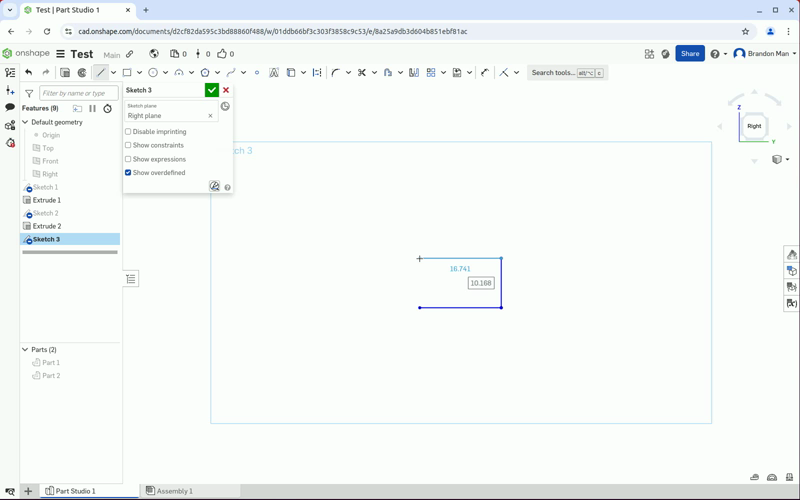
key_up(shift)
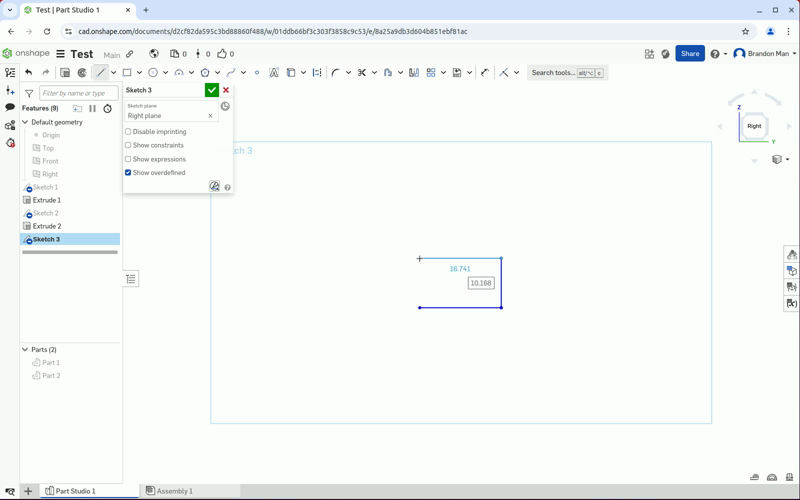
mouse_move(449, 258)
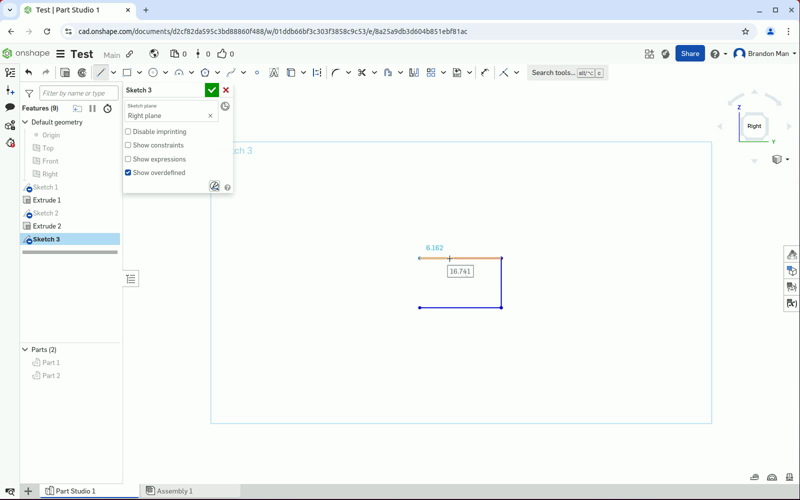
key_down(shift)
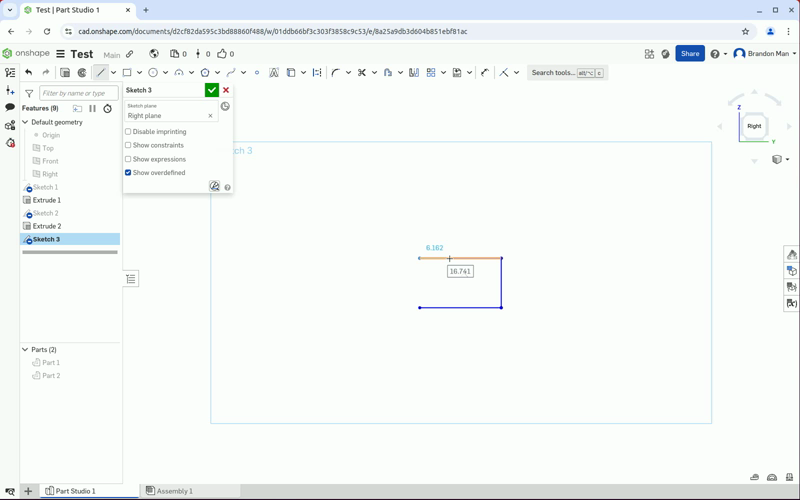
mouse_move(419, 307)
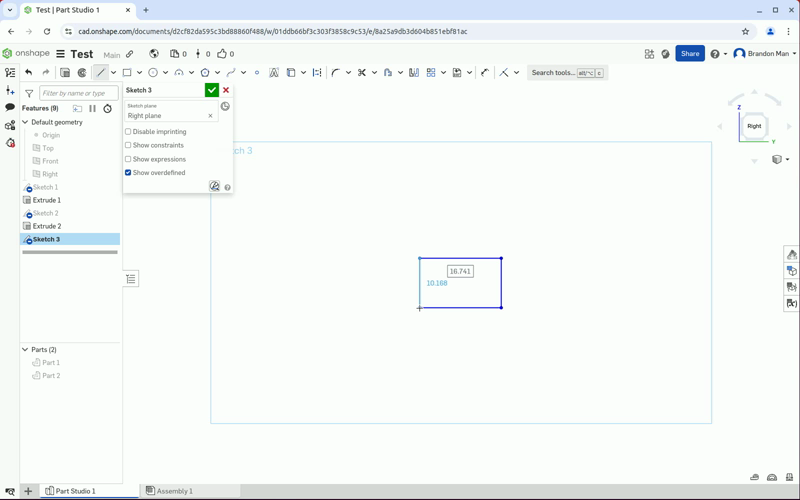
key_up(shift)
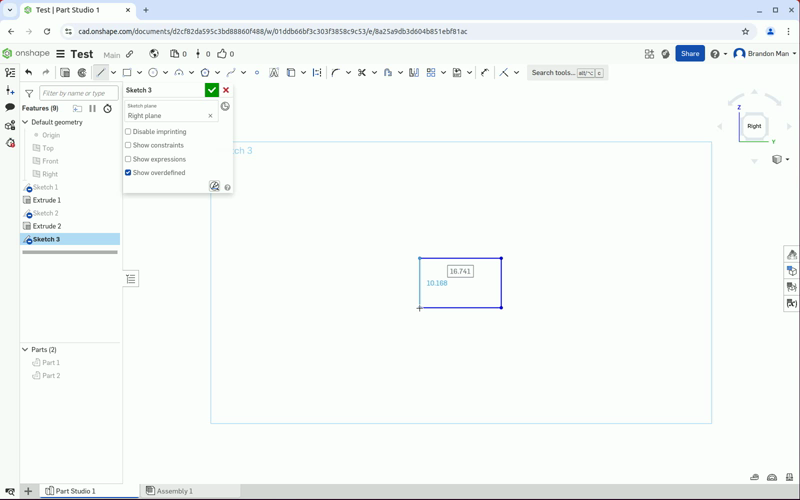
click(419, 307)
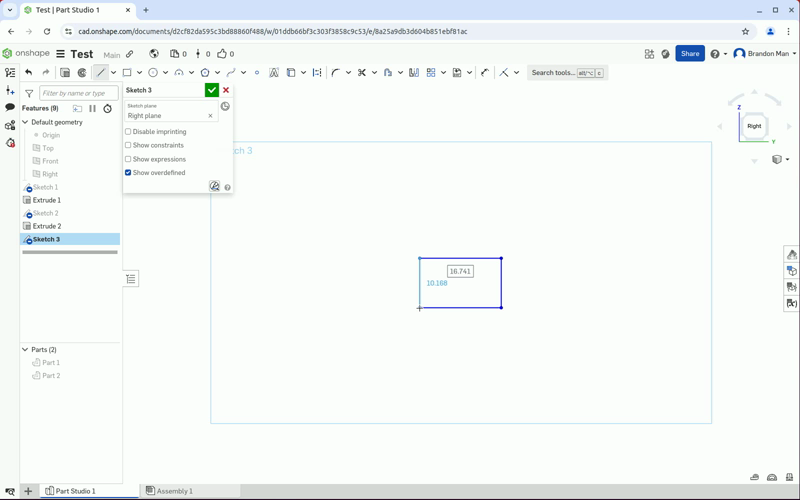
key(esc)
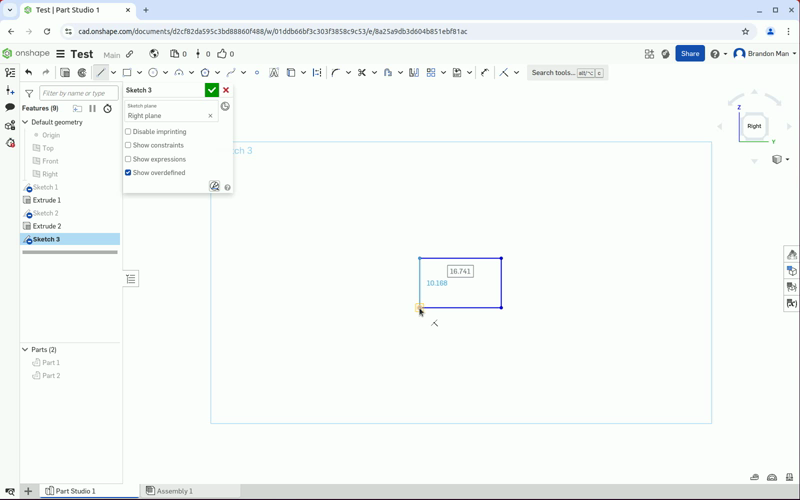
mouse_move(434, 291)
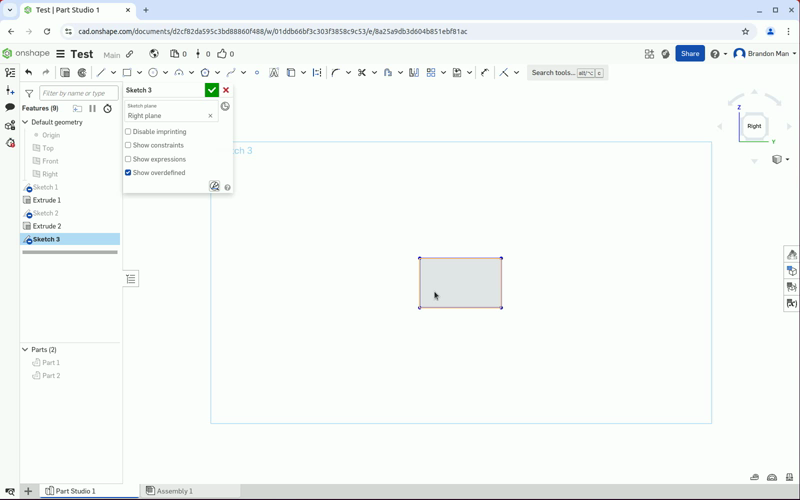
click(434, 291)
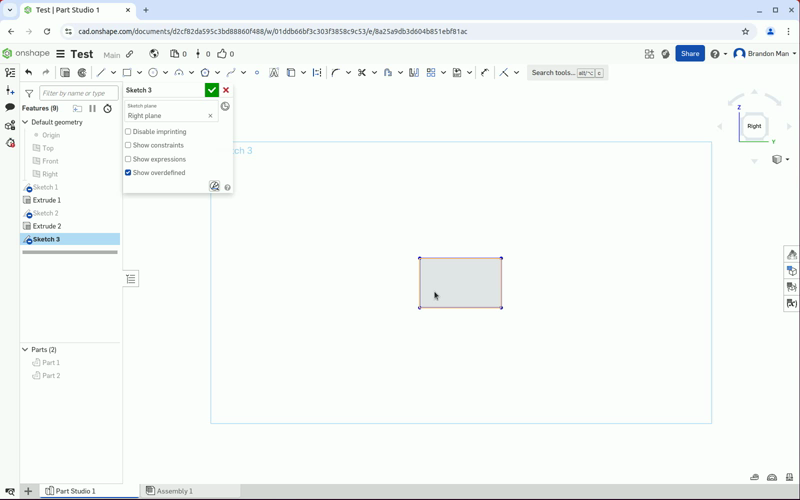
mouse_move(73, 352)
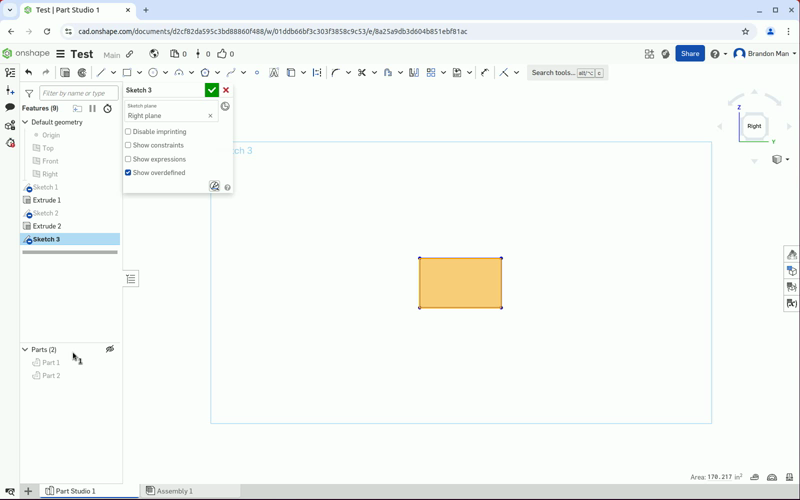
key(shift+y)
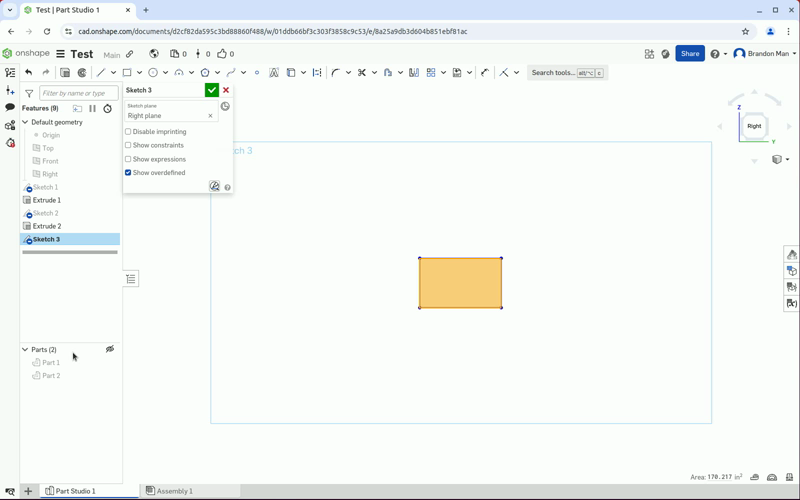
key(shift+e)
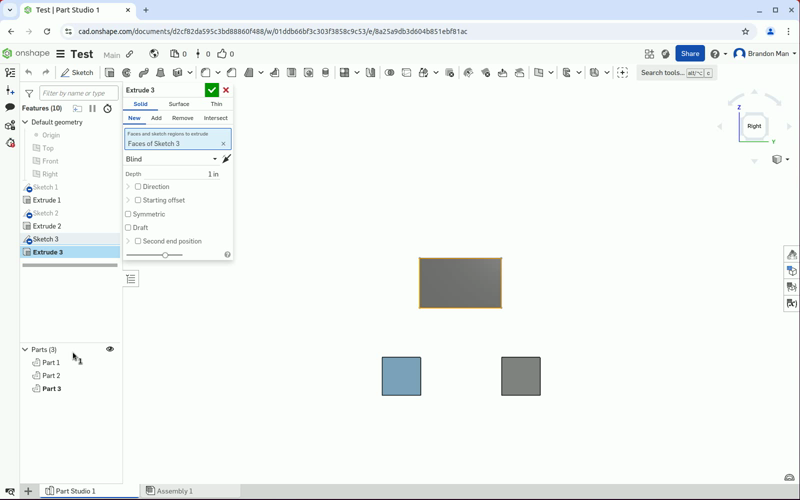
mouse_move(143, 106)
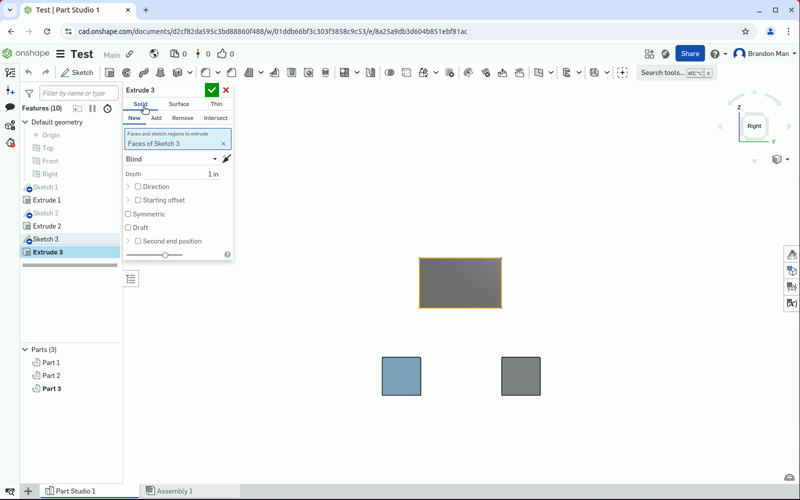
click(143, 106)
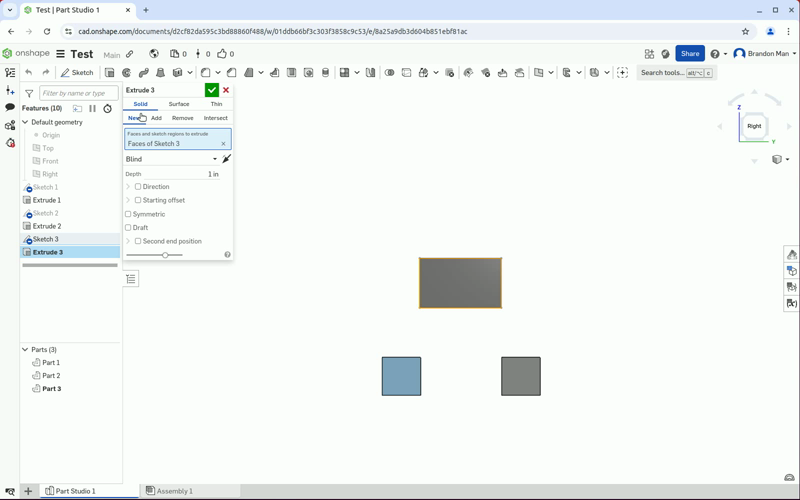
mouse_move(137, 120)
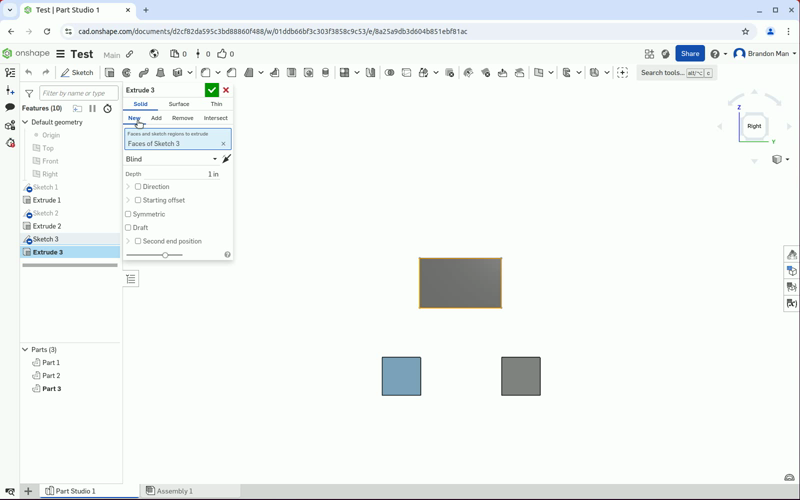
click(137, 120)
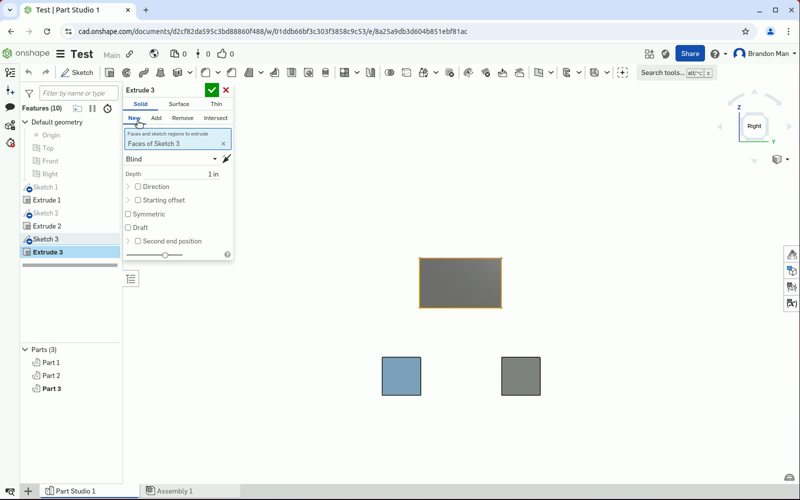
key(tab, 4)
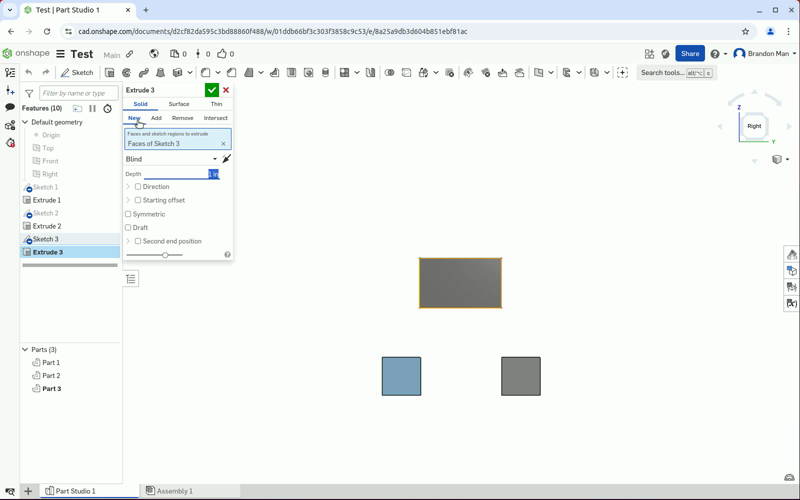
text(7.703)
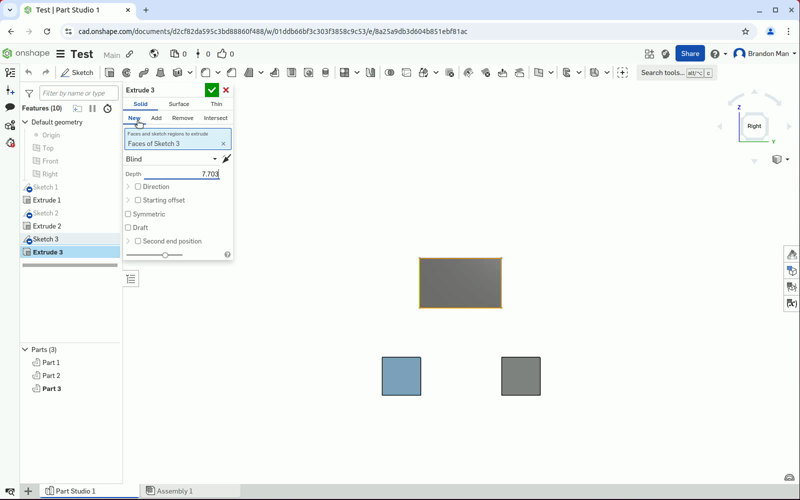
key(enter)
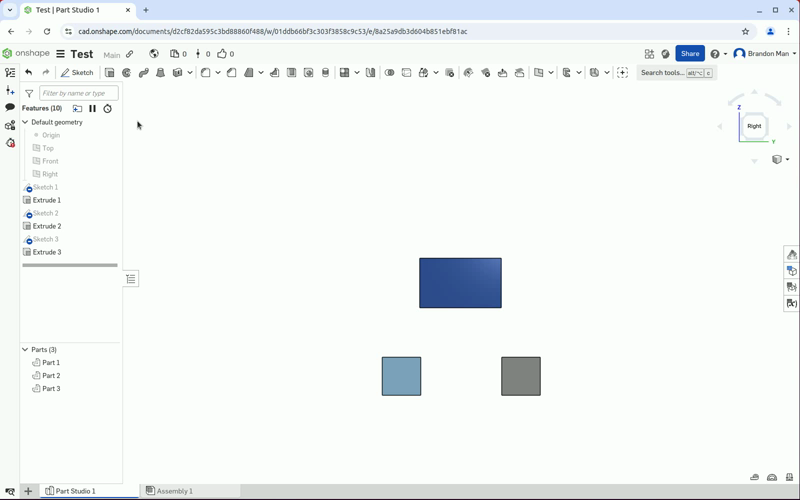
key(shift+h)
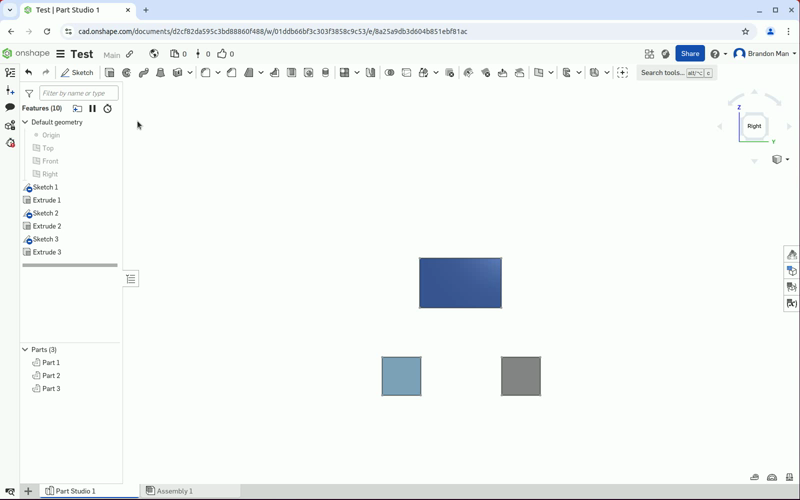
key(shift+h)
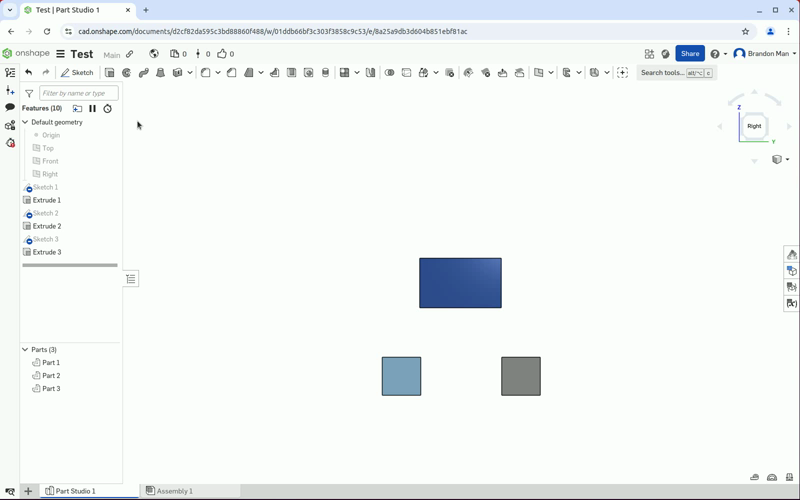
mouse_move(73, 189)
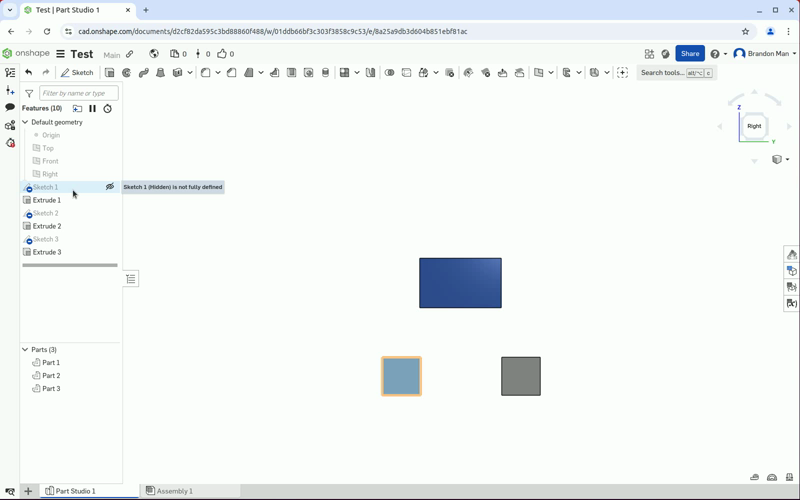
click(73, 189)
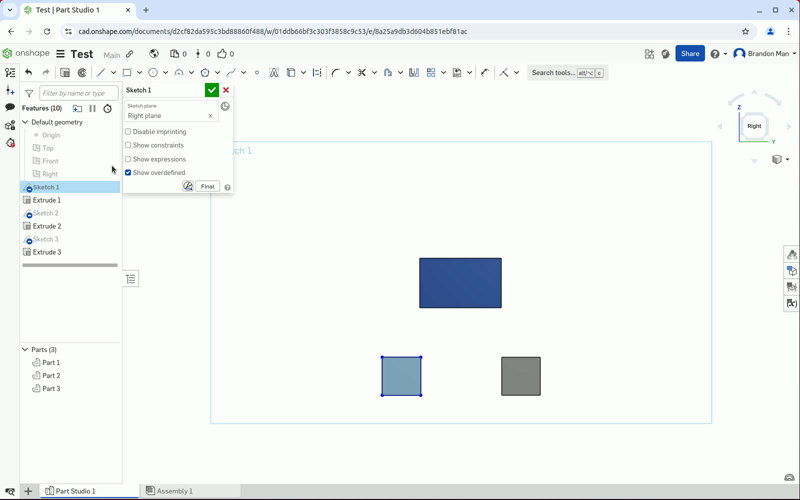
mouse_move(229, 92)
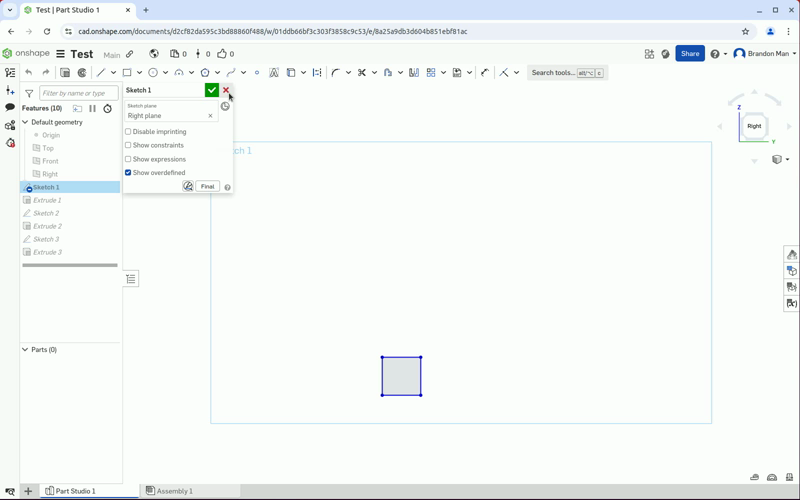
click(229, 92)
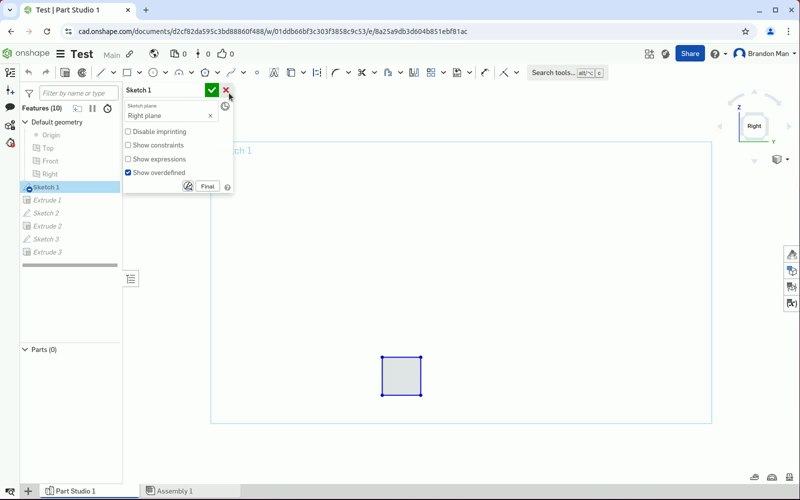
key(shift+s)
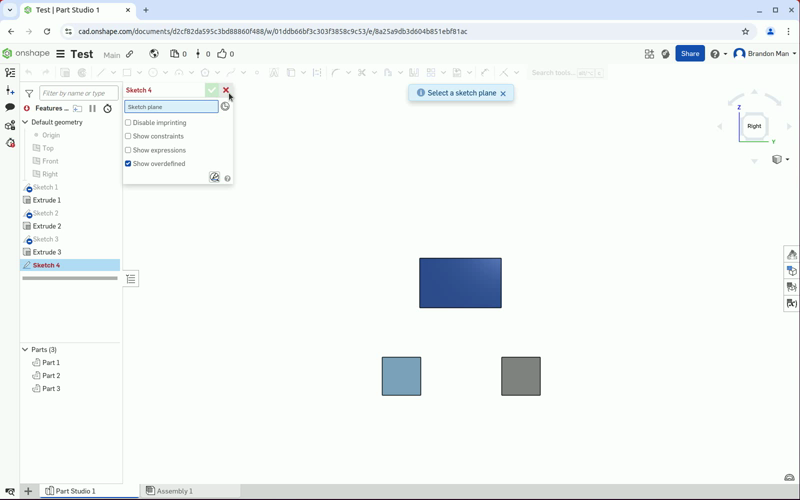
mouse_move(73, 176)
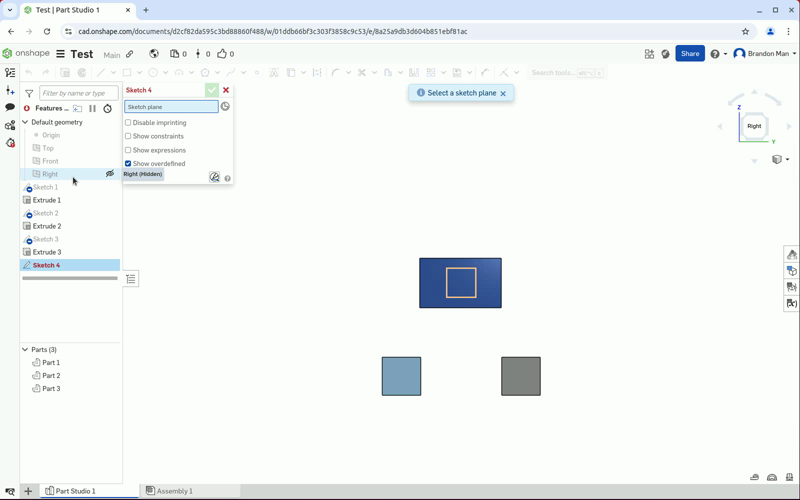
click(73, 176)
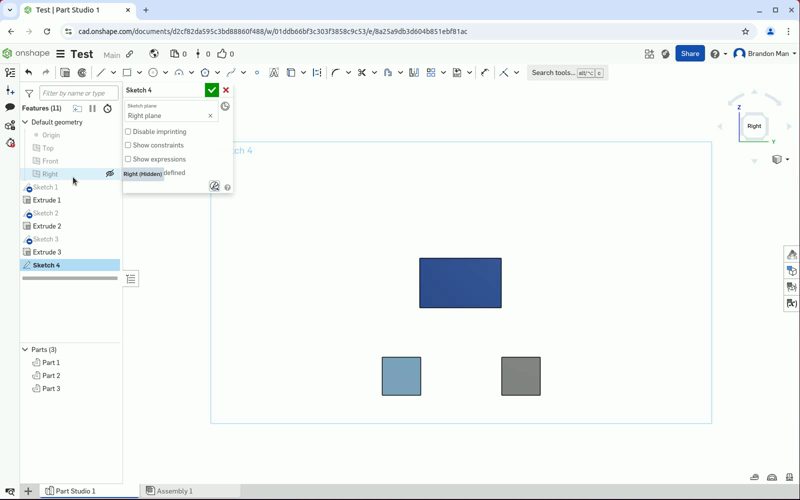
mouse_move(73, 352)
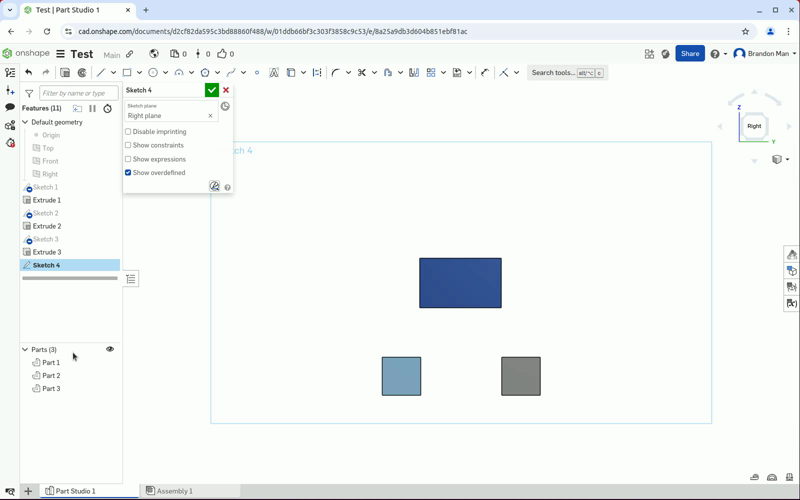
key(y)
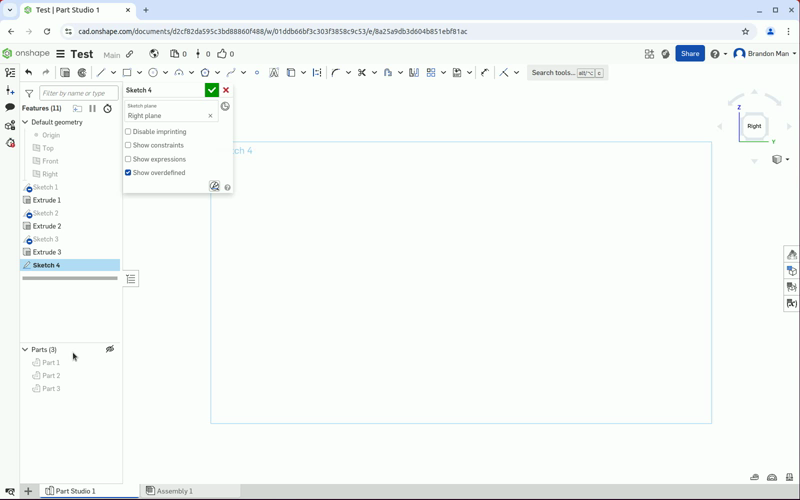
key(l)
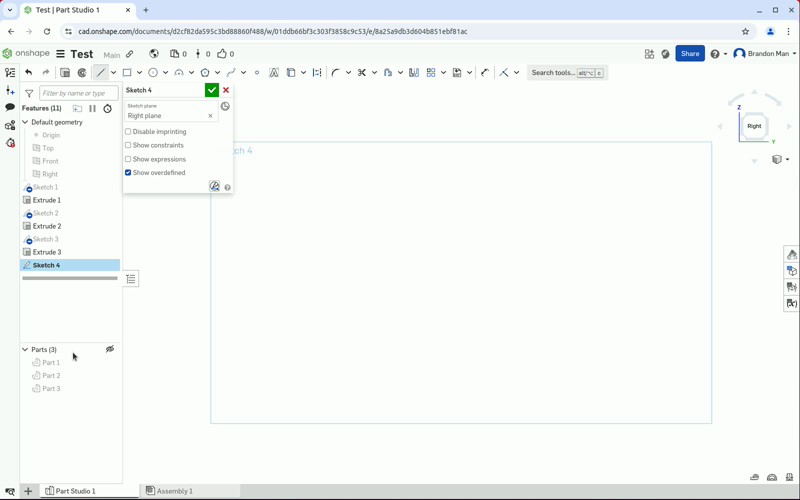
key_down(shift)
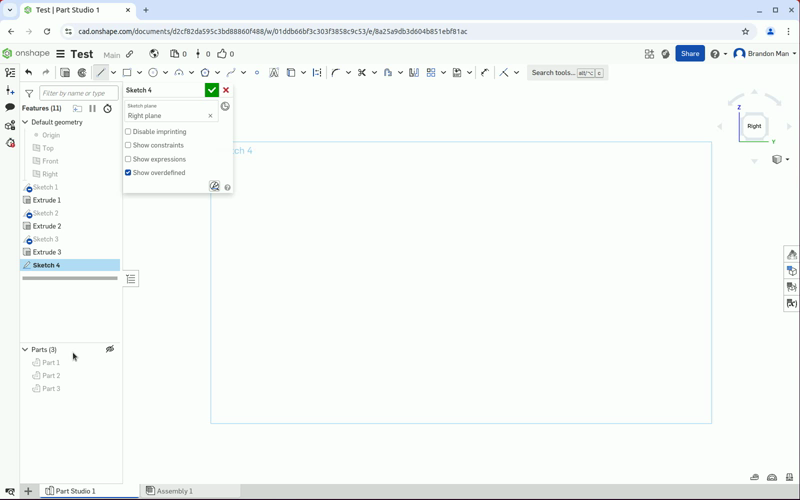
mouse_move(357, 357)
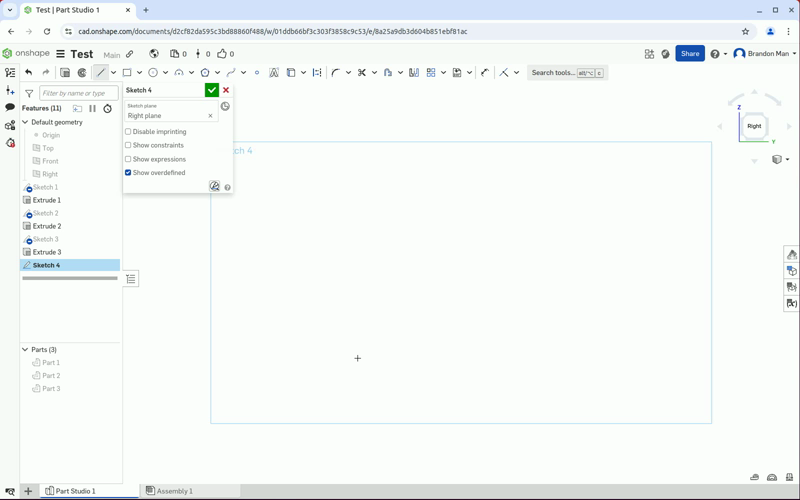
click(357, 357)
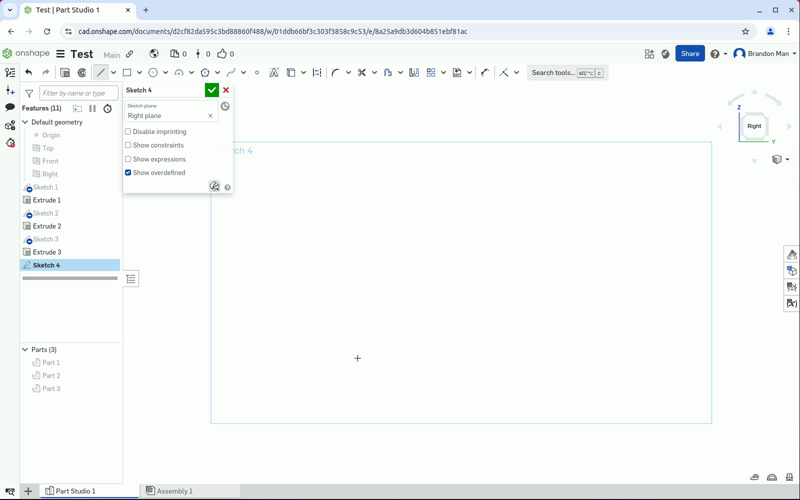
key_up(shift)
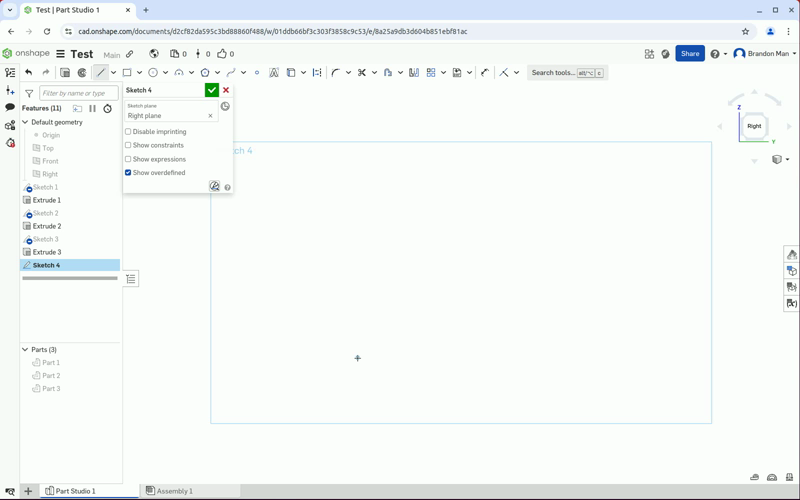
key_down(shift)
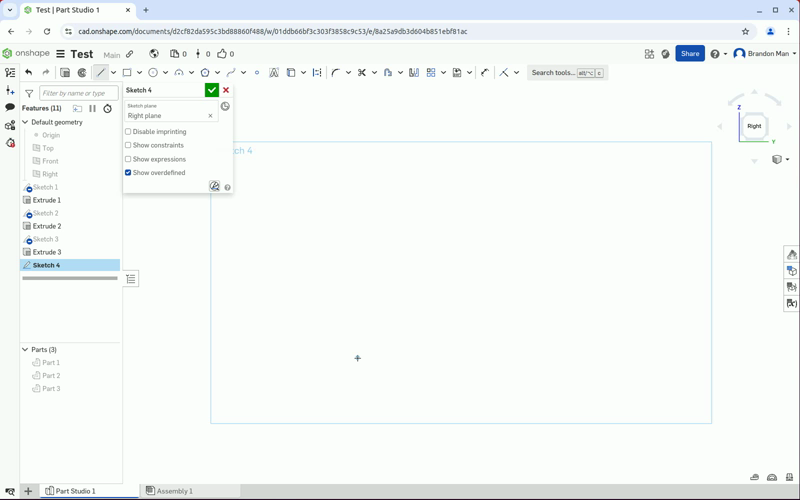
mouse_move(387, 357)
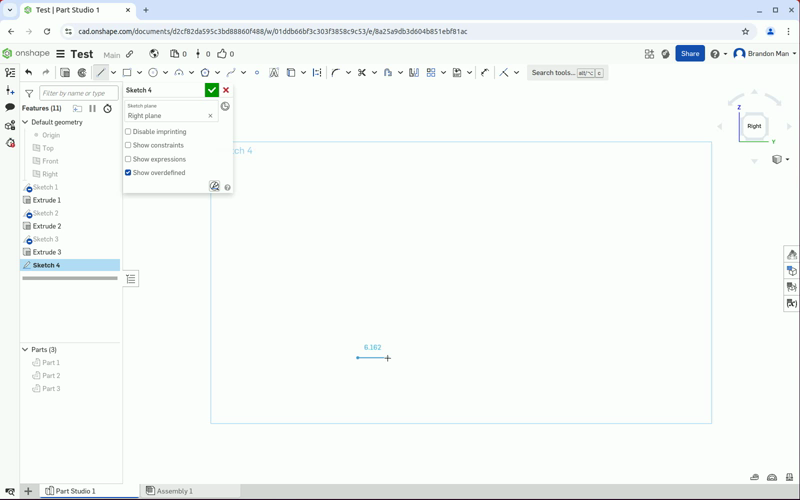
mouse_move(382, 357)
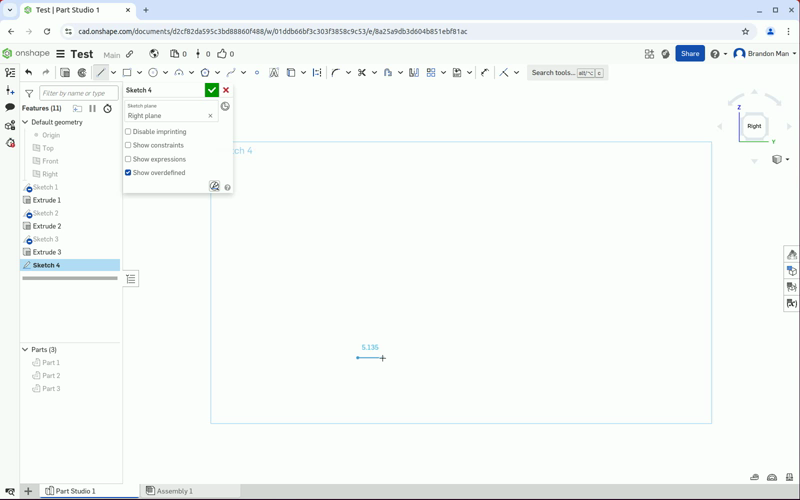
click(382, 357)
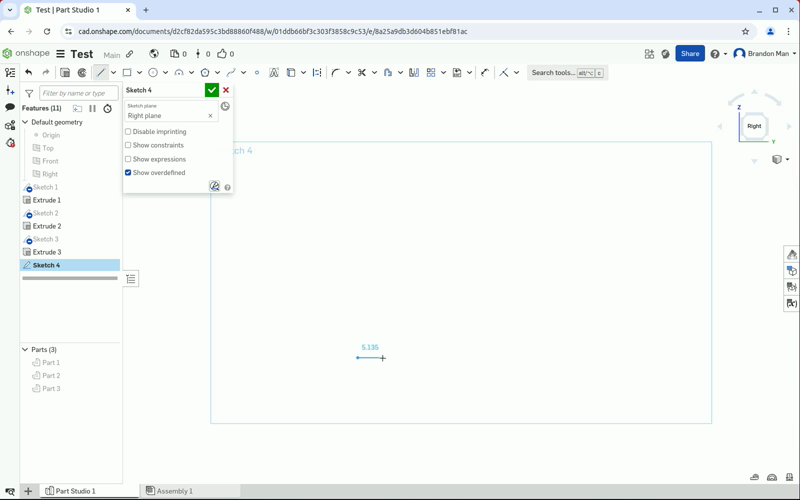
key_up(shift)
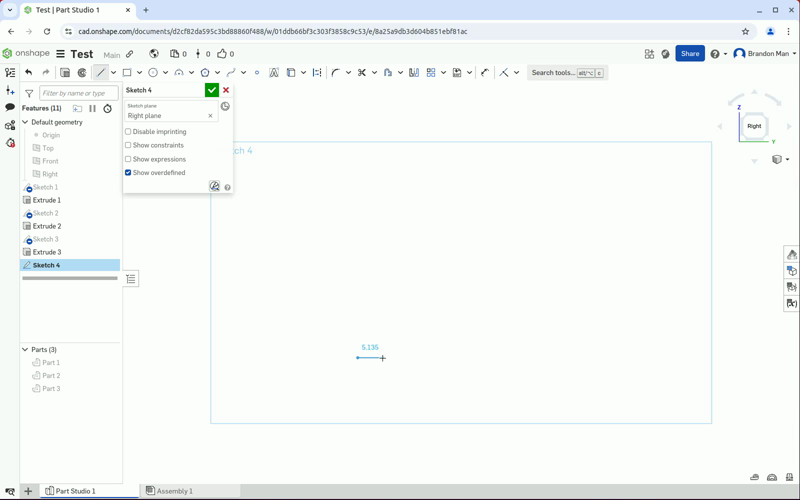
key_down(shift)
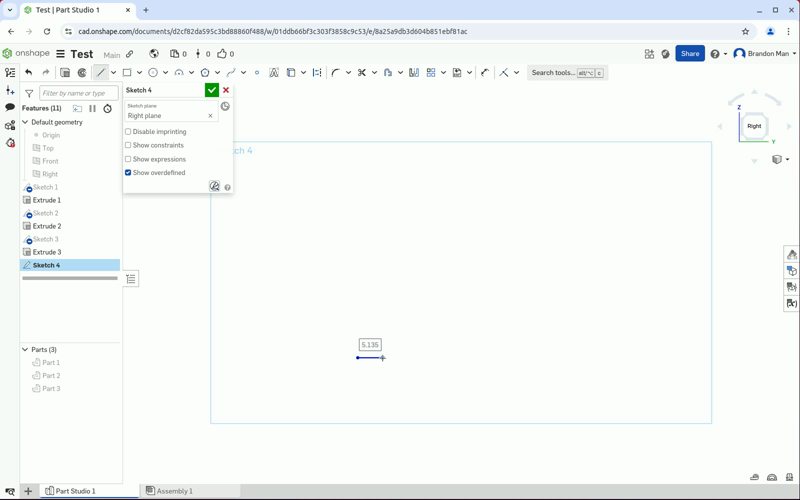
mouse_move(412, 357)
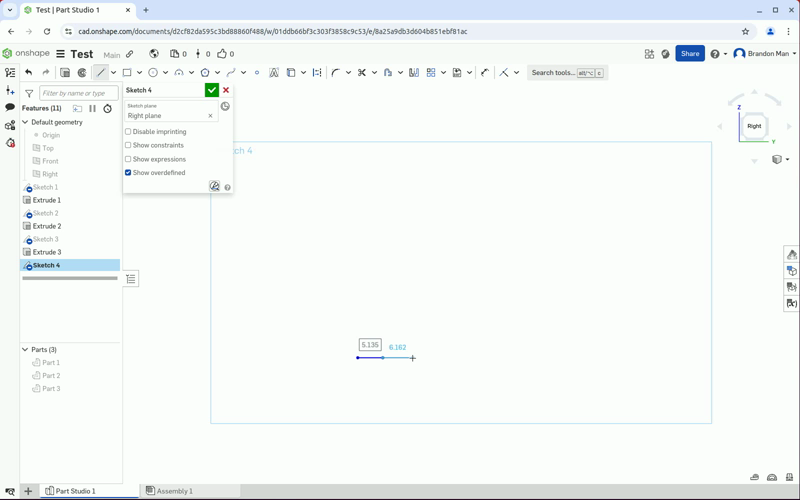
mouse_move(419, 357)
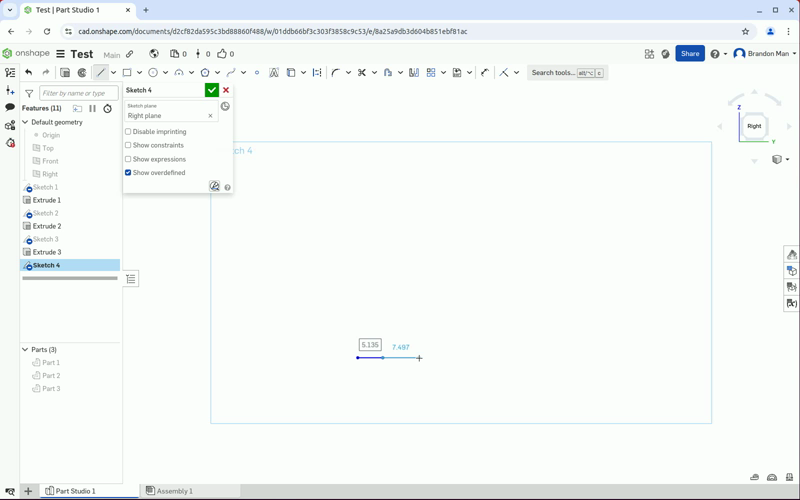
click(419, 357)
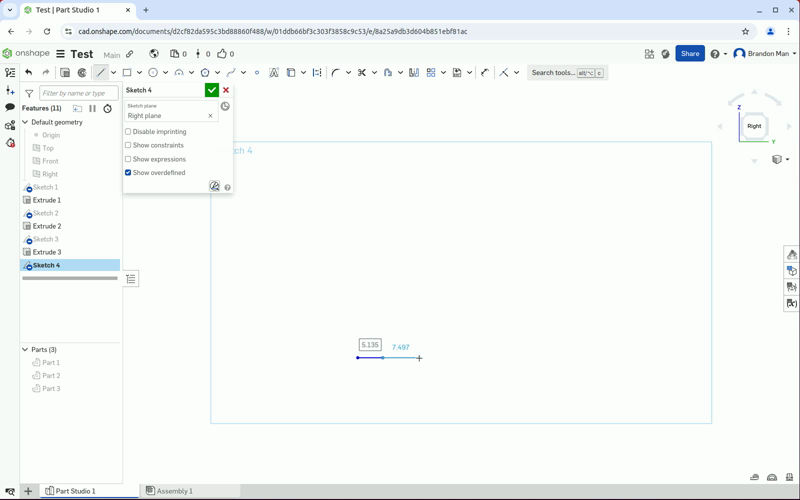
key_up(shift)
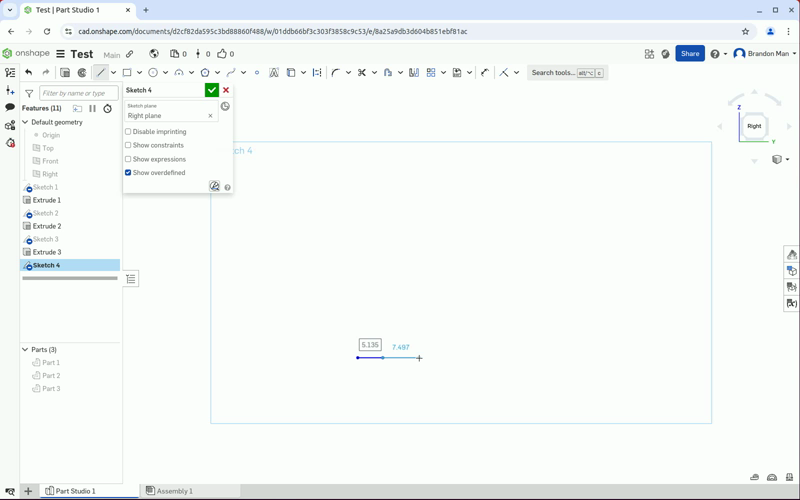
key_down(shift)
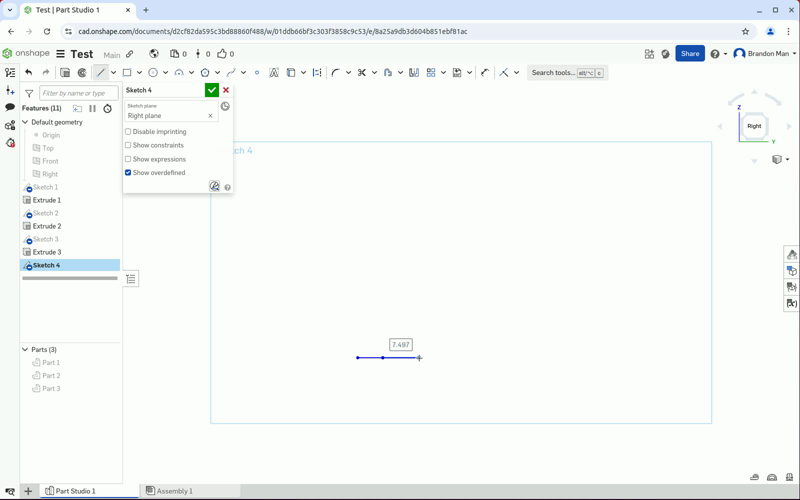
mouse_move(449, 357)
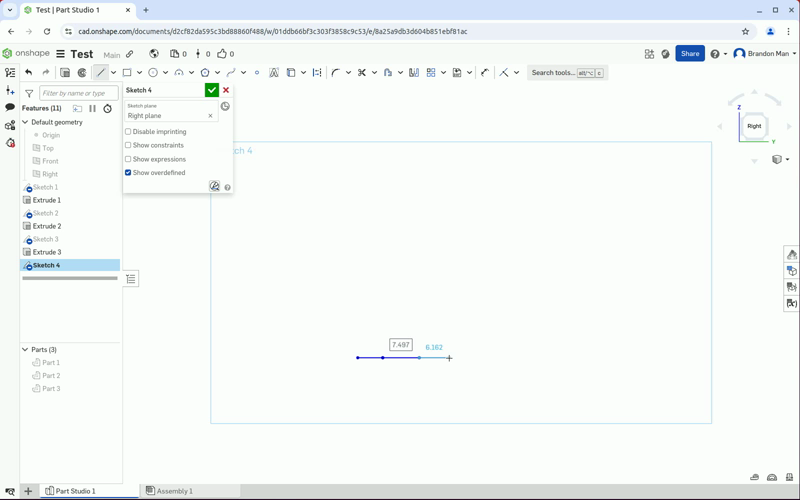
mouse_move(419, 307)
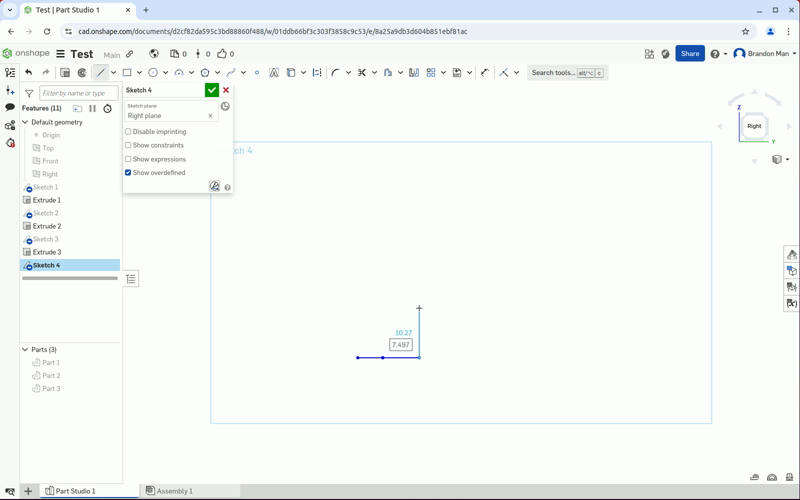
click(419, 307)
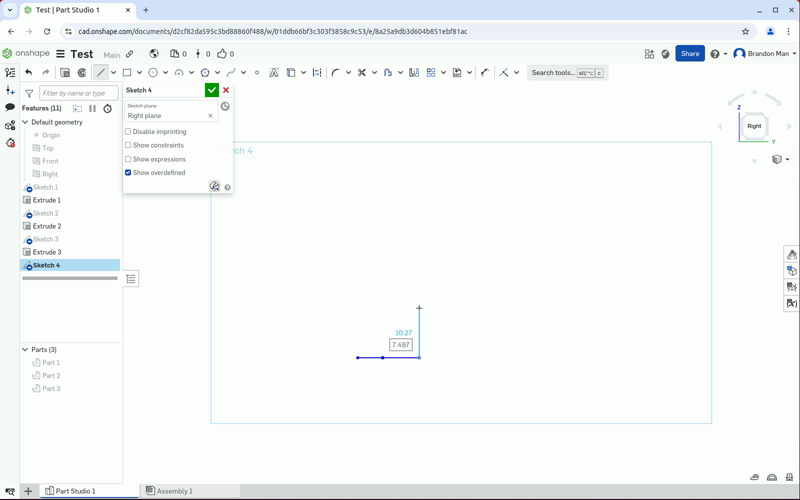
key_up(shift)
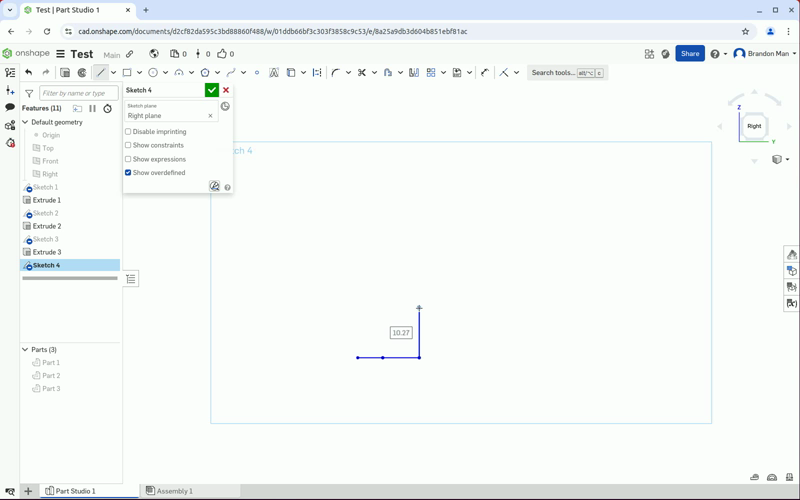
key_down(shift)
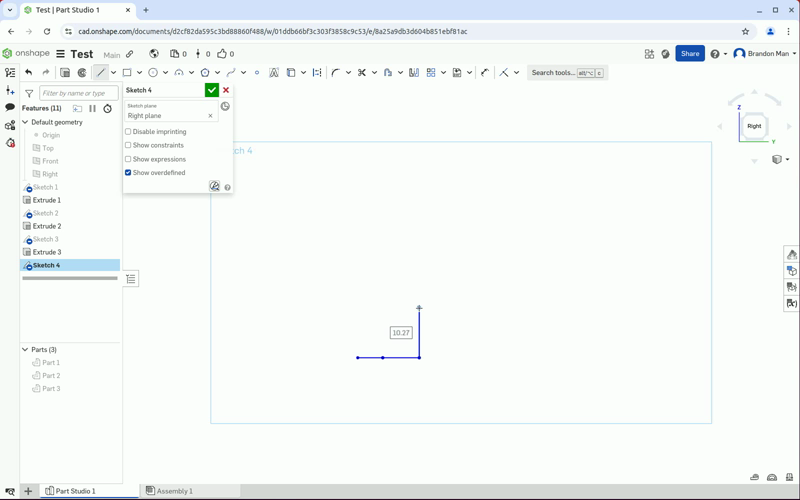
mouse_move(449, 307)
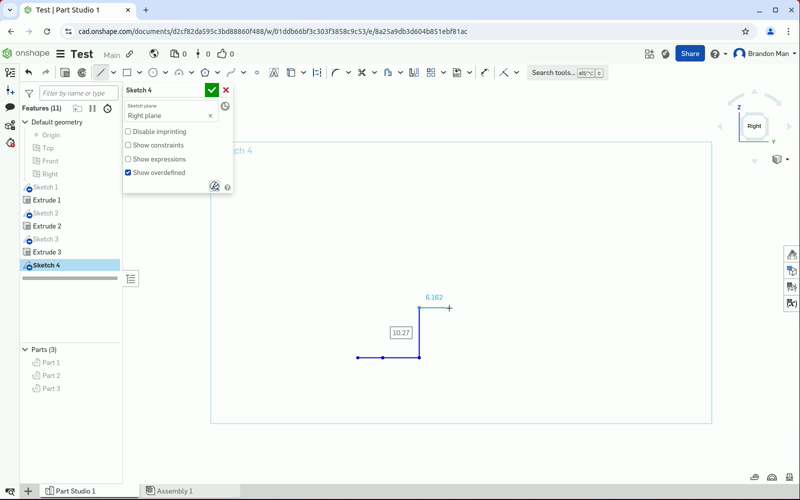
mouse_move(419, 258)
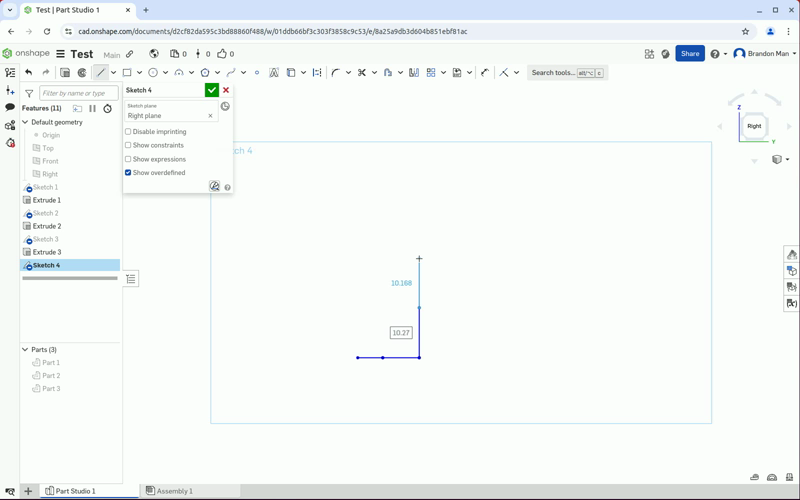
click(419, 258)
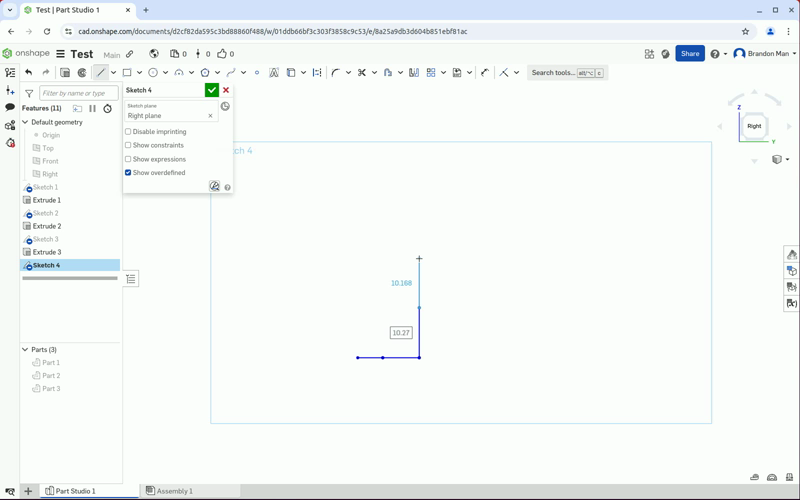
key_up(shift)
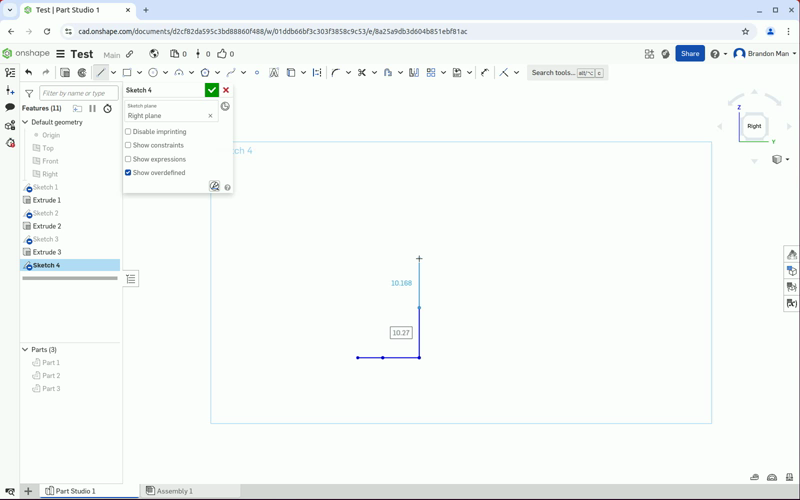
key_down(shift)
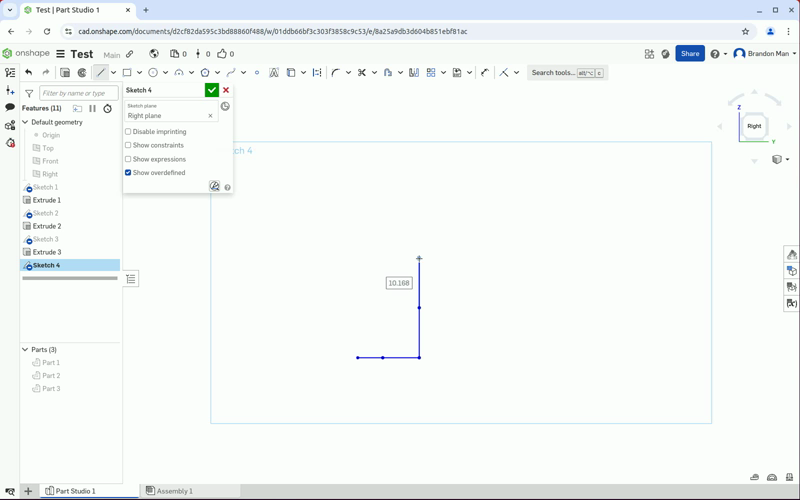
mouse_move(357, 258)
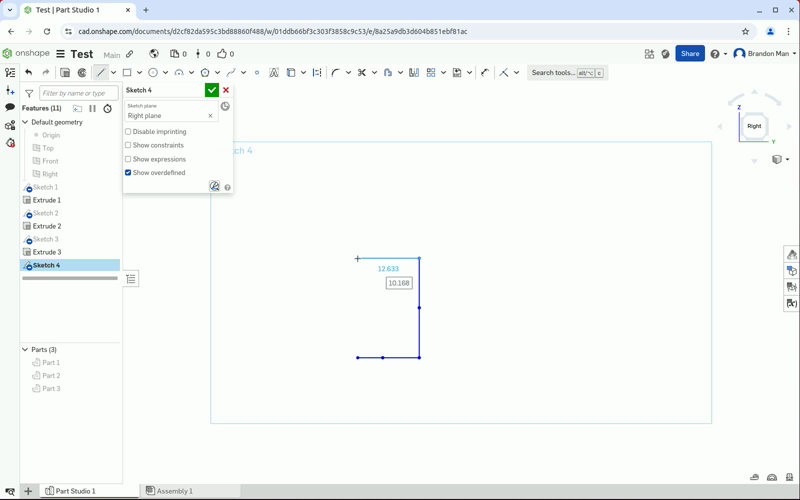
click(357, 258)
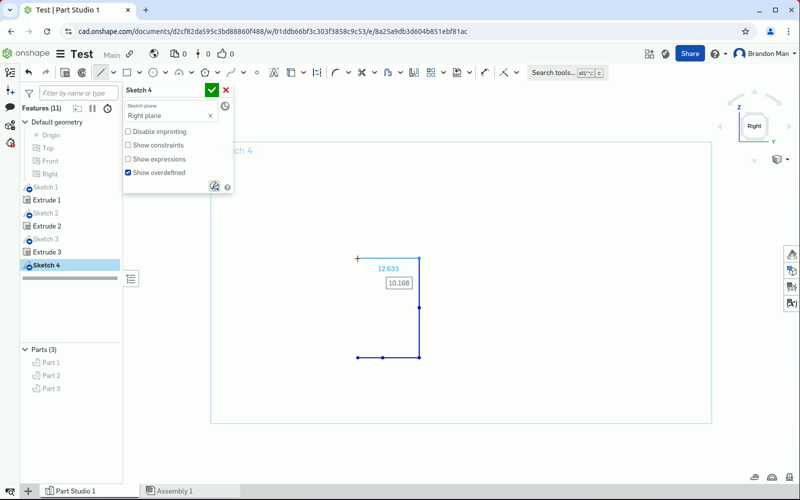
key_up(shift)
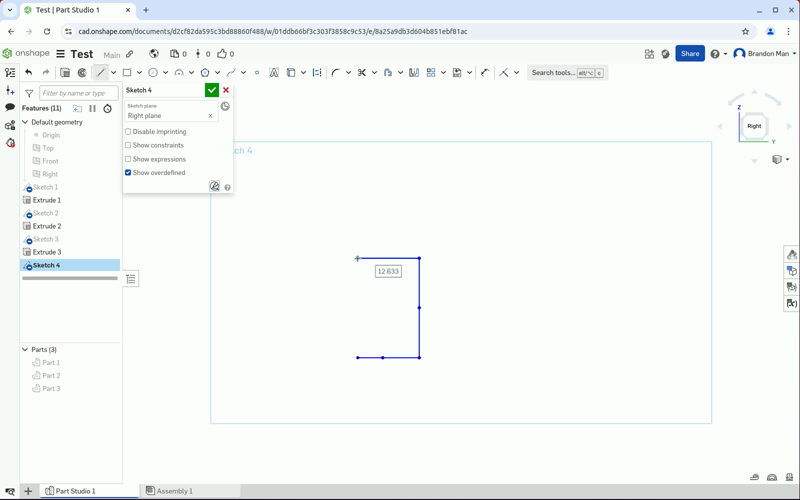
key_down(shift)
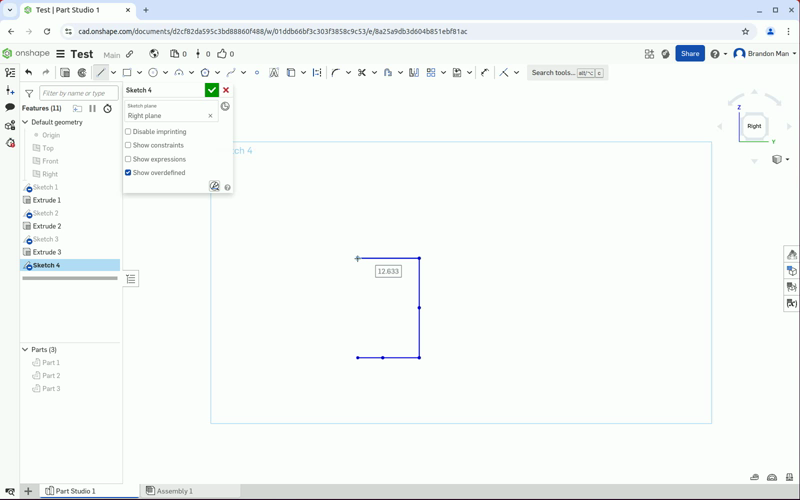
mouse_move(357, 357)
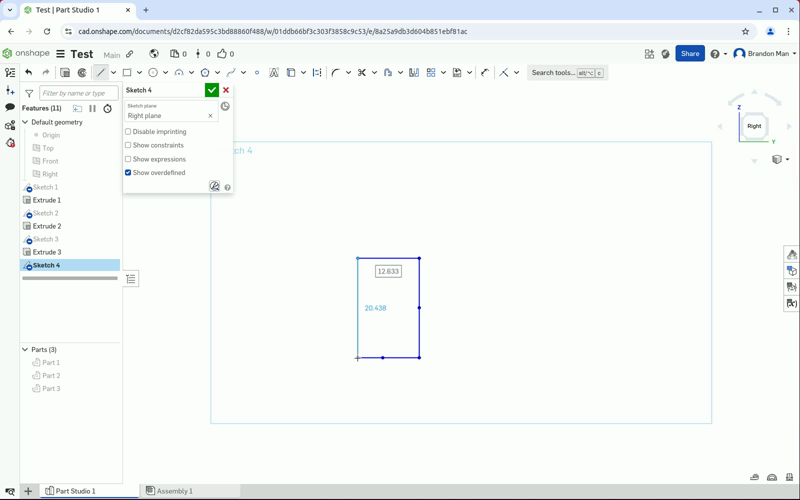
key_up(shift)
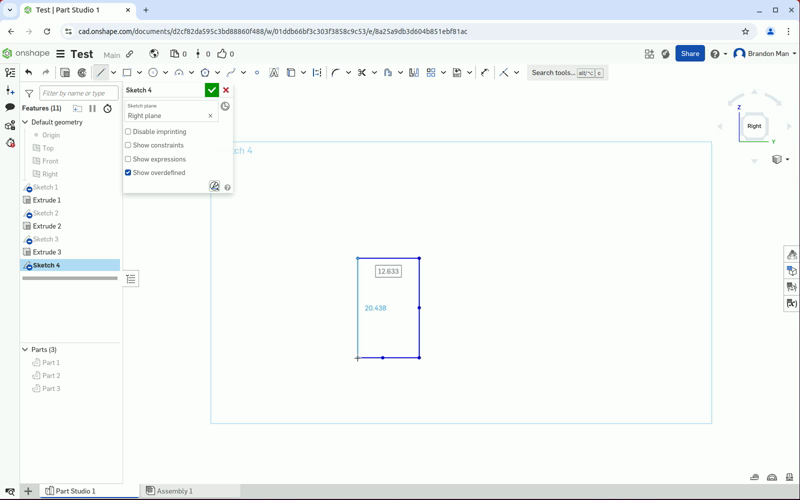
click(357, 357)
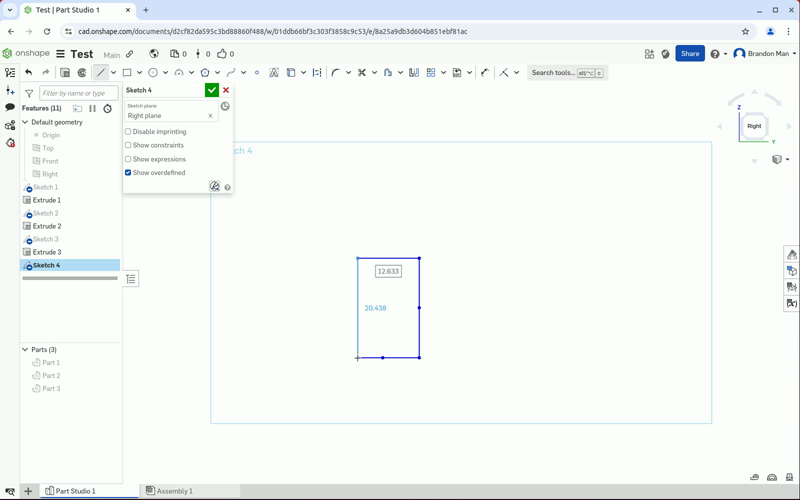
key(esc)
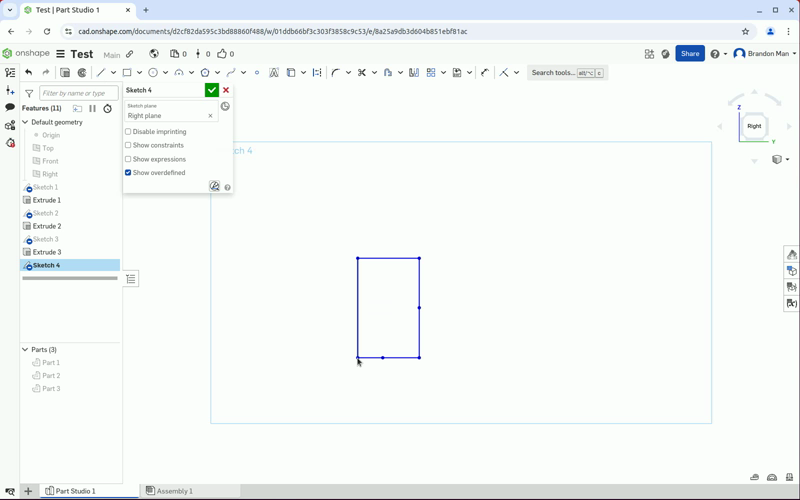
mouse_move(393, 351)
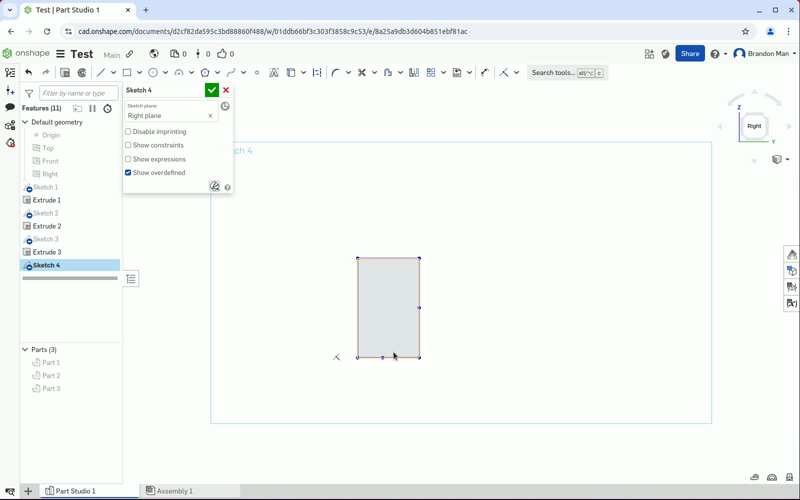
click(393, 351)
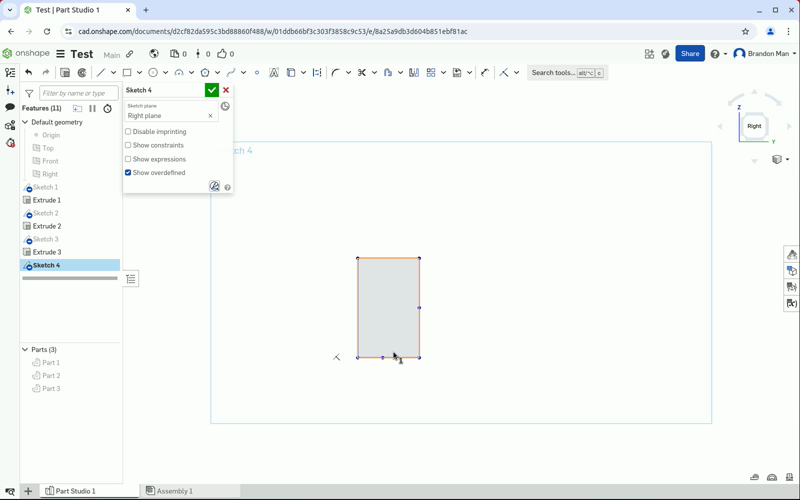
mouse_move(73, 352)
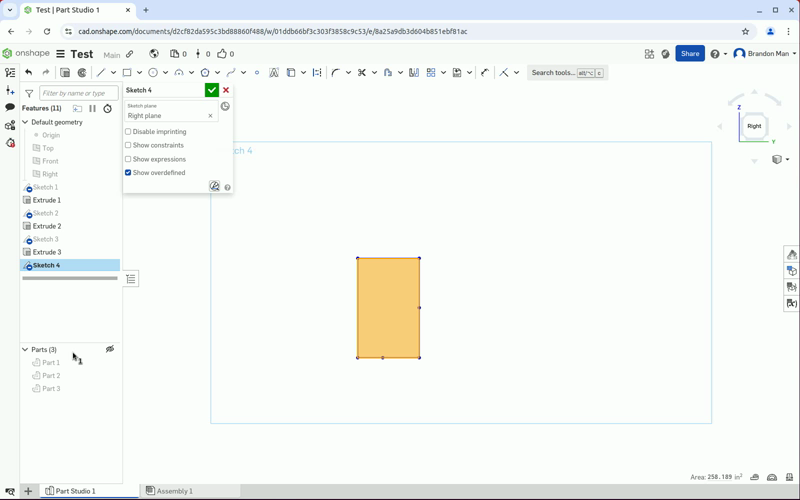
key(shift+y)
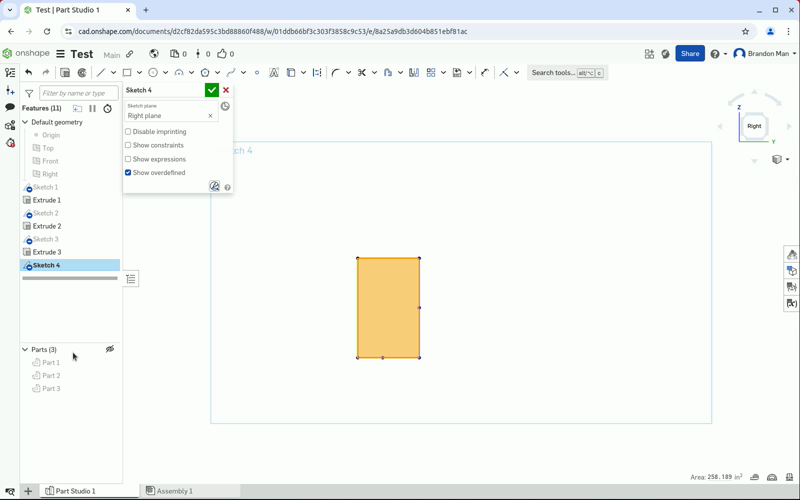
key(shift+e)
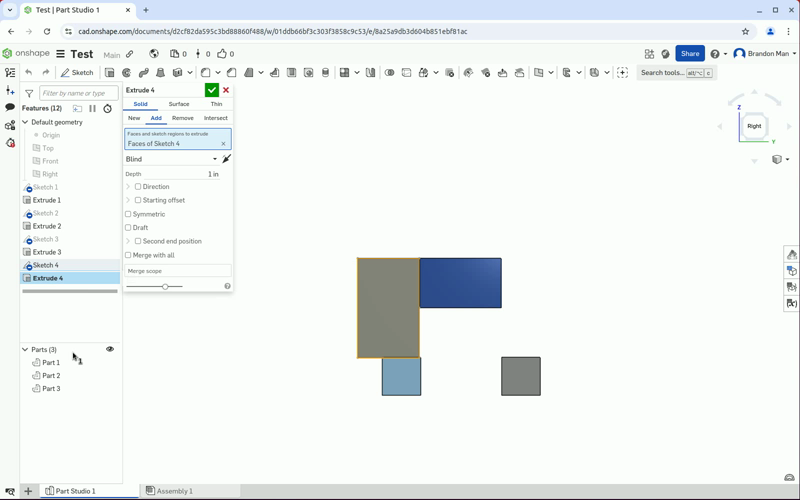
mouse_move(143, 106)
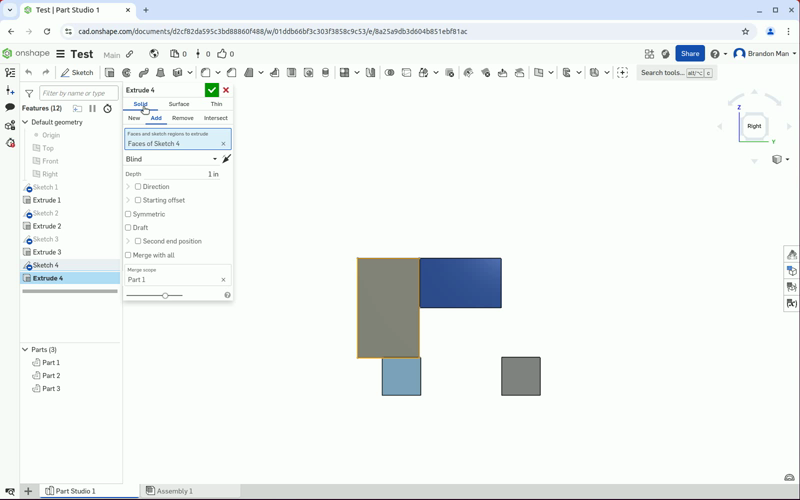
click(143, 106)
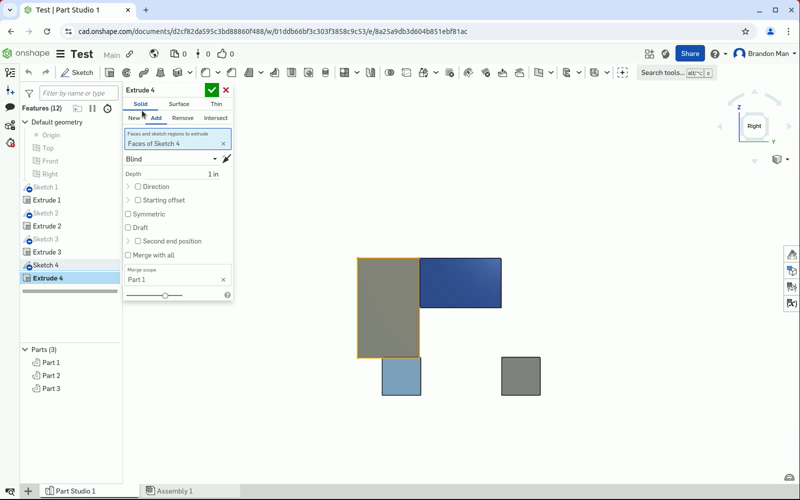
mouse_move(137, 120)
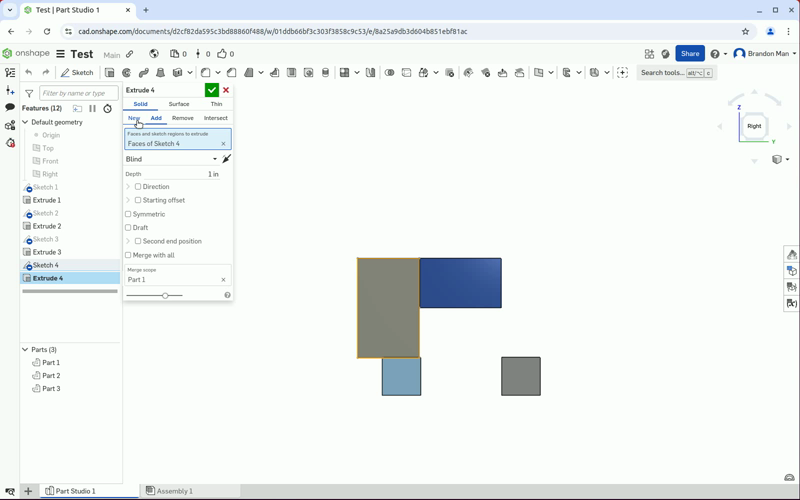
click(137, 120)
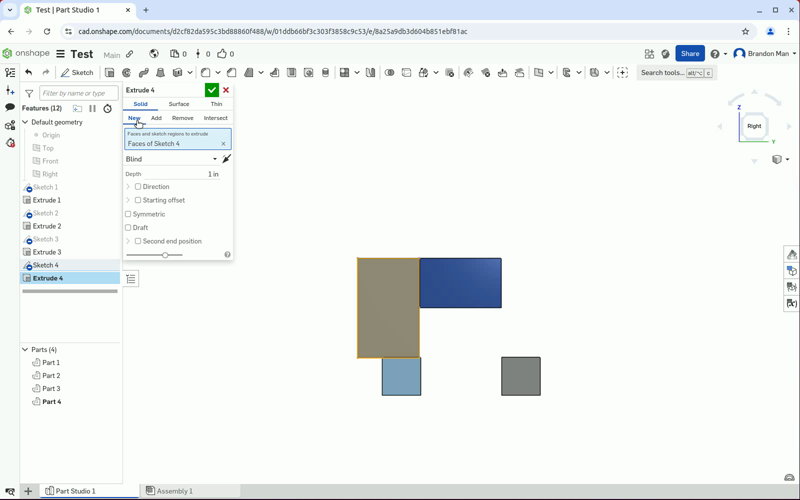
key(tab, 4)
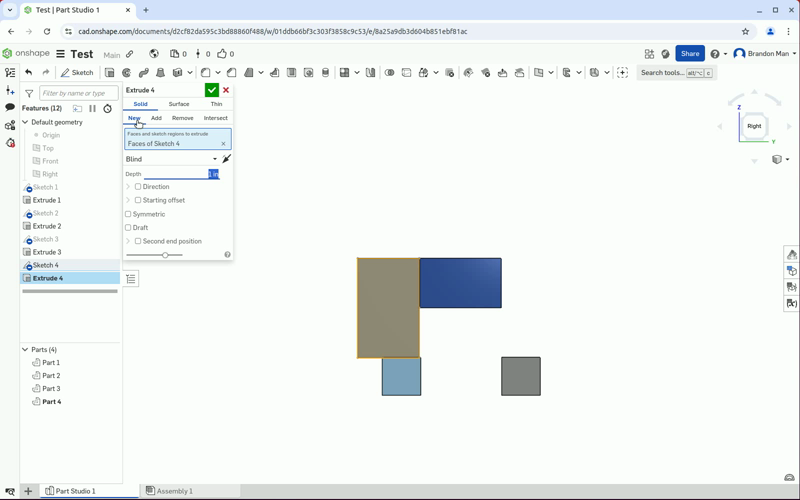
text(7.703)
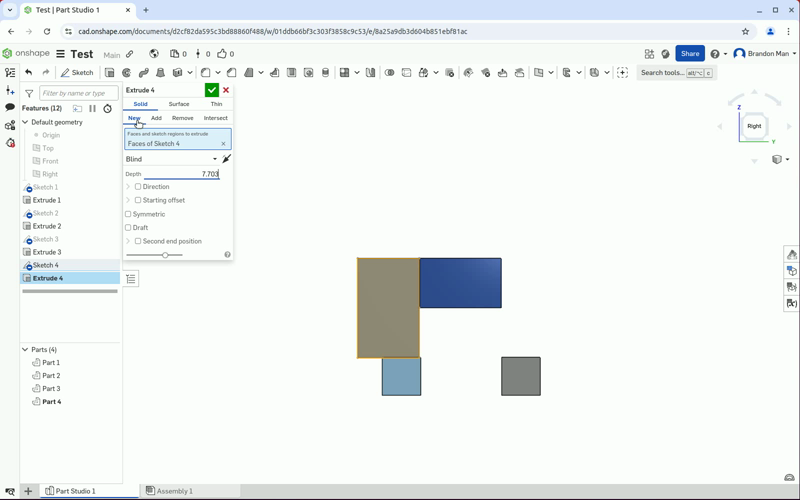
key(enter)
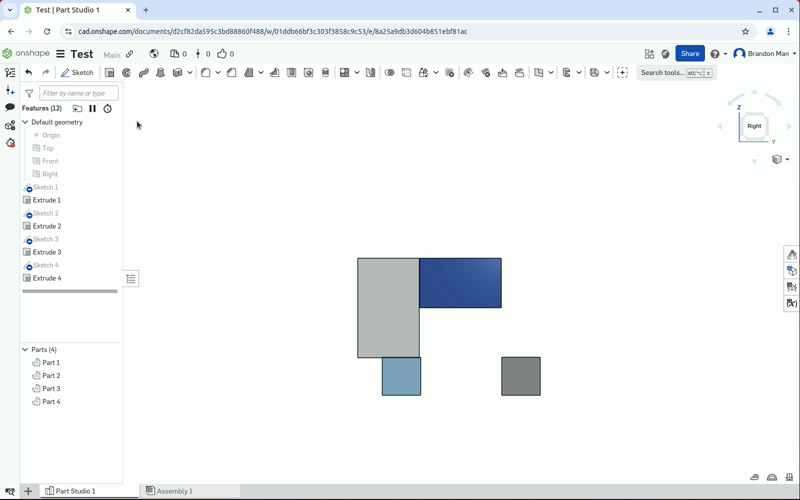
key(shift+h)
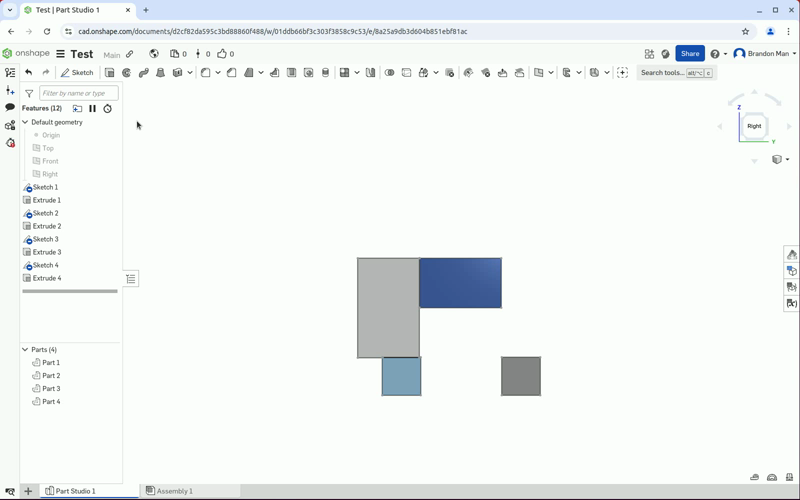
key(shift+h)
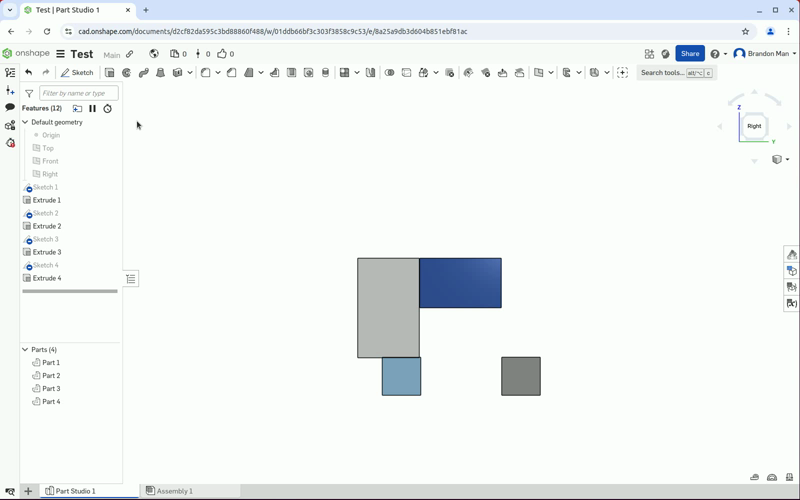
mouse_move(73, 189)
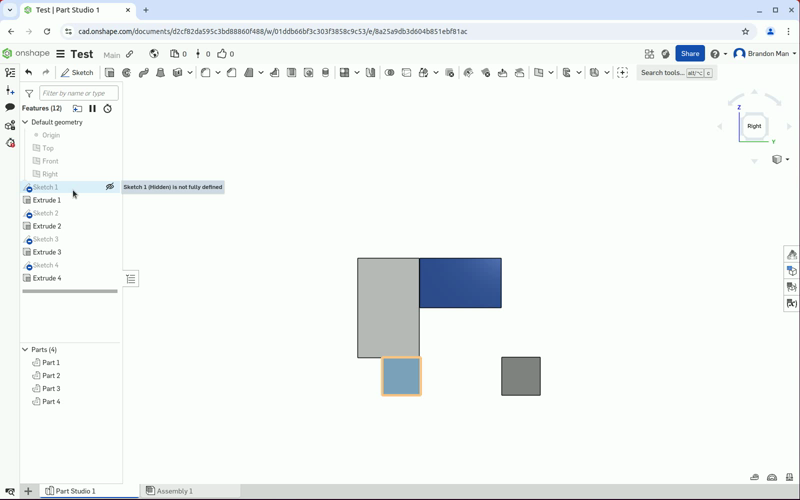
click(73, 189)
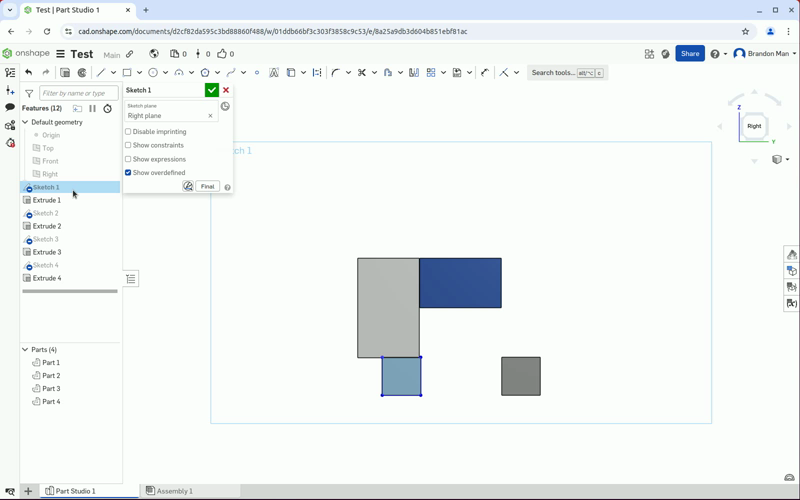
mouse_move(229, 92)
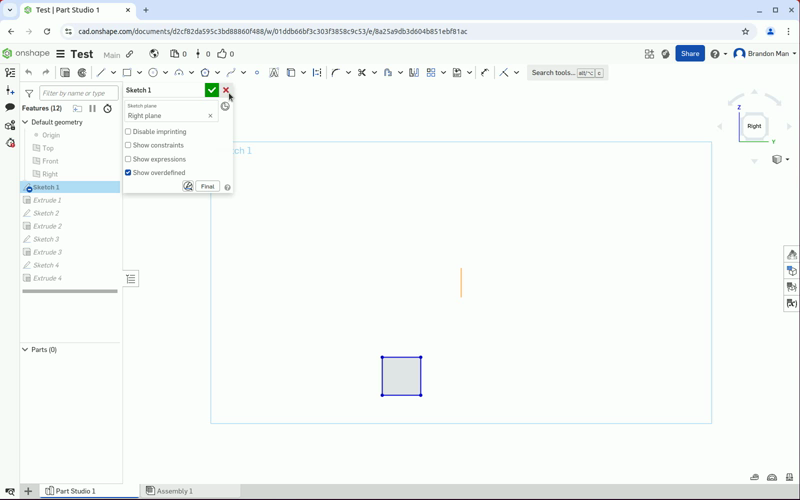
click(229, 92)
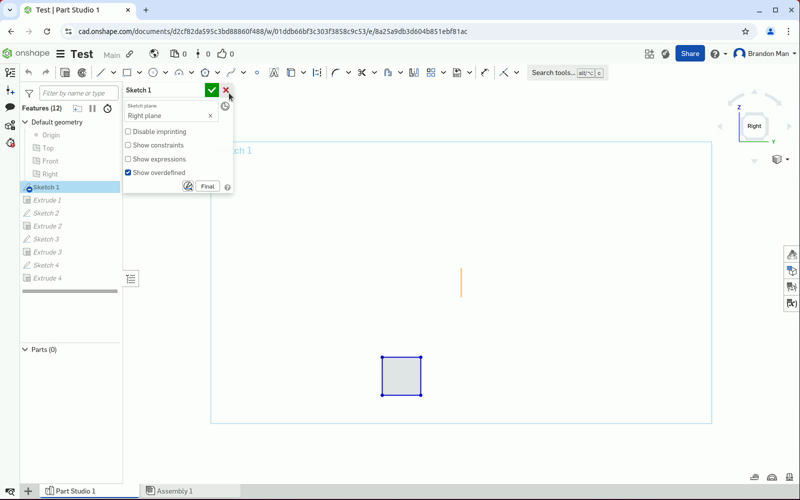
key(shift+s)
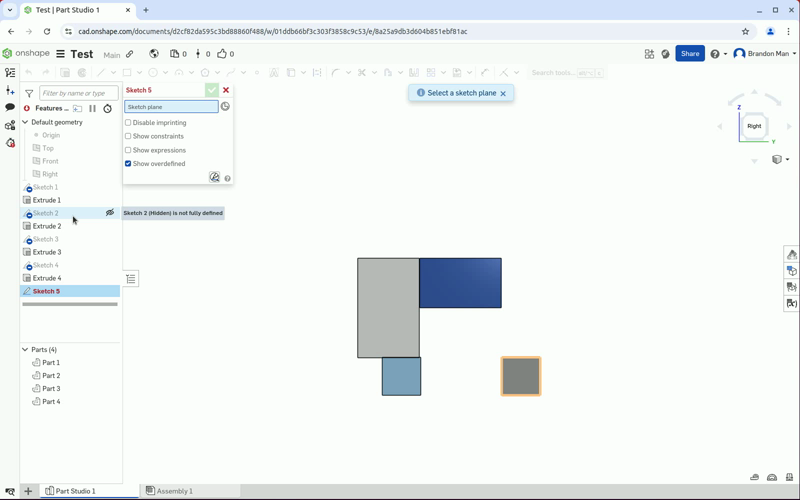
scroll(3)
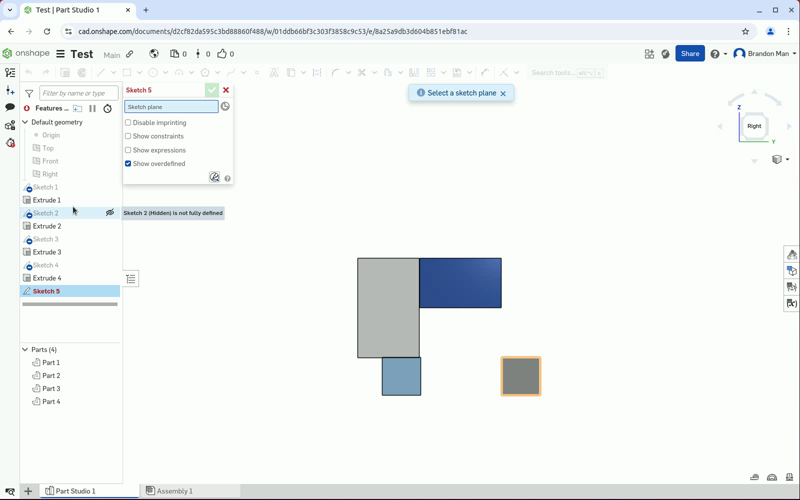
mouse_move(73, 176)
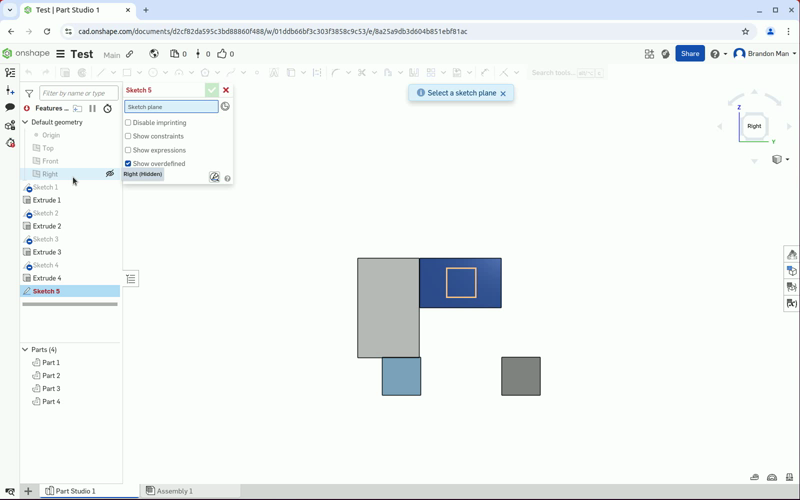
click(73, 176)
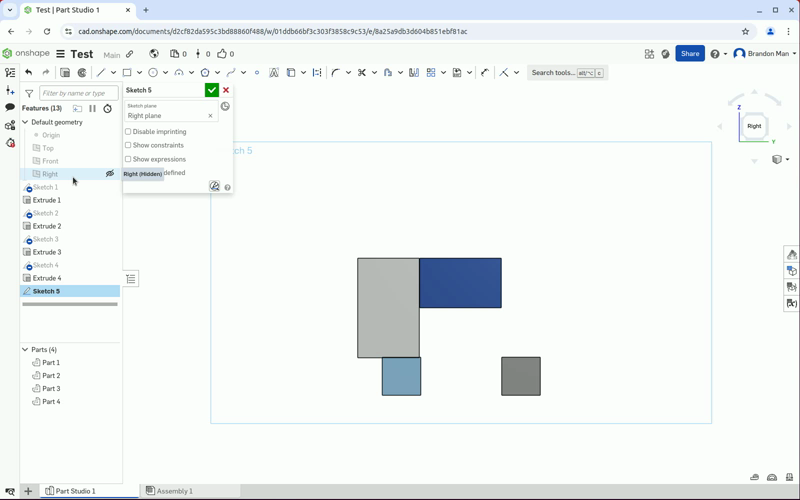
mouse_move(73, 352)
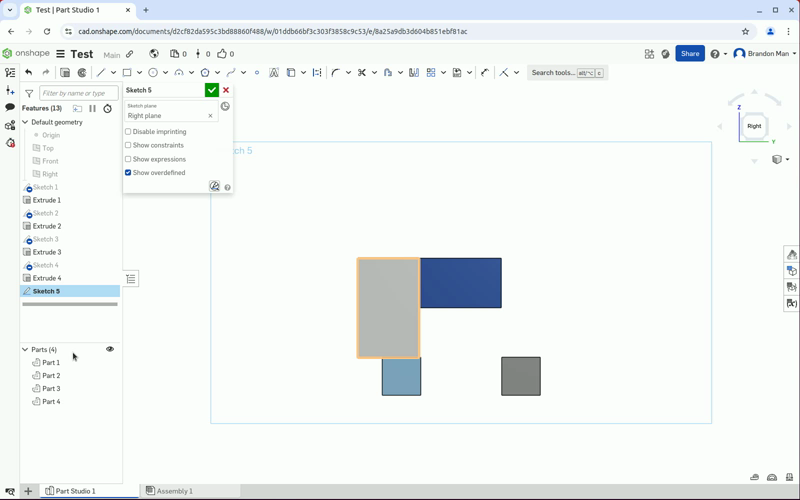
key(y)
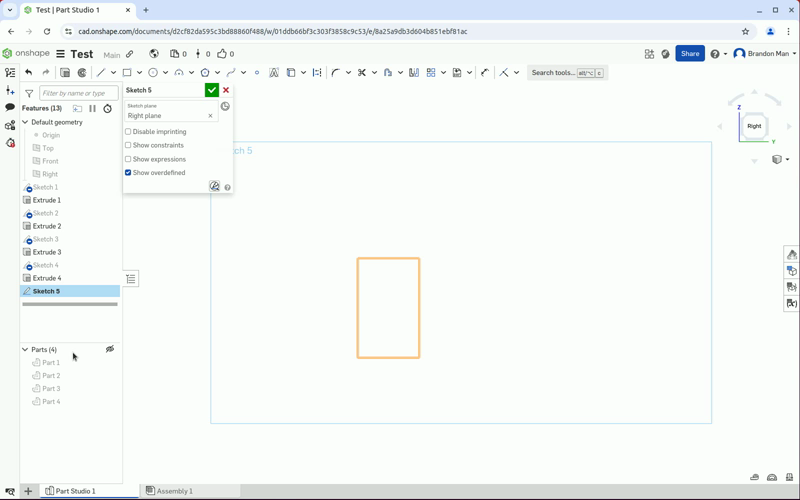
key(l)
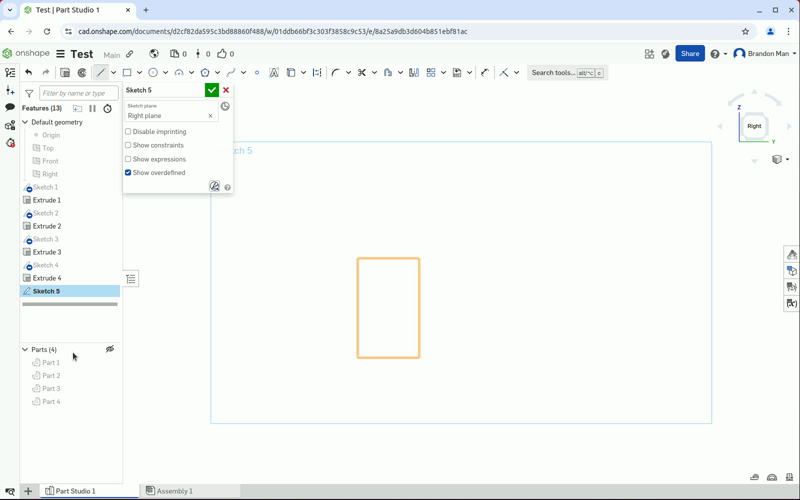
key_down(shift)
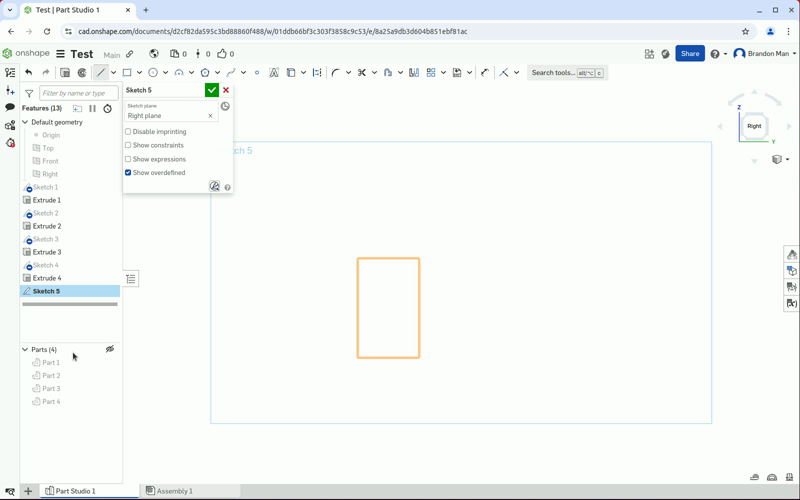
mouse_move(501, 357)
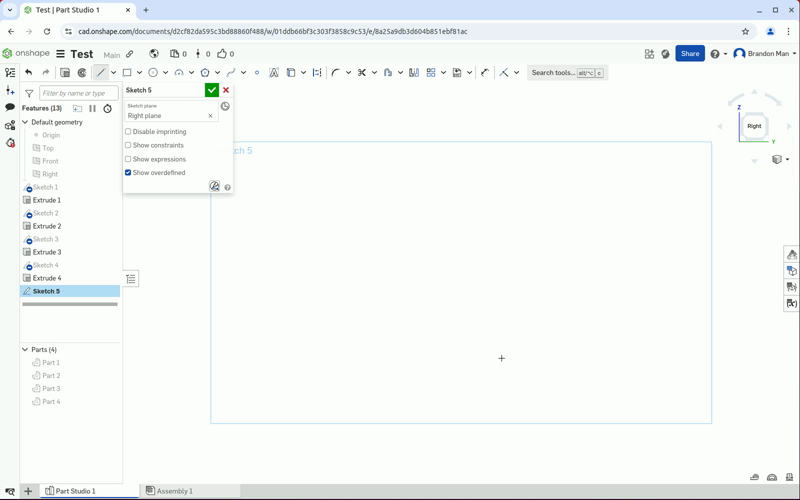
click(501, 357)
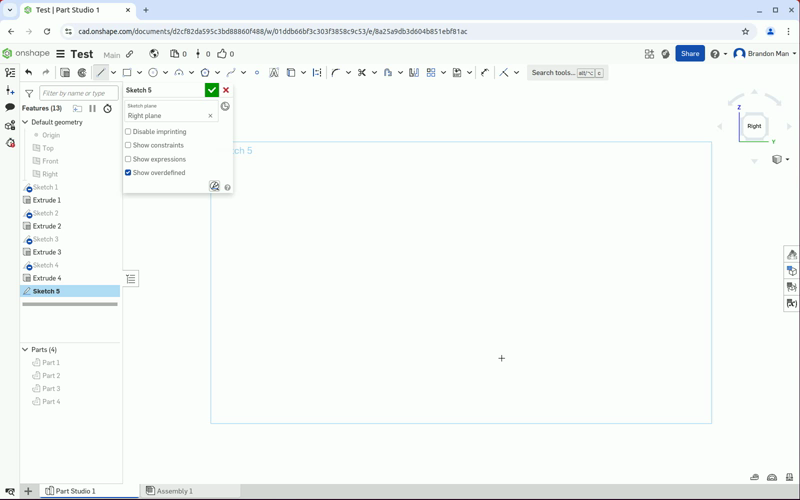
key_up(shift)
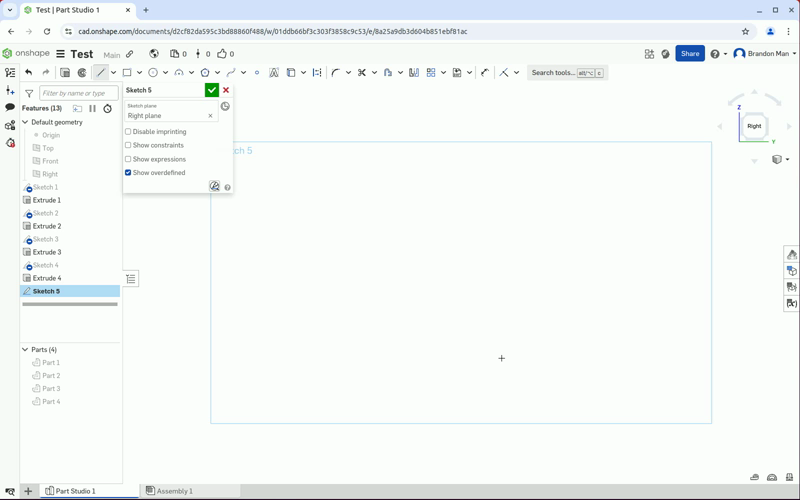
key_down(shift)
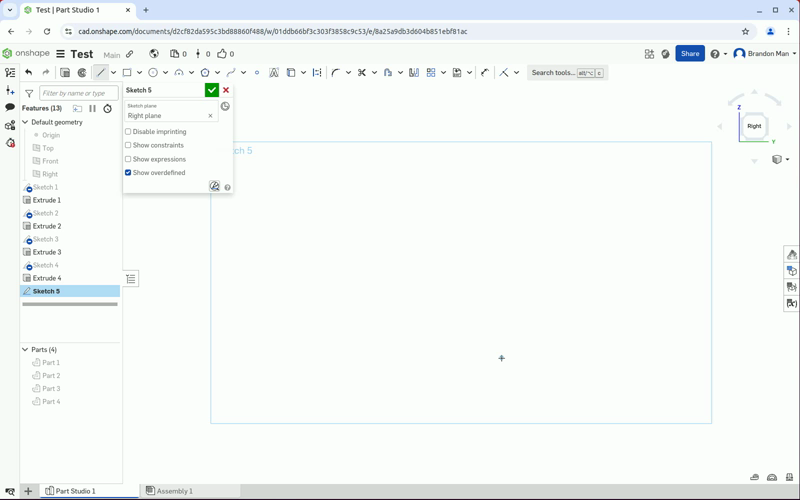
mouse_move(531, 357)
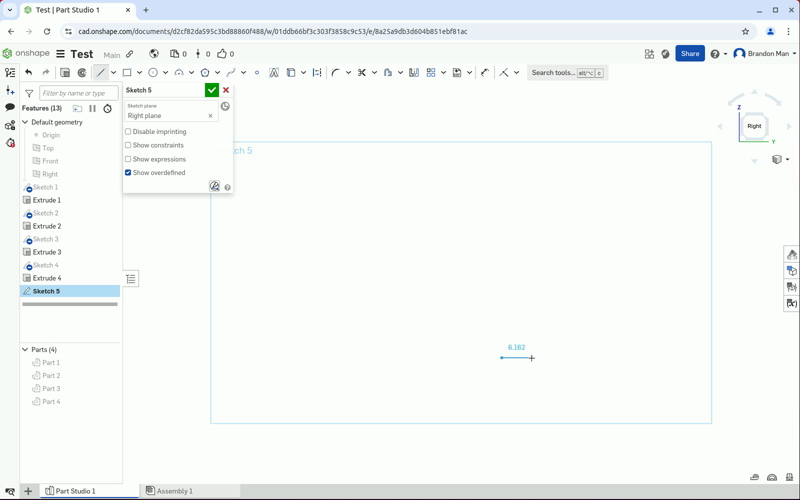
mouse_move(539, 357)
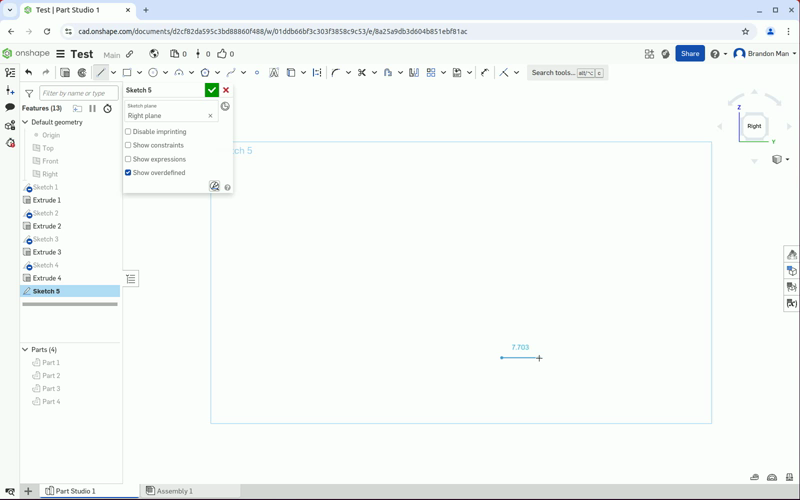
click(539, 357)
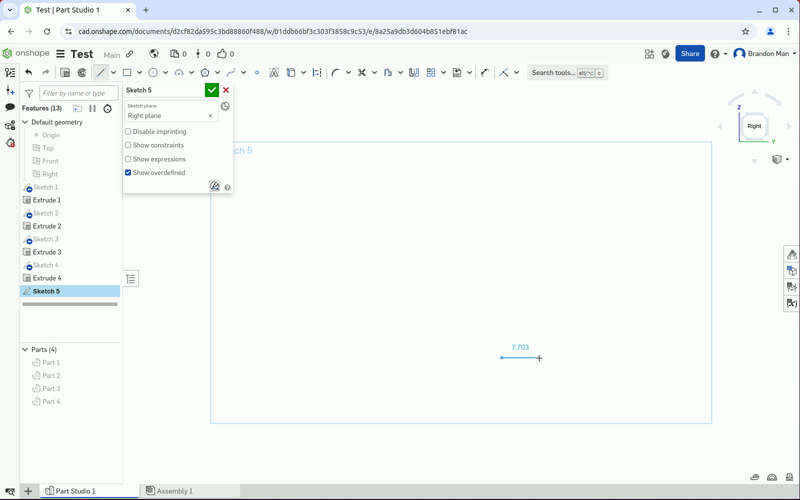
key_up(shift)
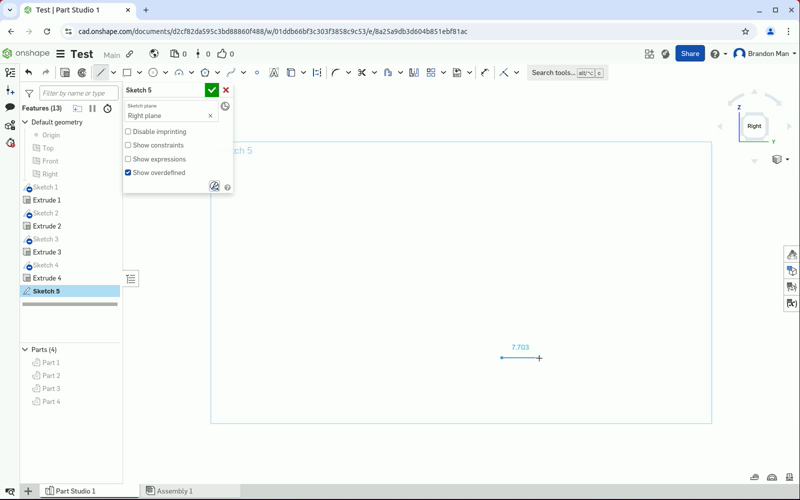
key_down(shift)
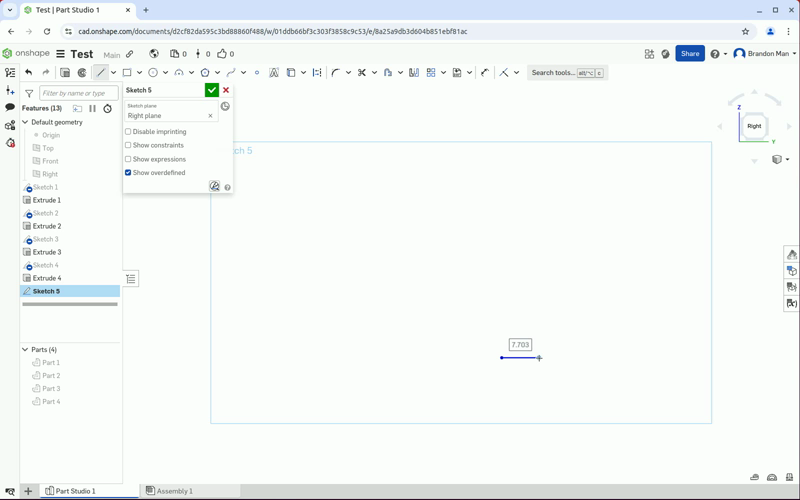
mouse_move(569, 357)
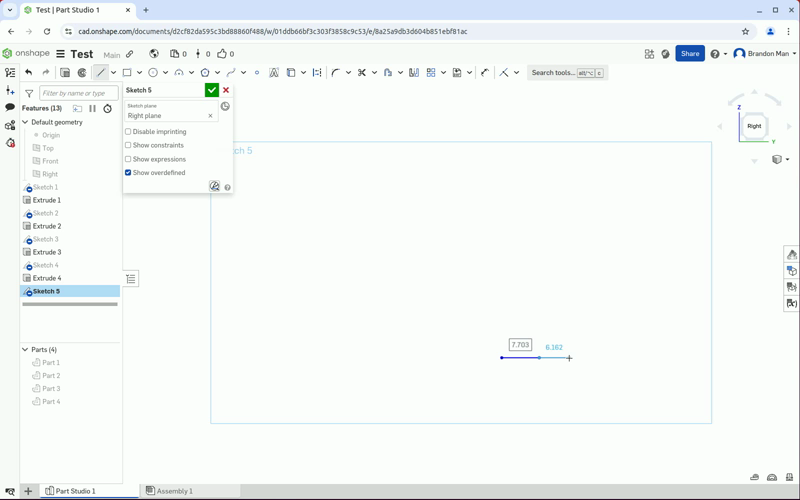
mouse_move(563, 357)
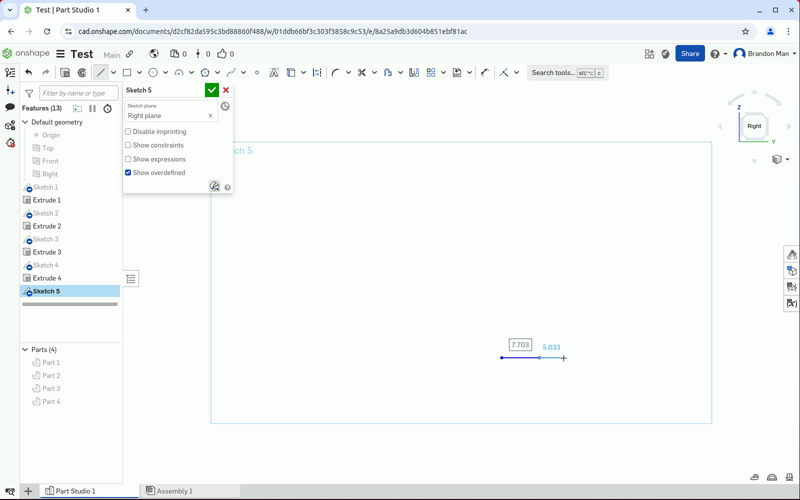
click(563, 357)
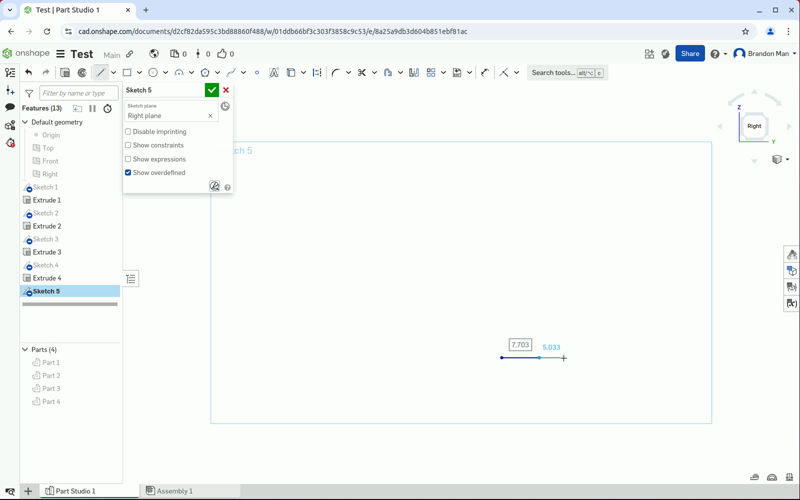
key_up(shift)
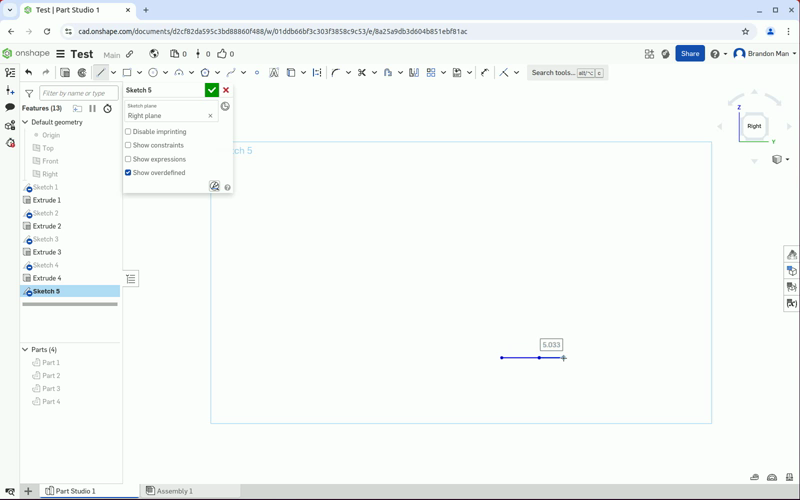
key_down(shift)
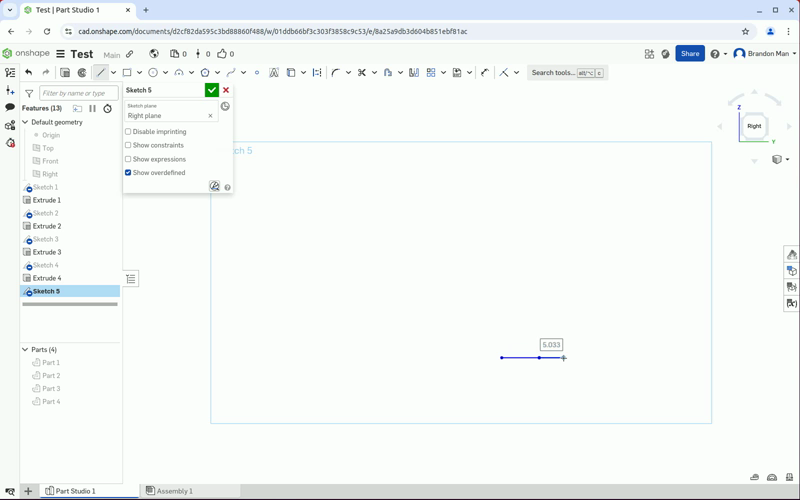
mouse_move(563, 258)
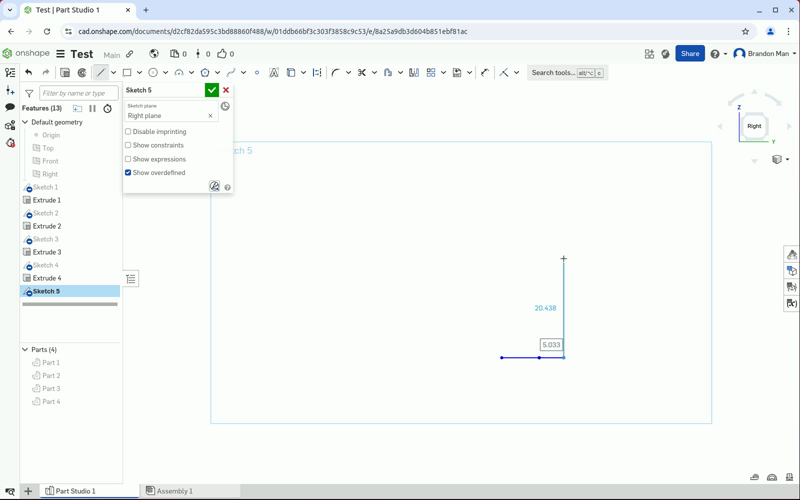
click(563, 258)
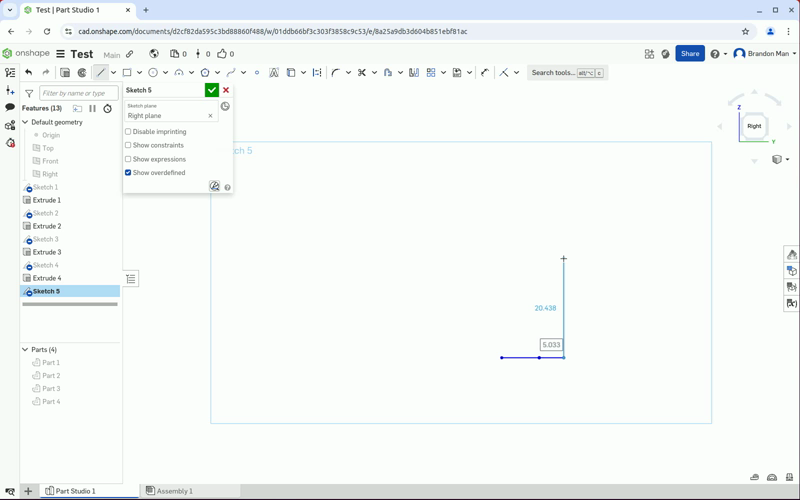
key_up(shift)
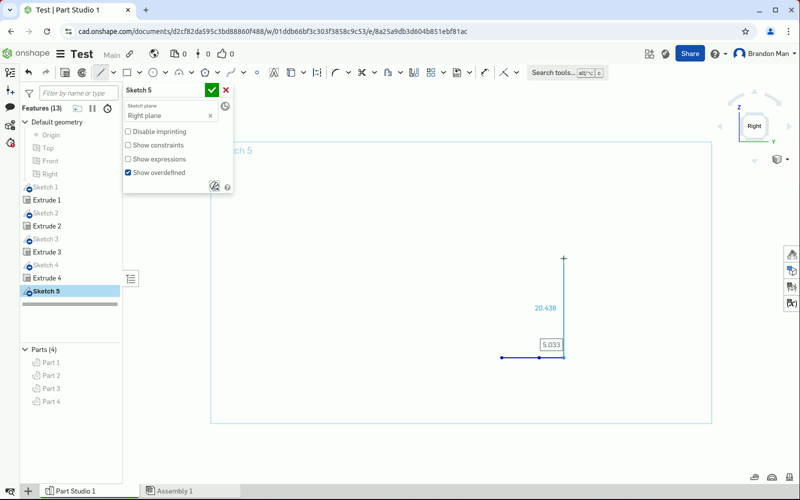
key_down(shift)
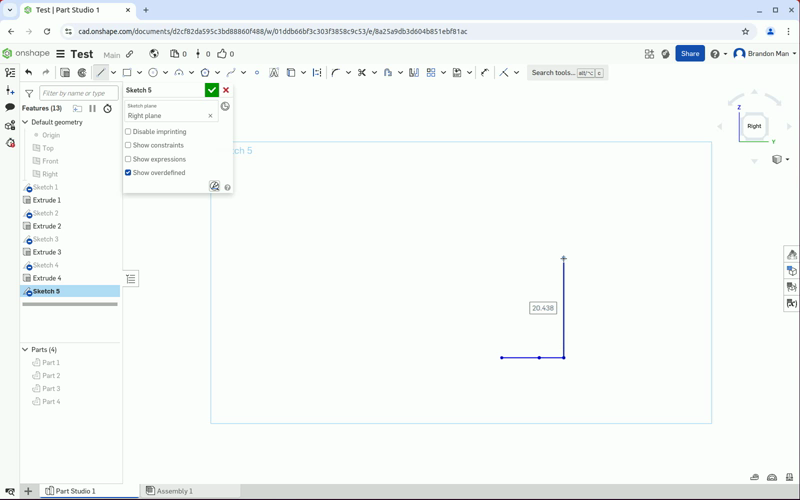
mouse_move(501, 258)
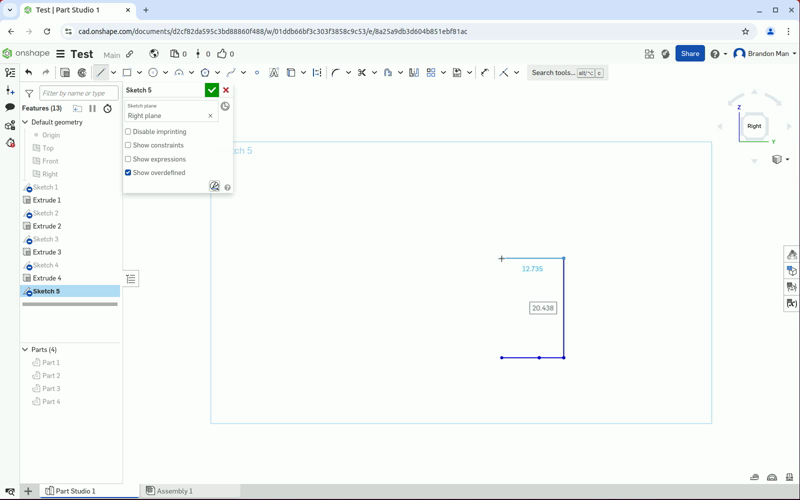
click(501, 258)
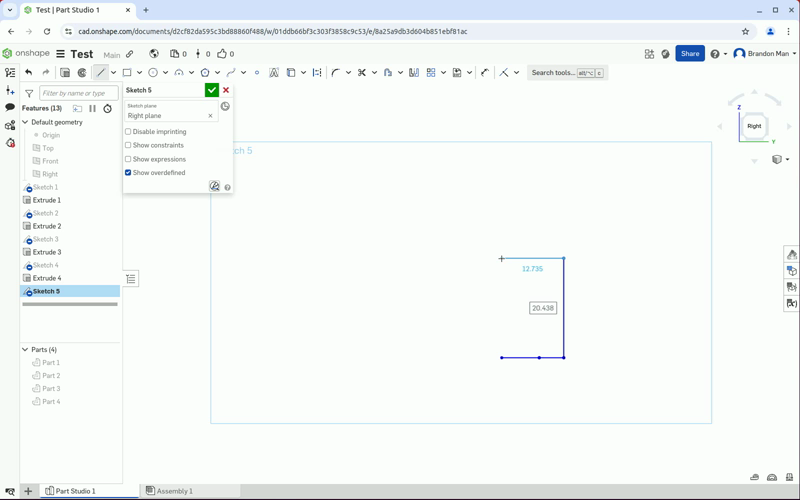
key_up(shift)
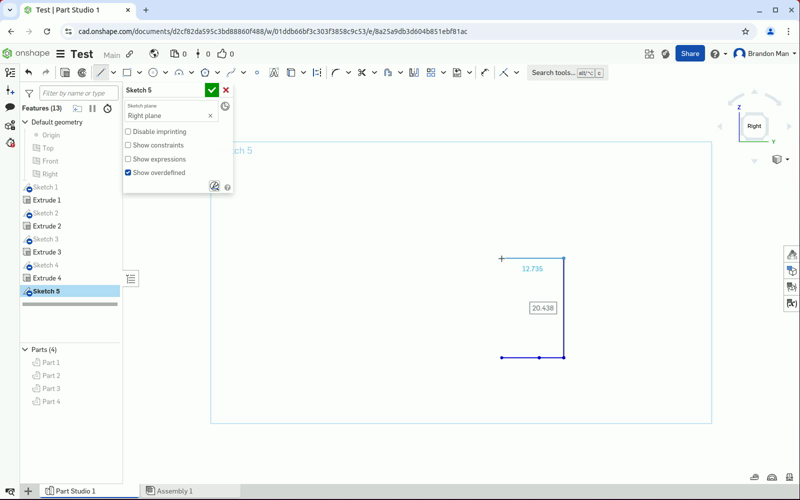
key_down(shift)
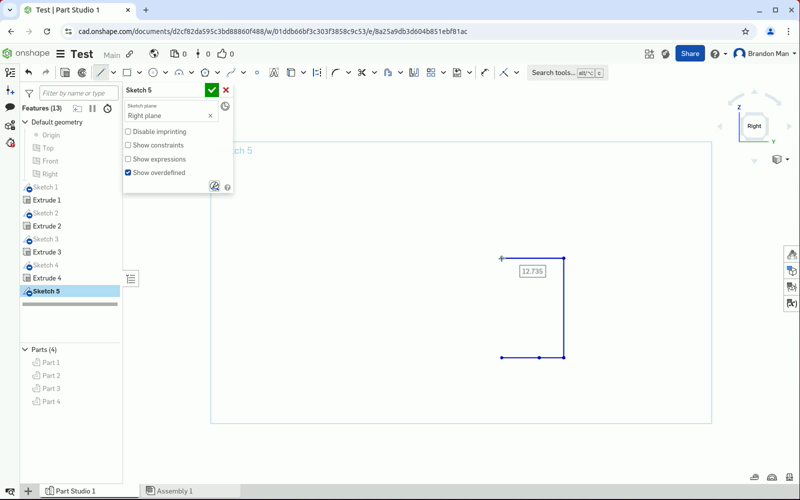
mouse_move(531, 258)
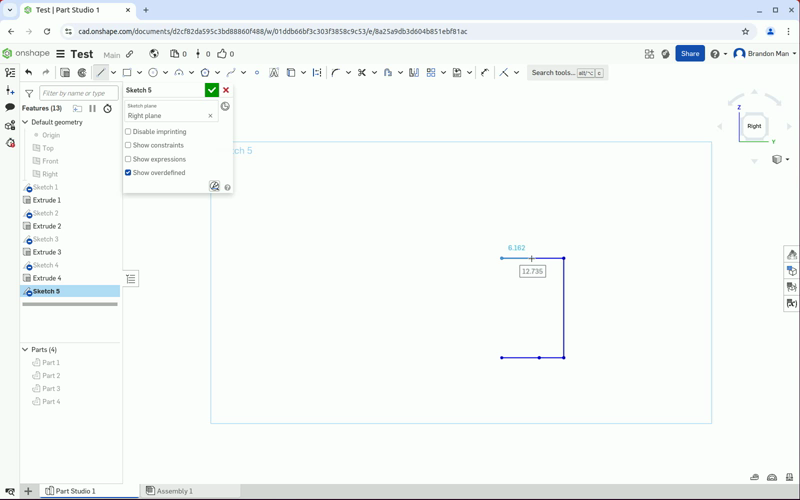
mouse_move(501, 307)
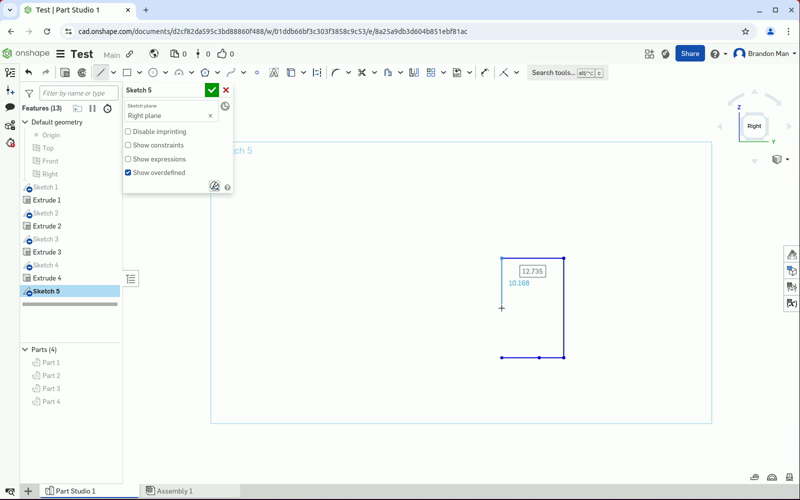
click(501, 307)
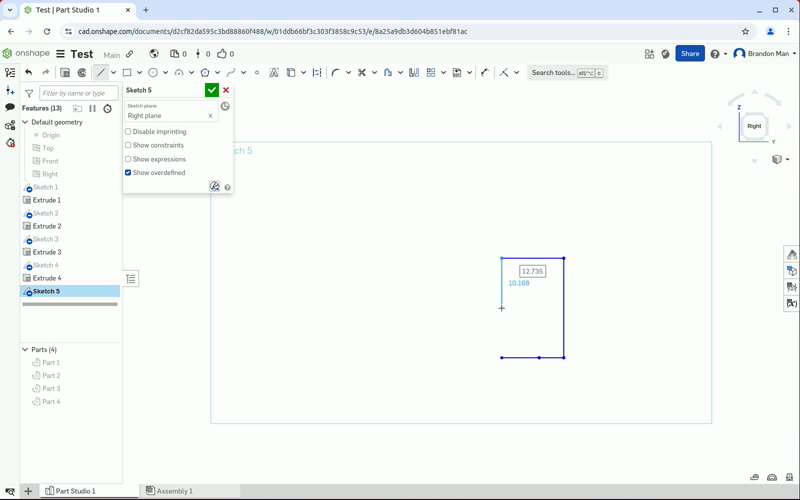
key_up(shift)
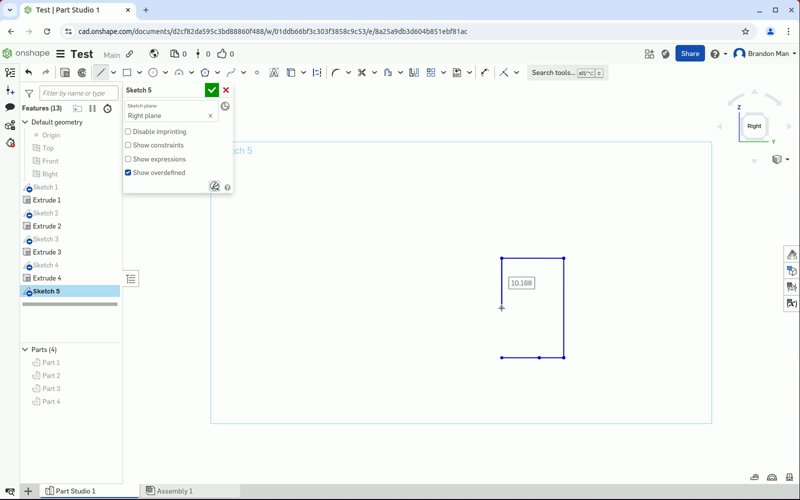
mouse_move(531, 307)
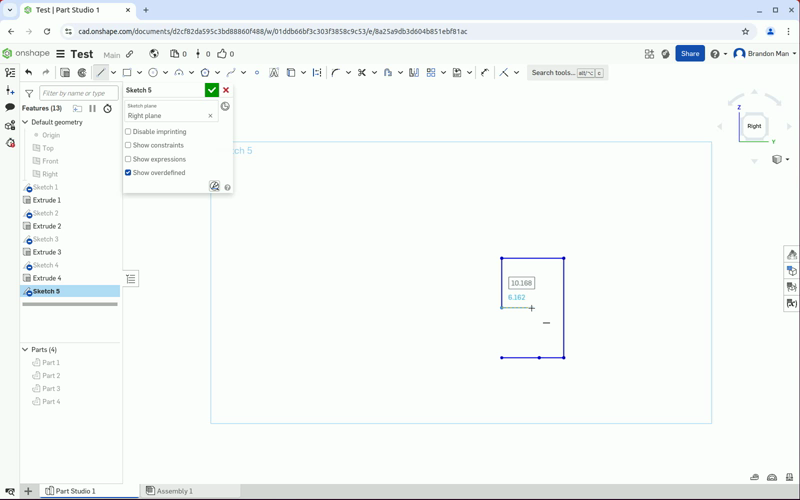
key_down(shift)
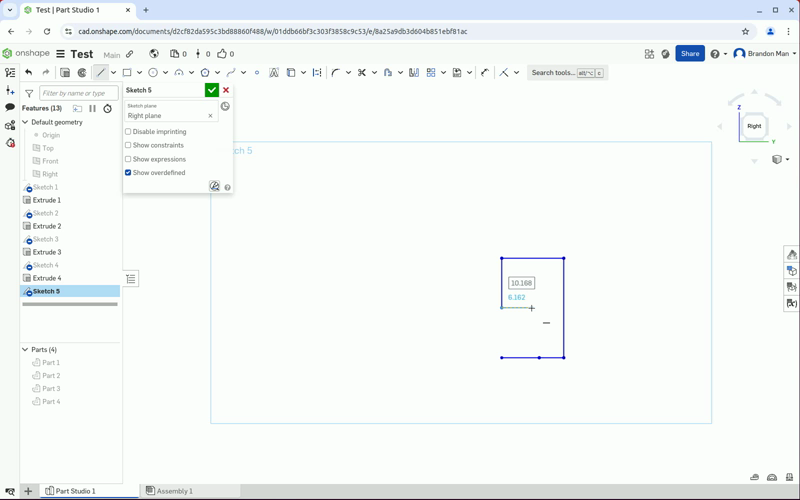
mouse_move(501, 357)
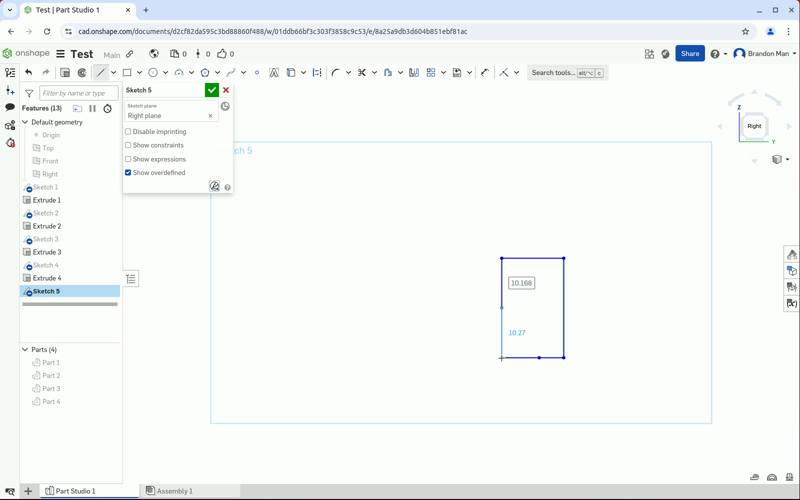
key_up(shift)
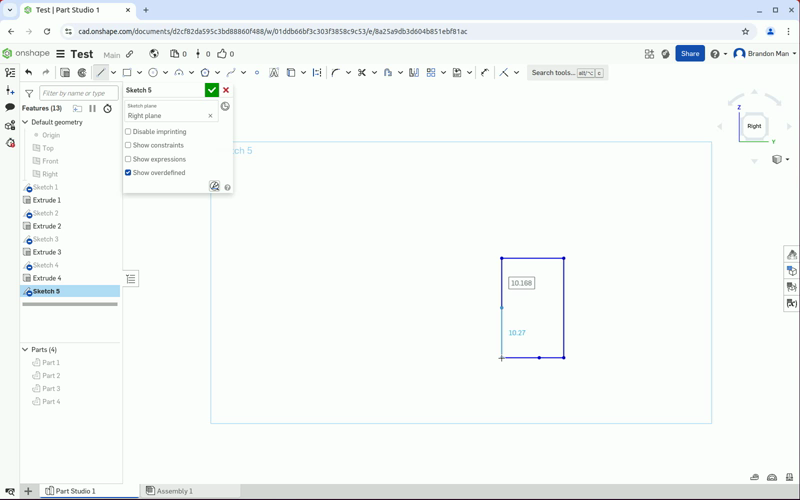
click(501, 357)
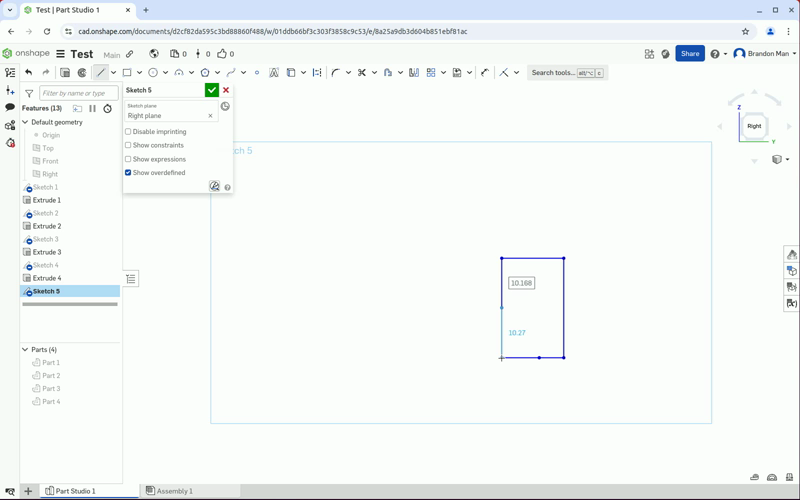
key(esc)
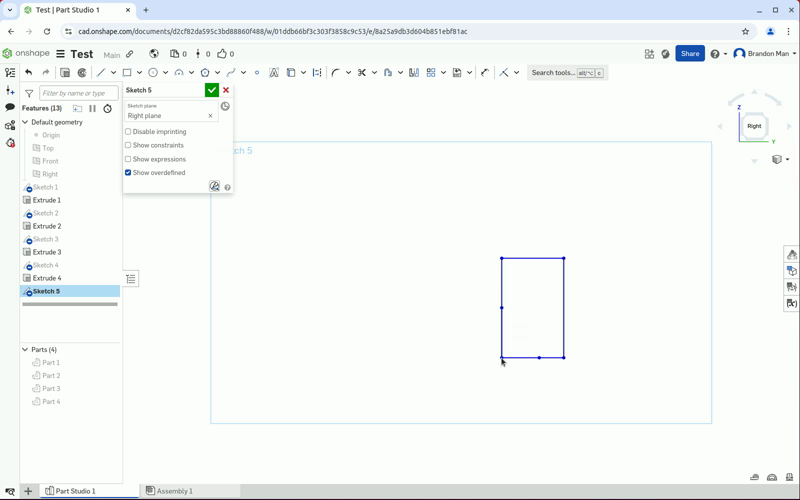
mouse_move(508, 281)
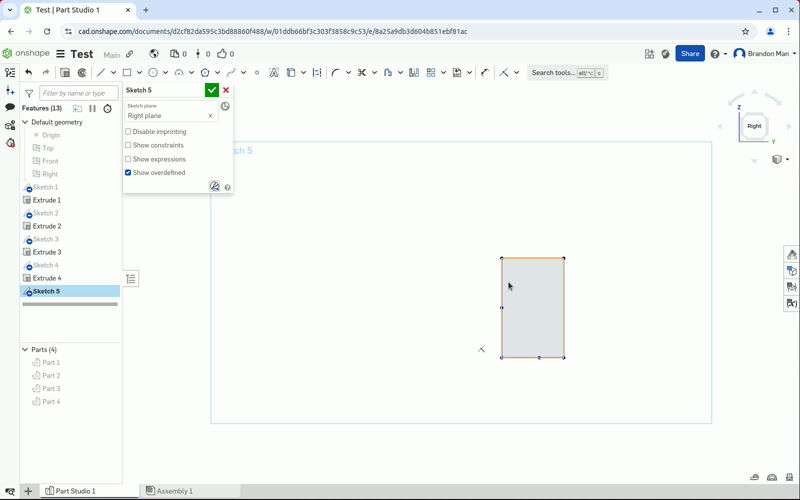
click(508, 281)
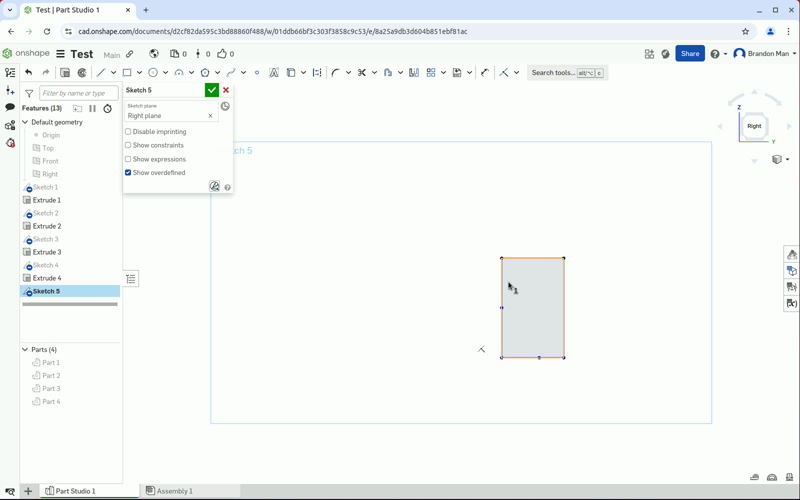
mouse_move(73, 352)
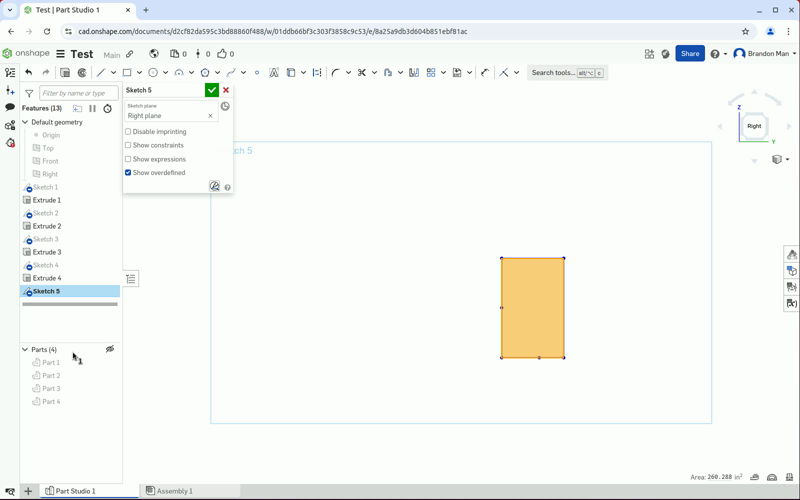
key(shift+y)
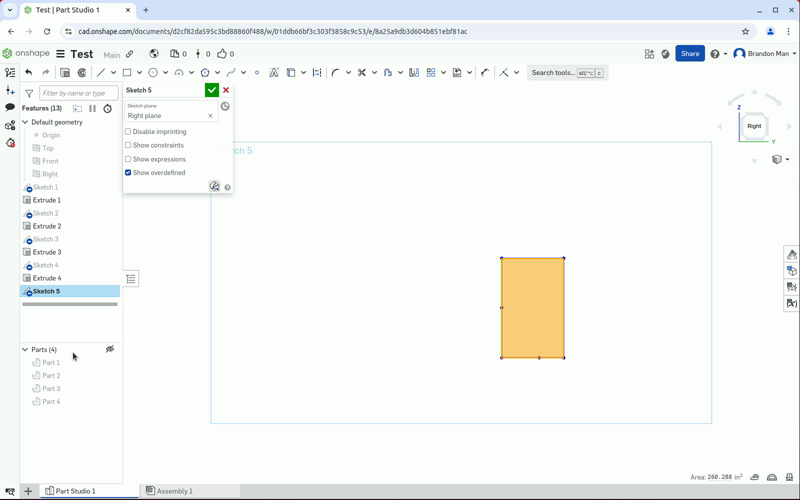
key(shift+e)
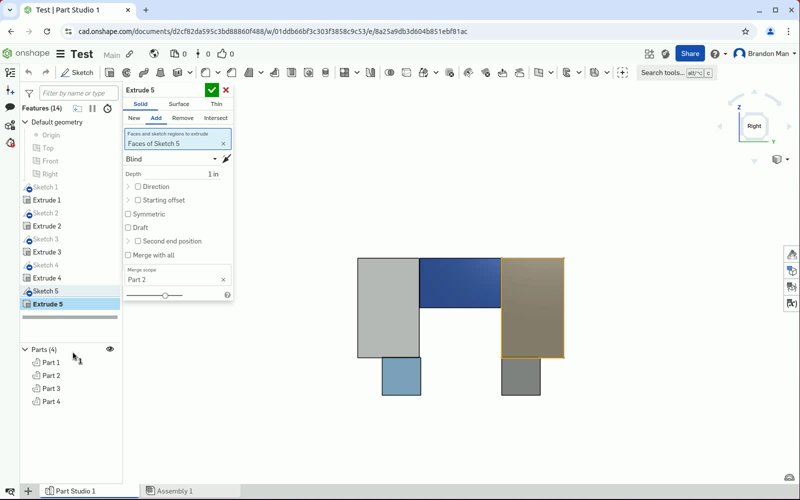
mouse_move(143, 106)
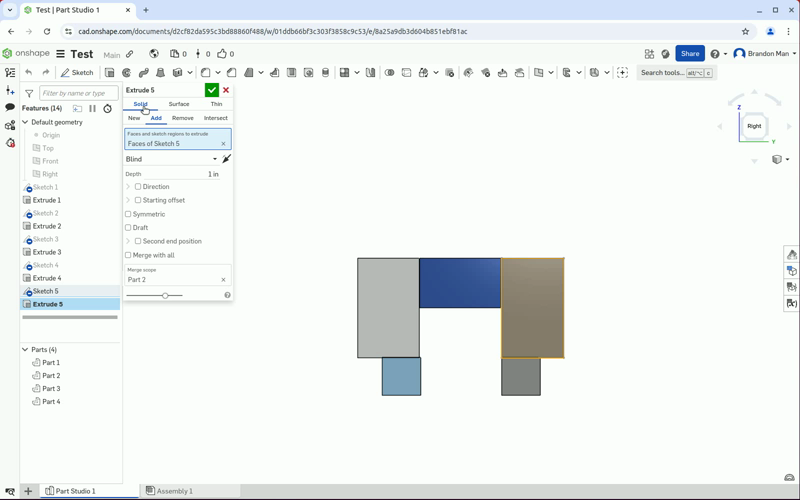
click(143, 106)
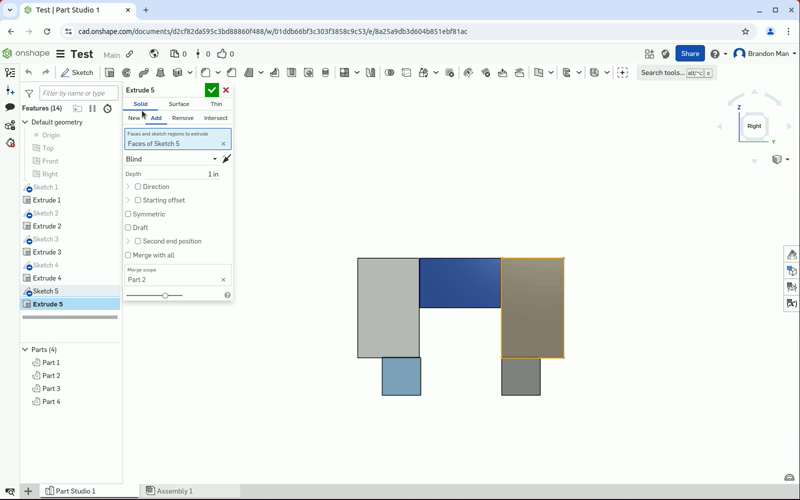
mouse_move(137, 120)
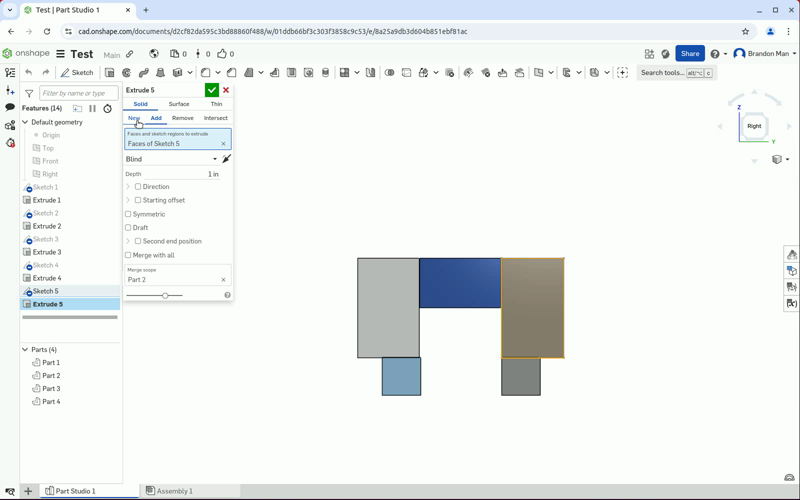
click(137, 120)
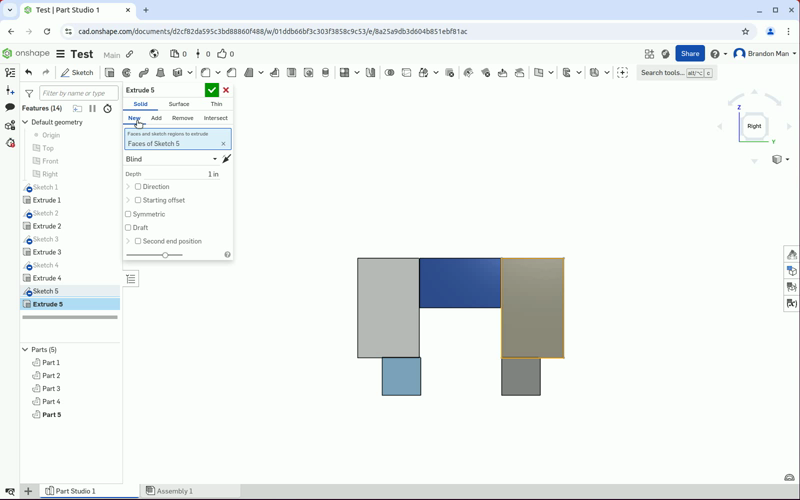
key(tab, 4)
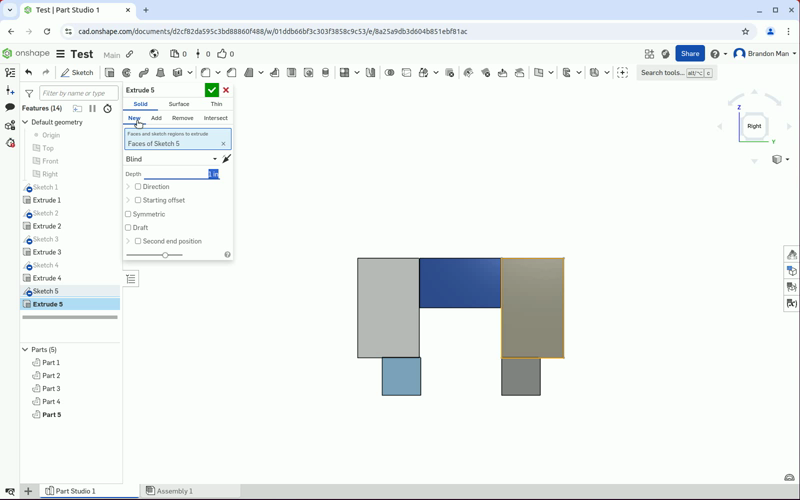
text(7.703)
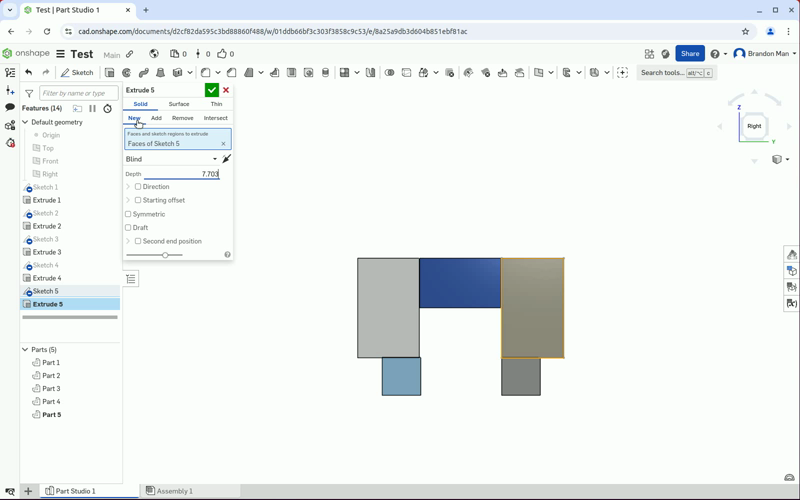
key(enter)
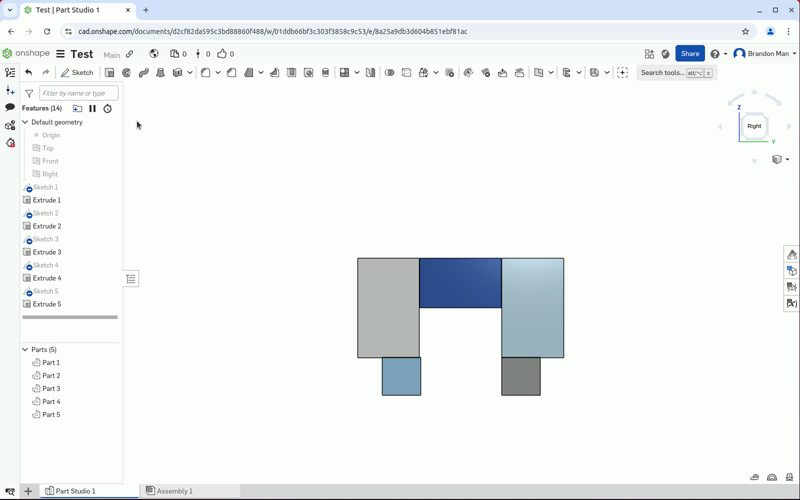
key(shift+h)
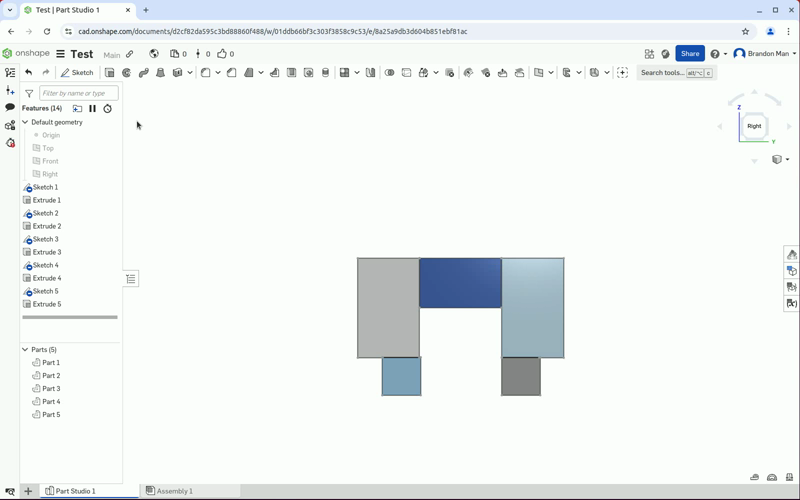
key(shift+h)
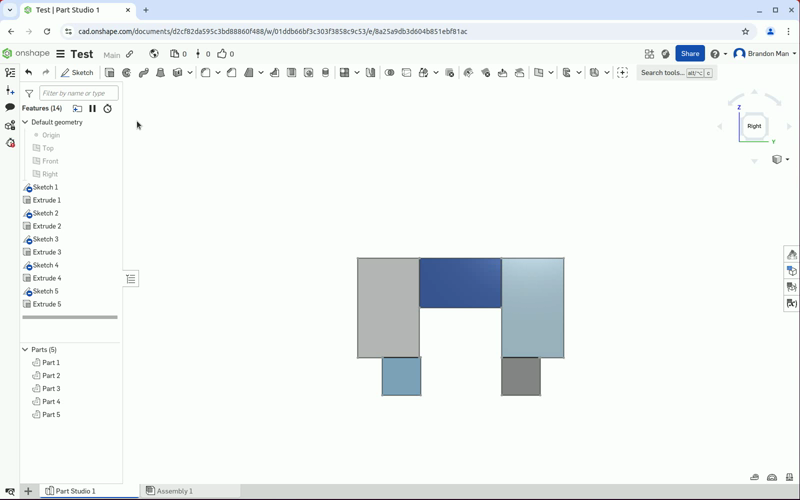
key(shift+7)
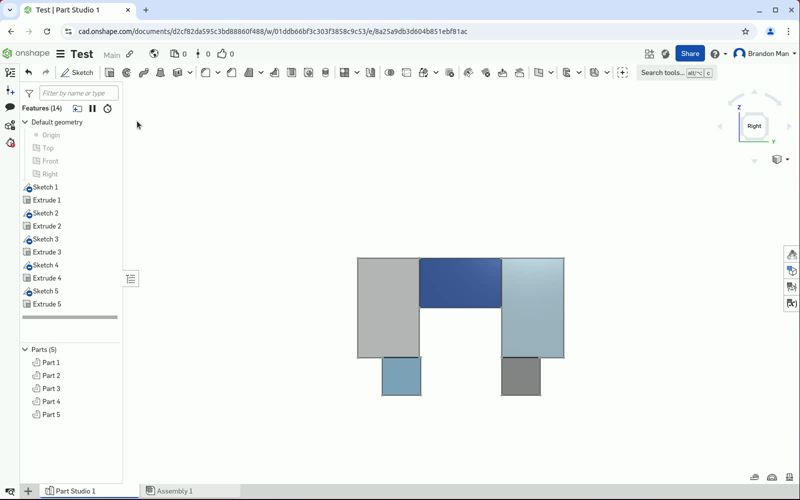
key(right, 2)
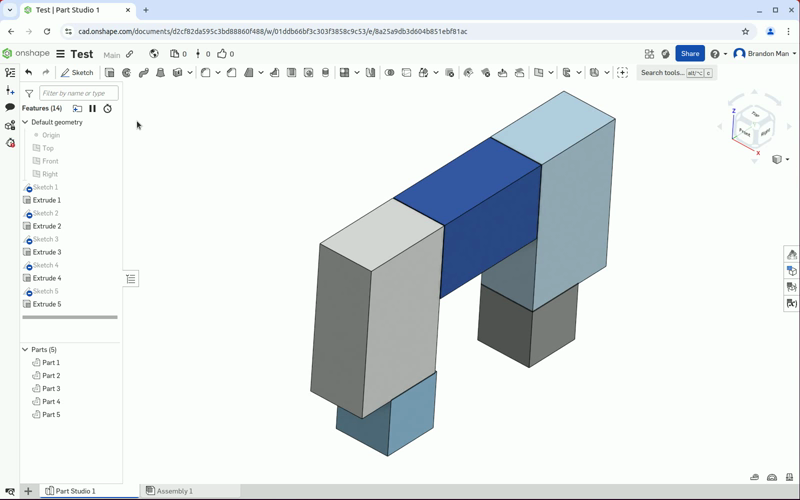
key(down, 2)
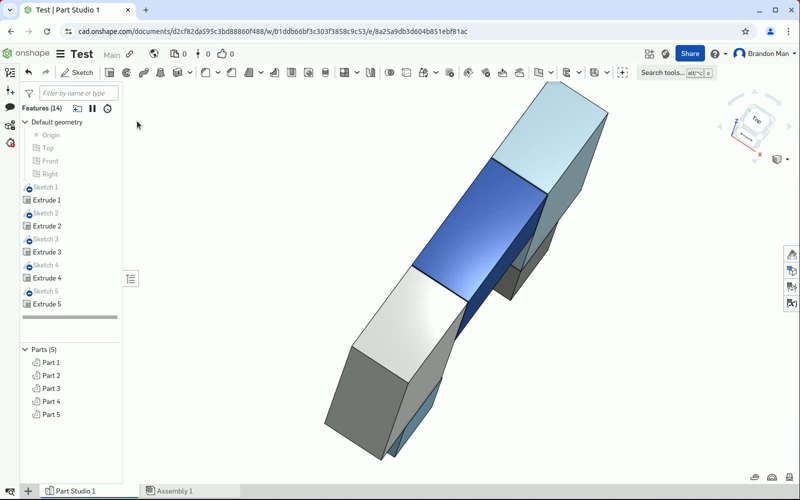
key(up, 2)
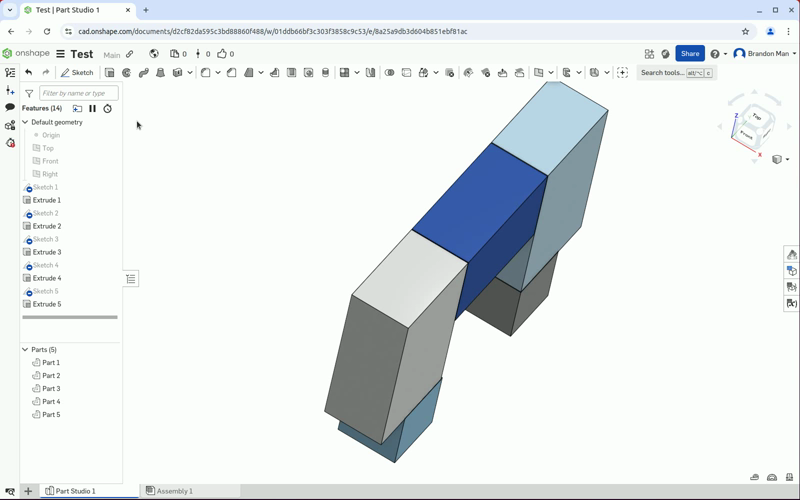
key(left, 2)
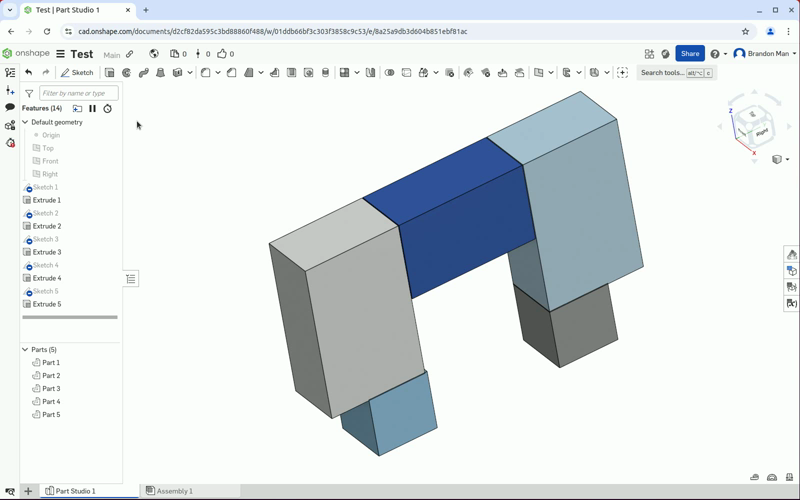
mouse_move(73, 189)
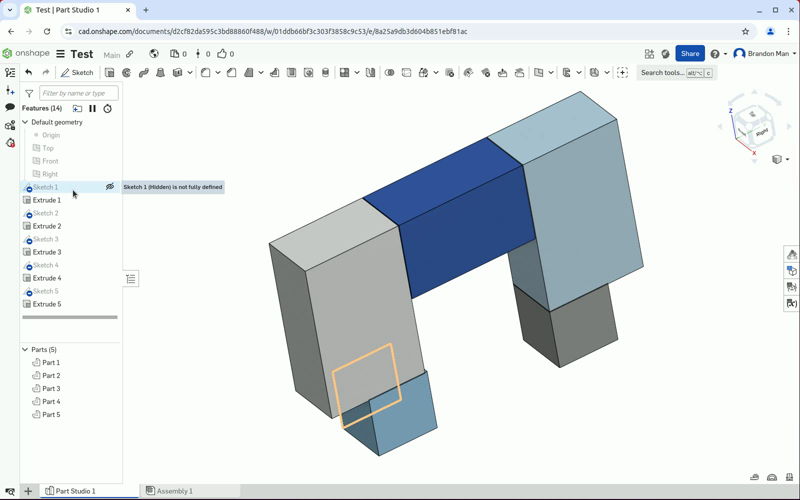
click(73, 189)